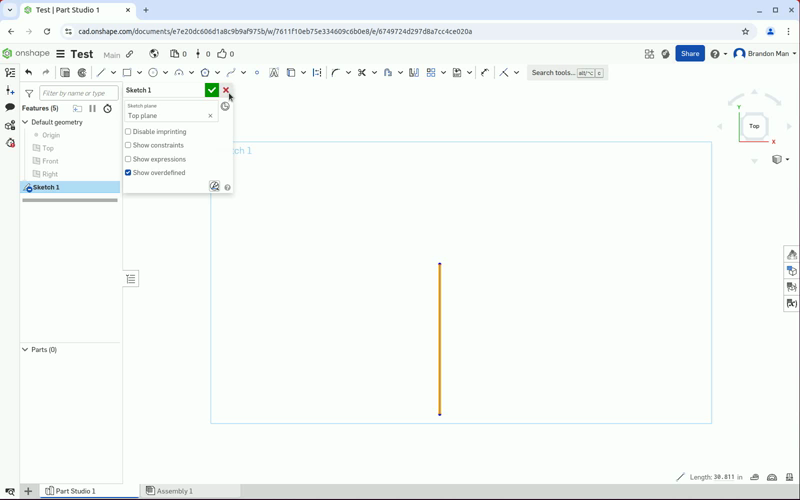
key(shift+h)
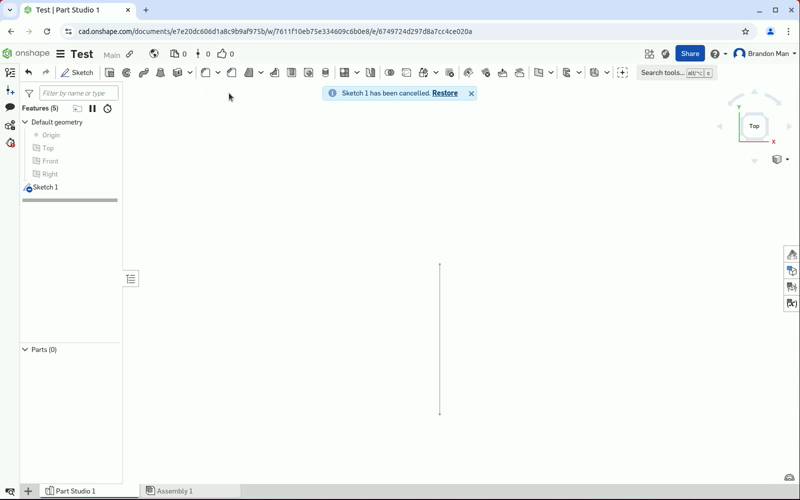
key(shift+s)
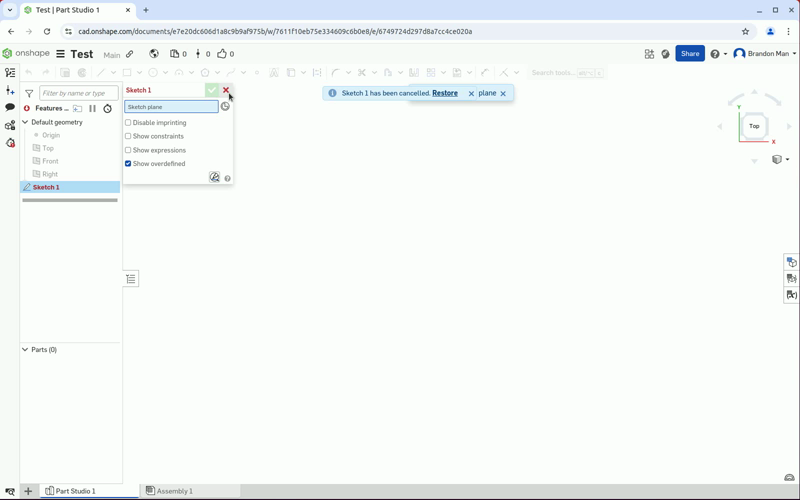
mouse_move(73, 150)
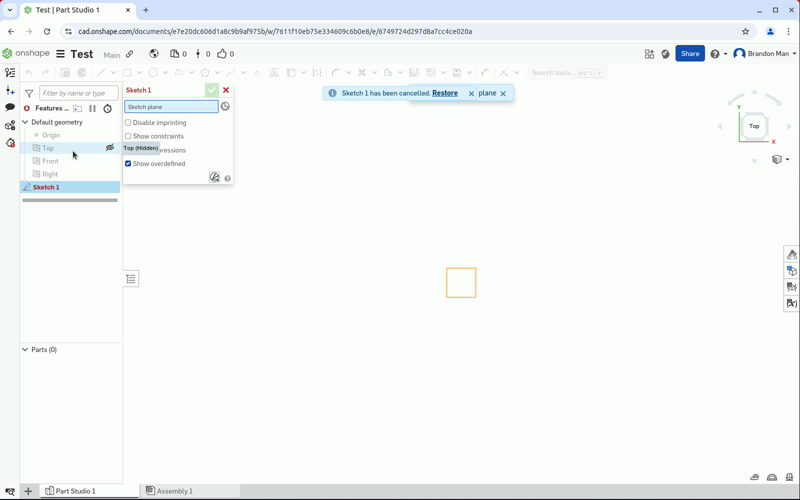
click(73, 150)
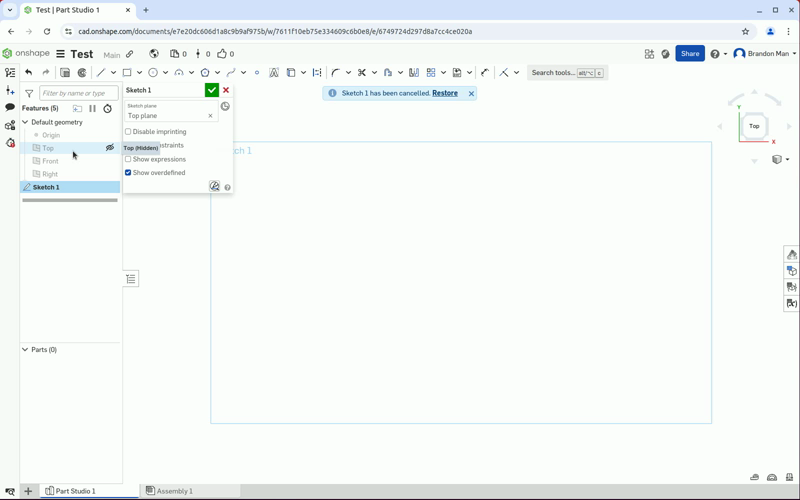
mouse_move(73, 352)
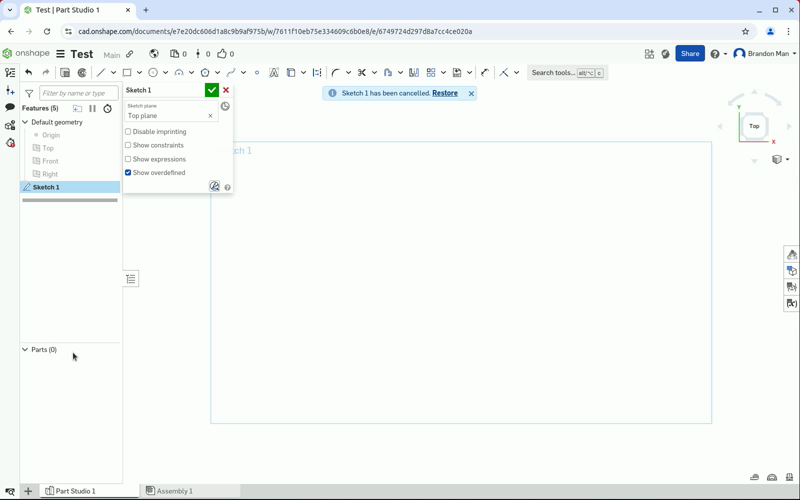
key(y)
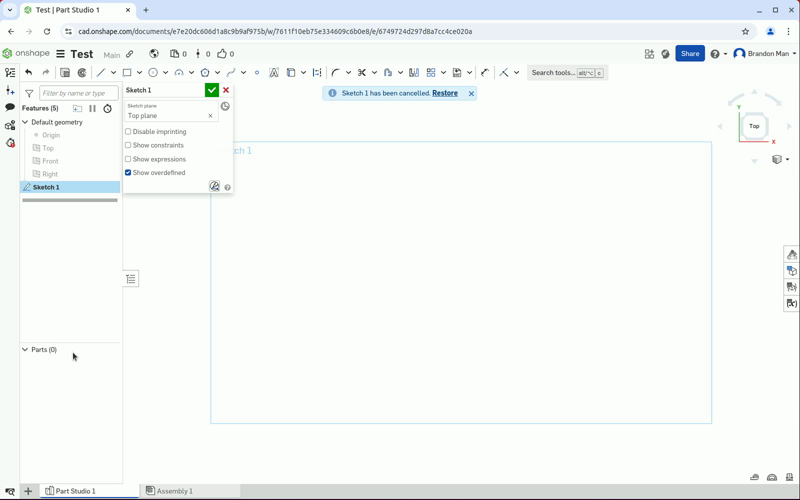
key(l)
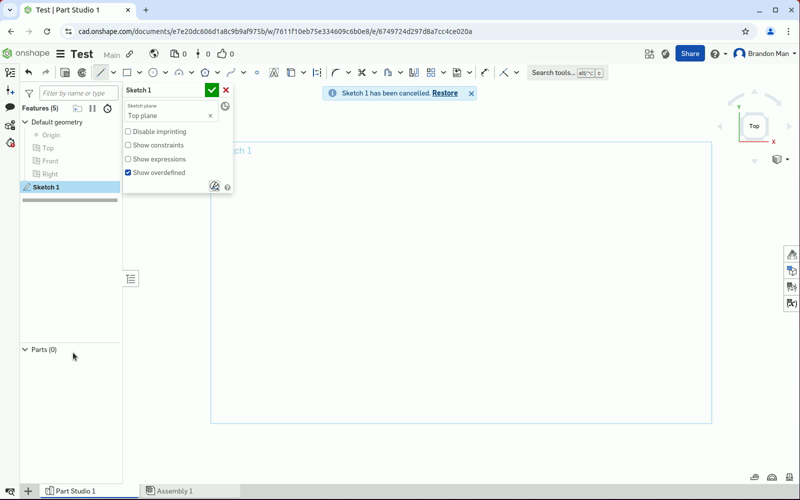
key_down(shift)
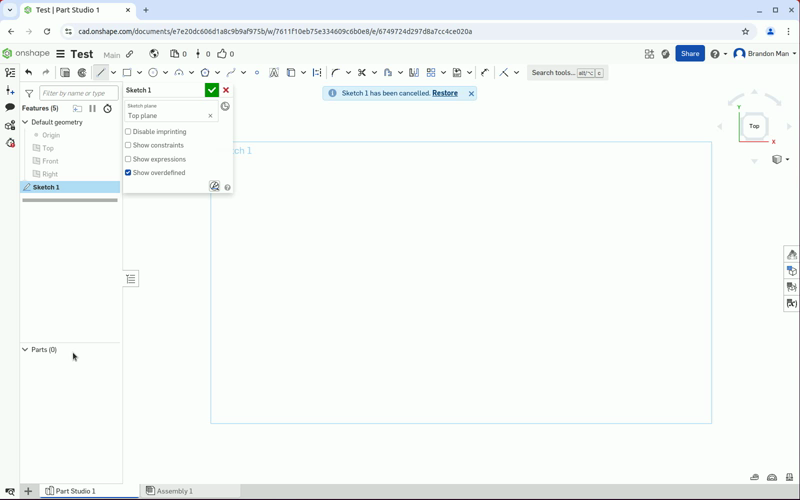
mouse_move(460, 369)
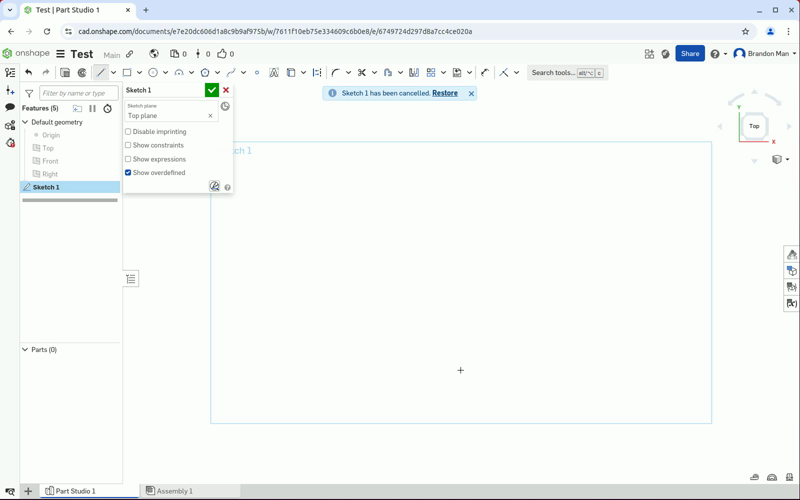
click(460, 369)
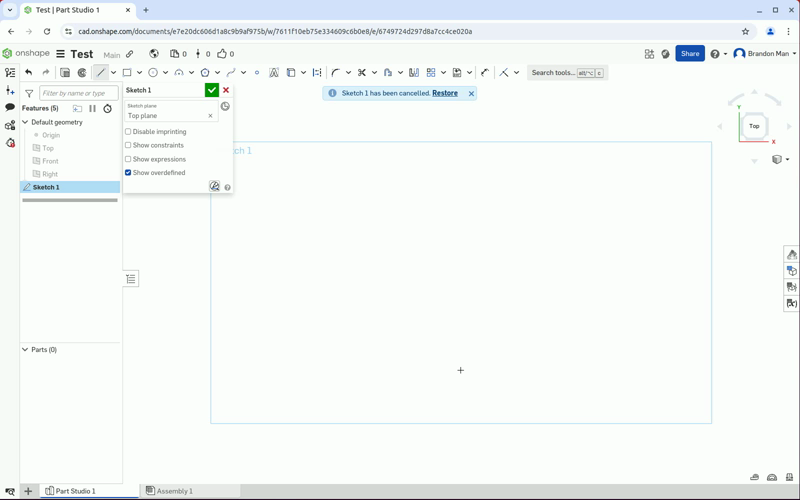
key_up(shift)
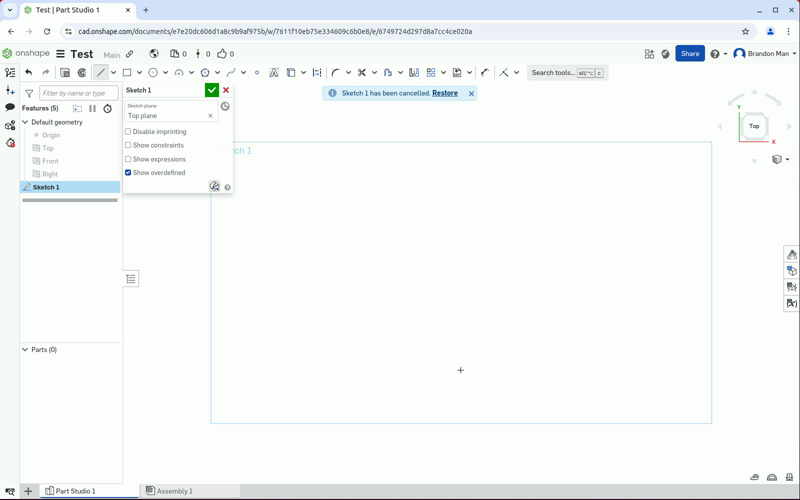
key_down(shift)
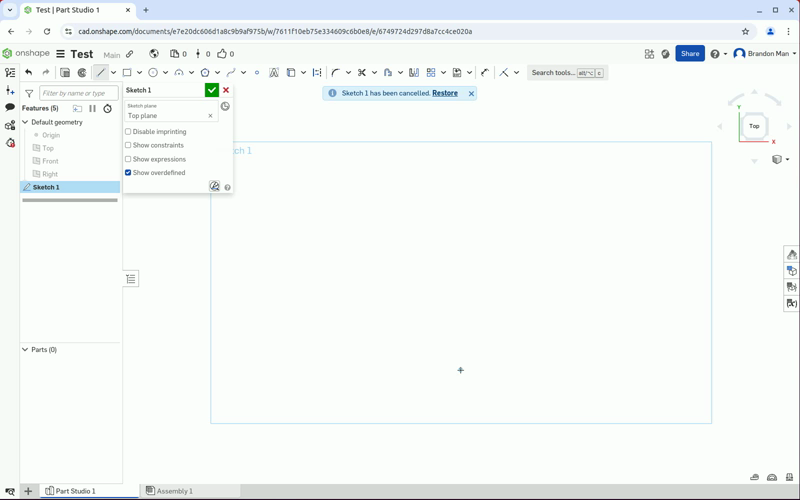
mouse_move(490, 369)
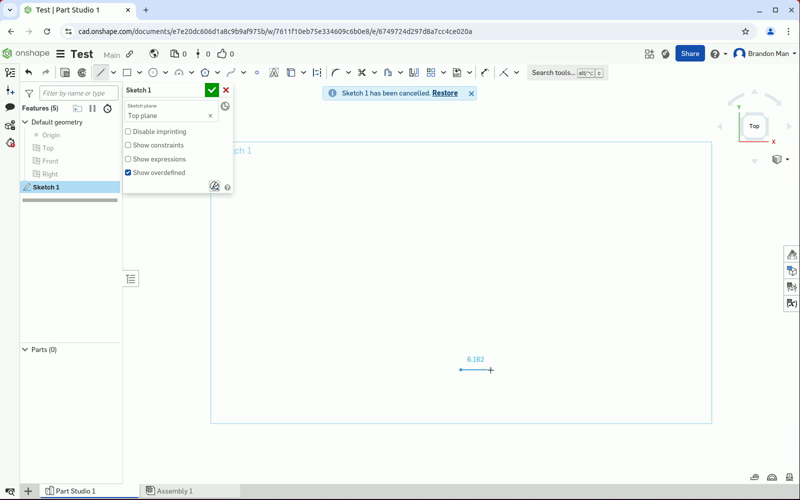
mouse_move(494, 369)
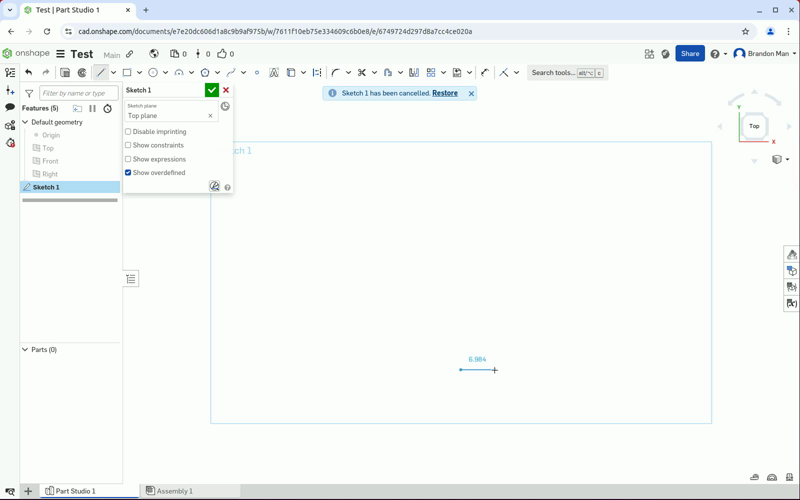
click(494, 369)
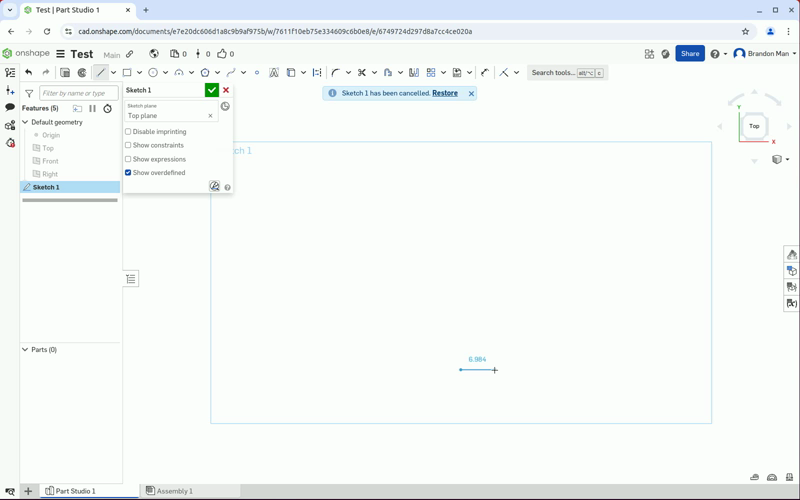
key_up(shift)
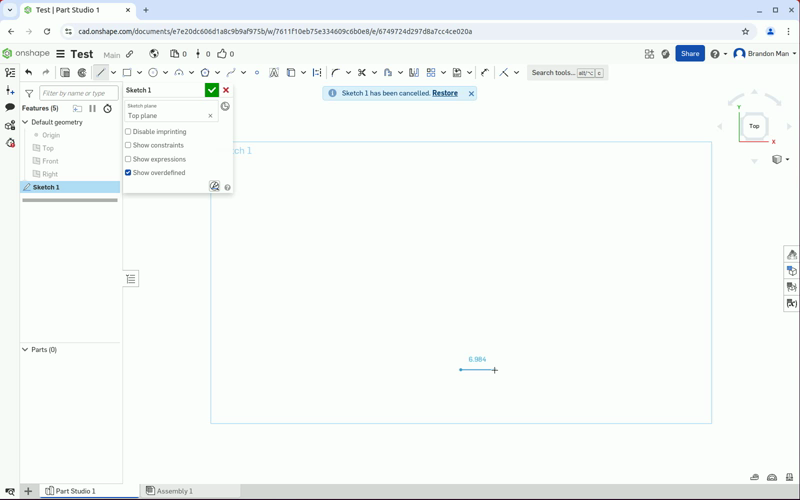
key_down(shift)
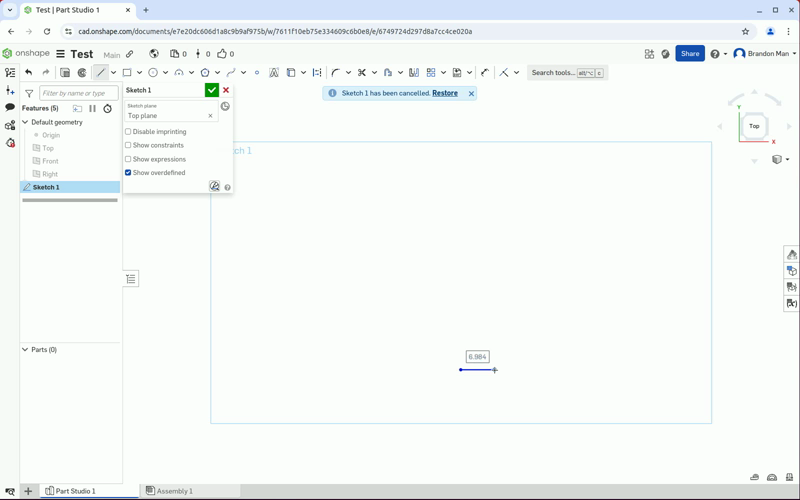
mouse_move(494, 282)
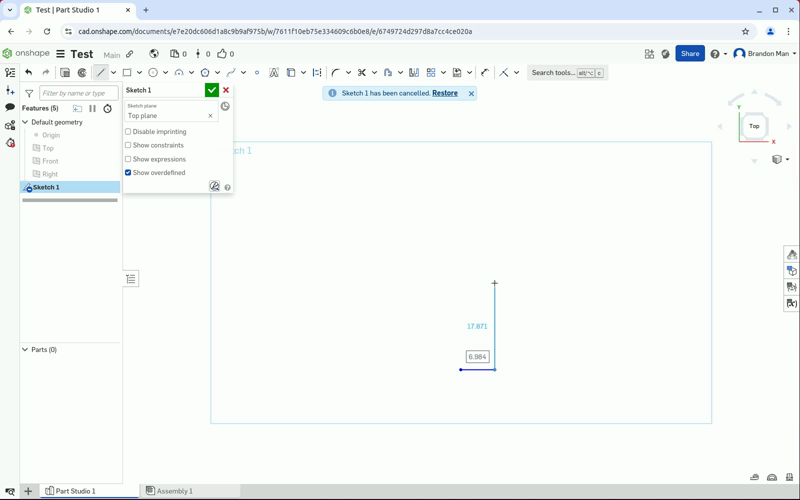
click(494, 282)
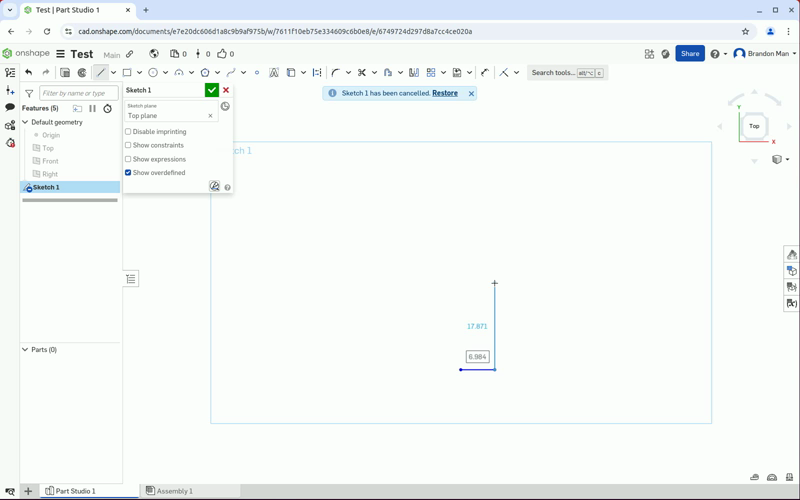
key_up(shift)
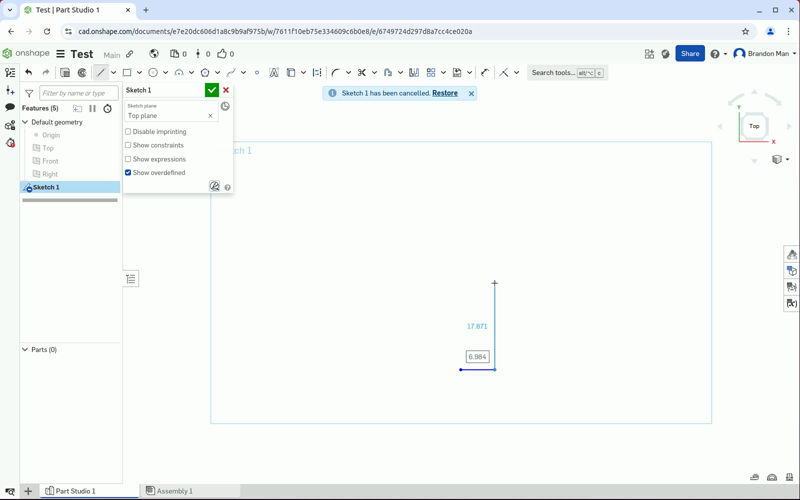
key_down(shift)
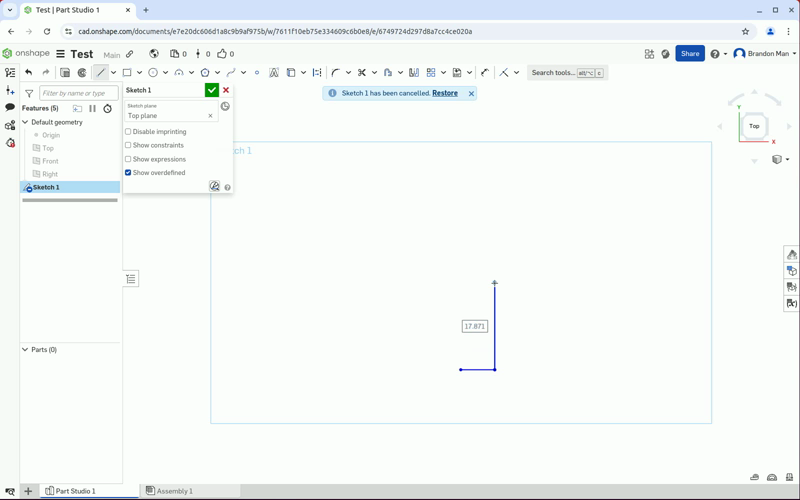
mouse_move(524, 282)
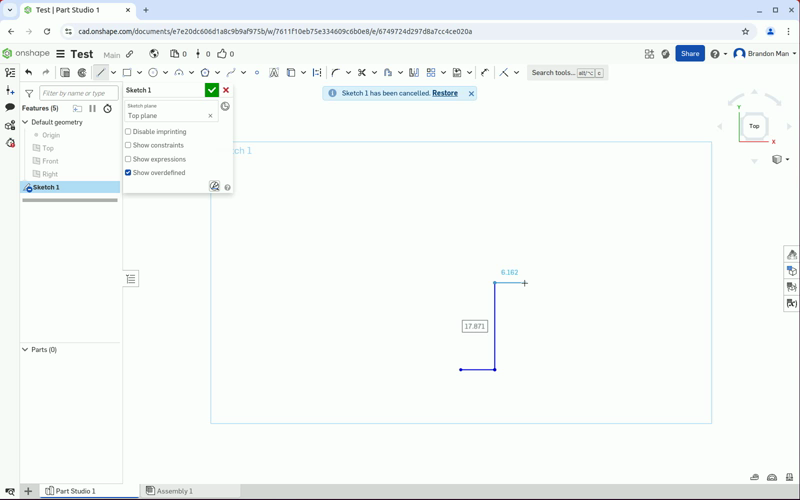
mouse_move(460, 282)
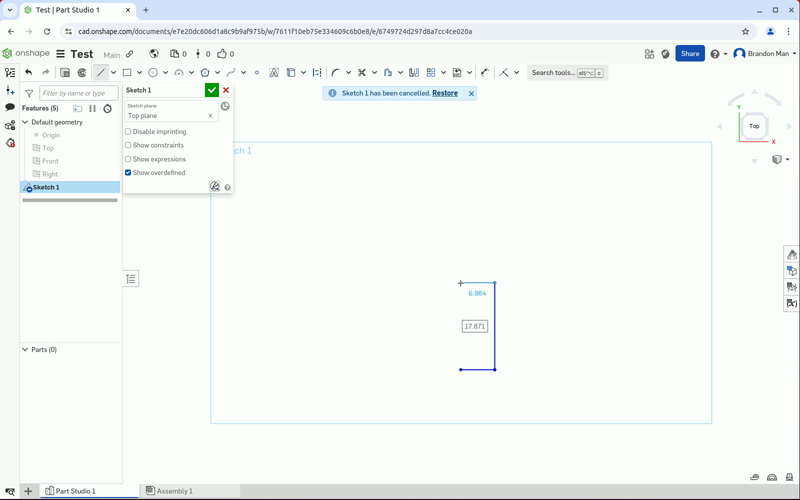
click(460, 282)
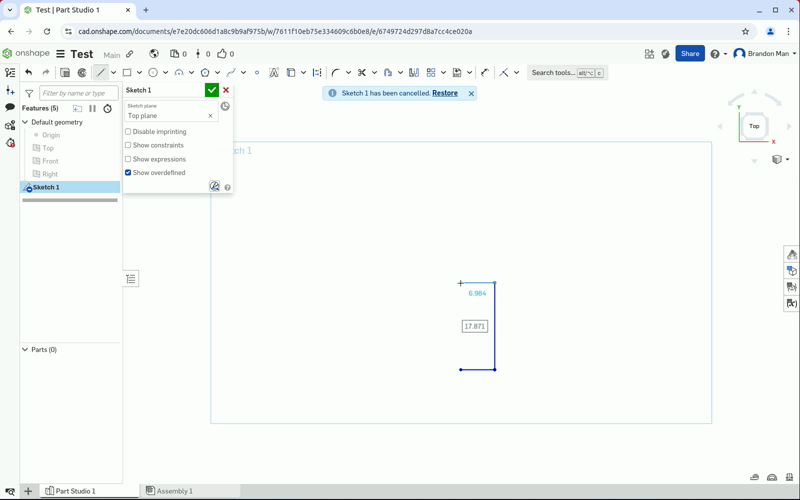
key_up(shift)
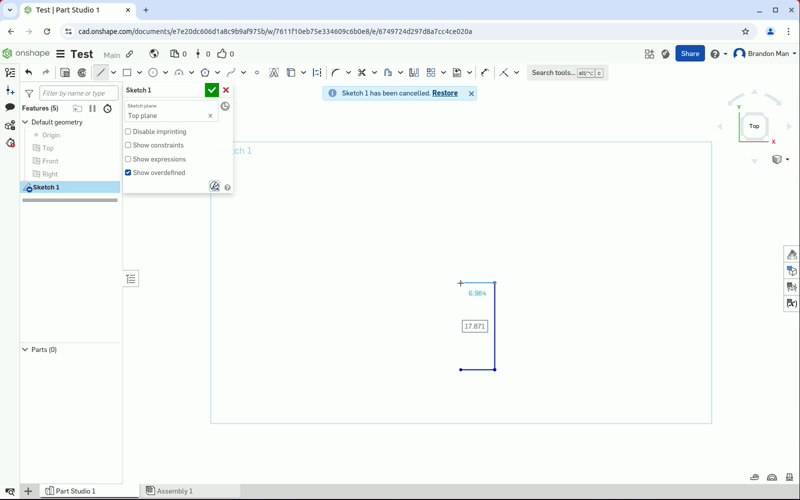
key_down(shift)
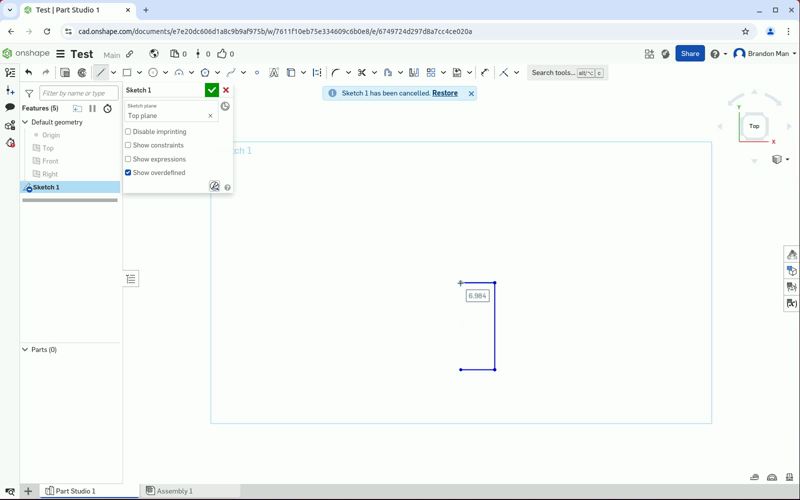
mouse_move(460, 369)
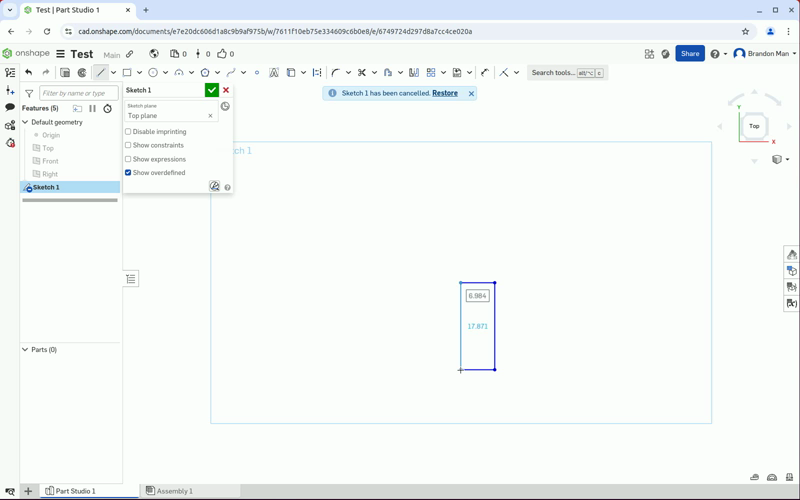
key_up(shift)
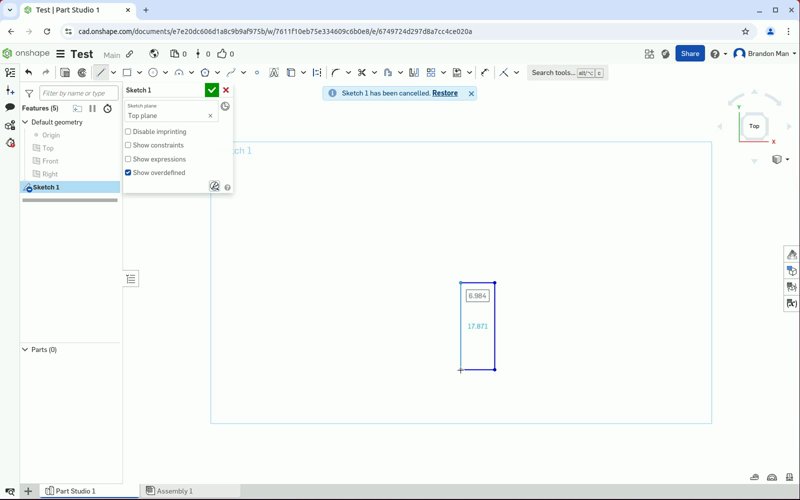
click(460, 369)
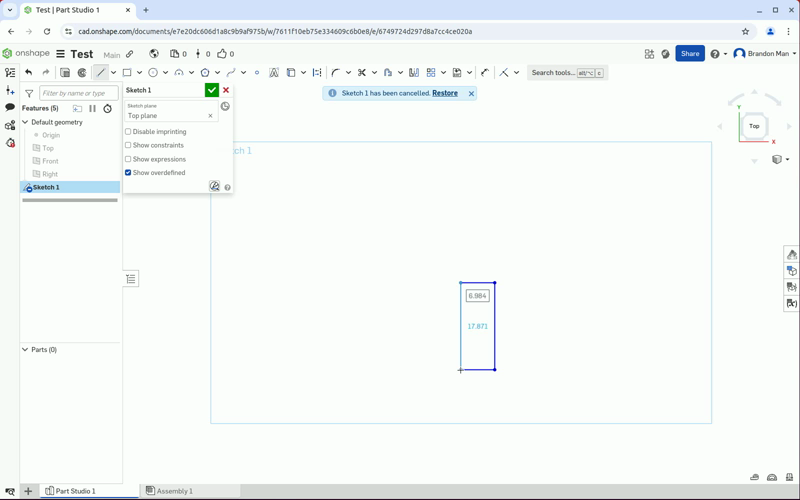
key(esc)
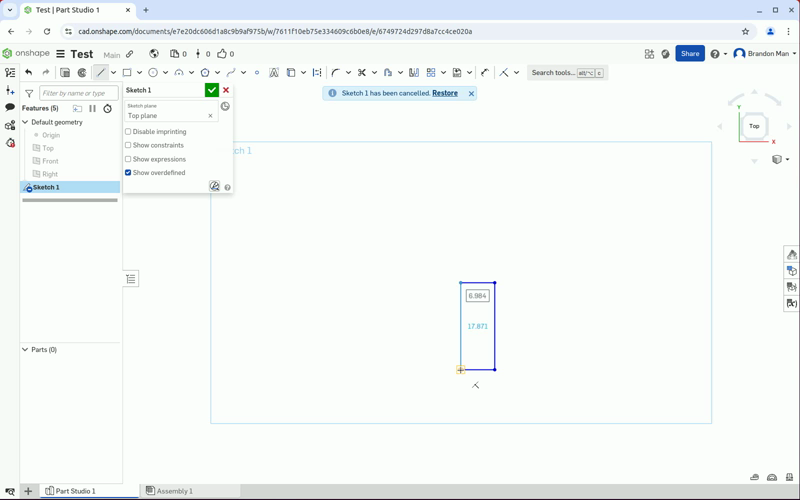
key(c)
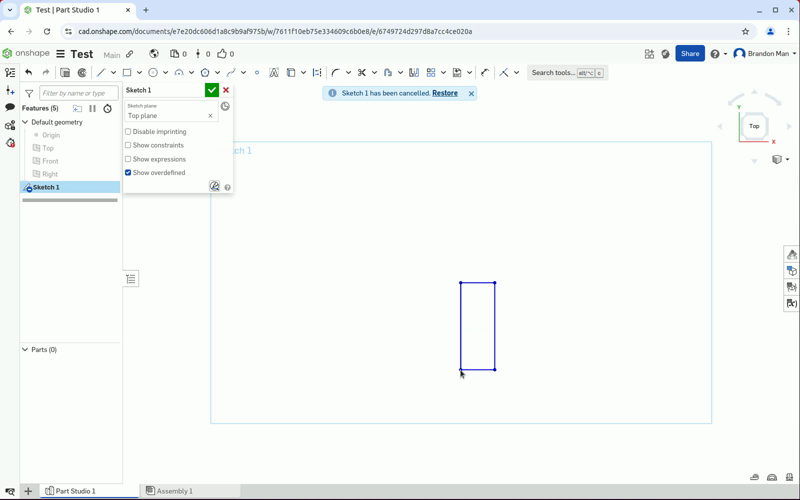
key_down(shift)
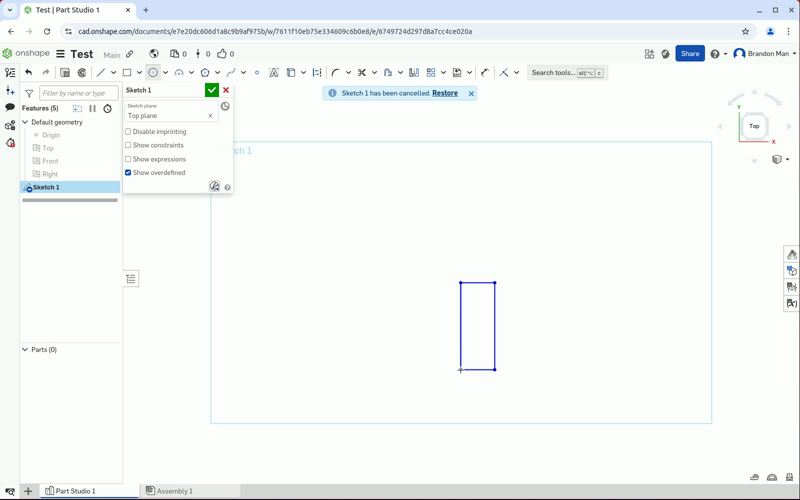
mouse_move(478, 309)
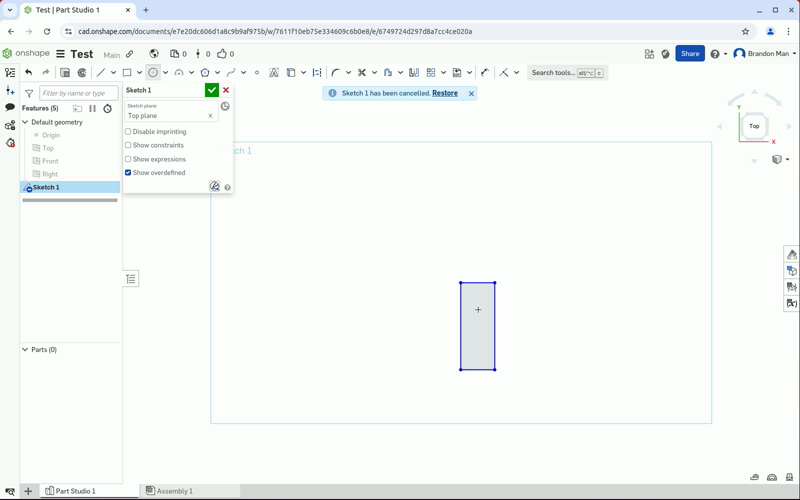
click(478, 309)
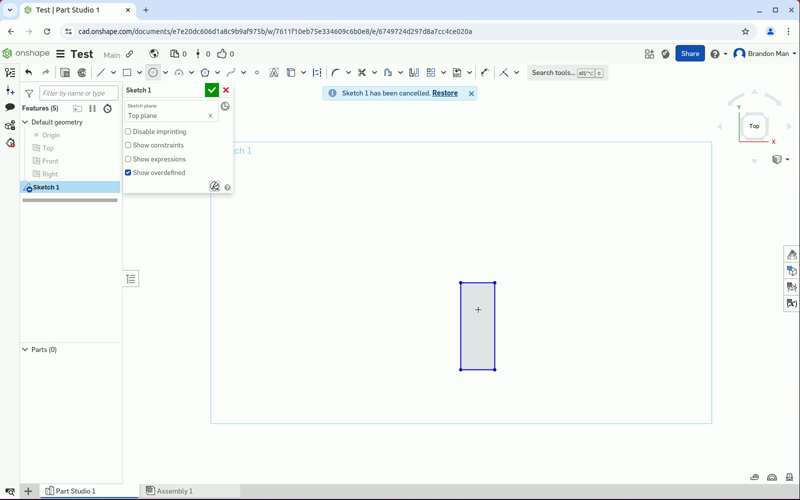
key_up(shift)
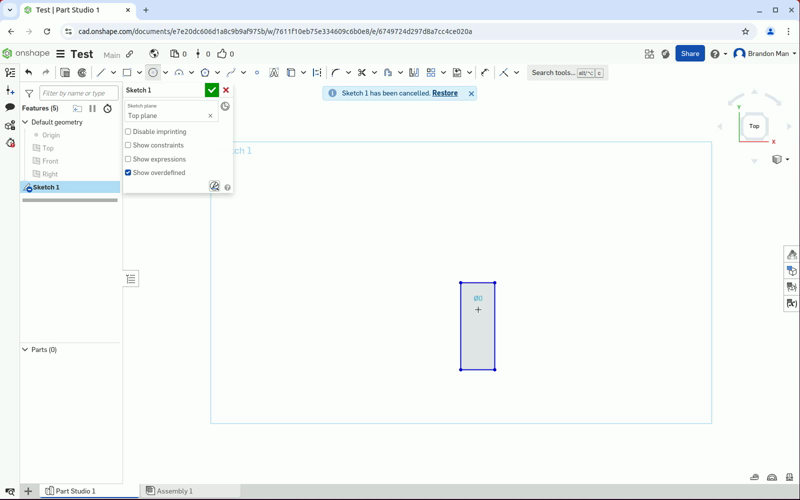
mouse_move(480, 309)
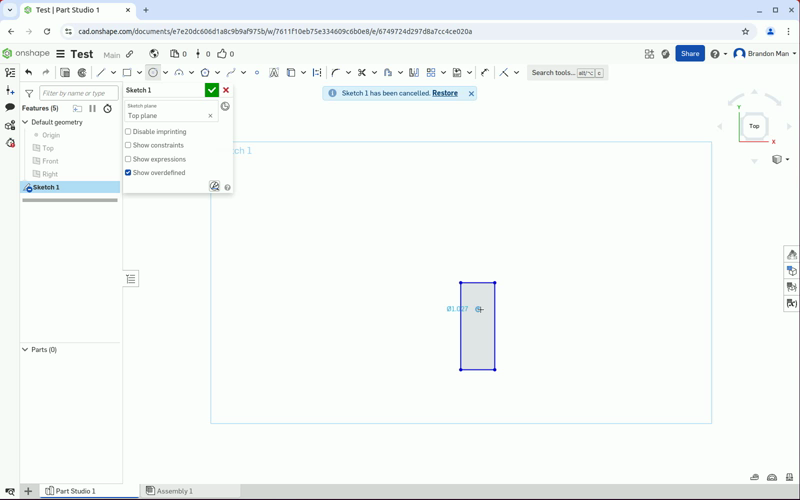
scroll(6)
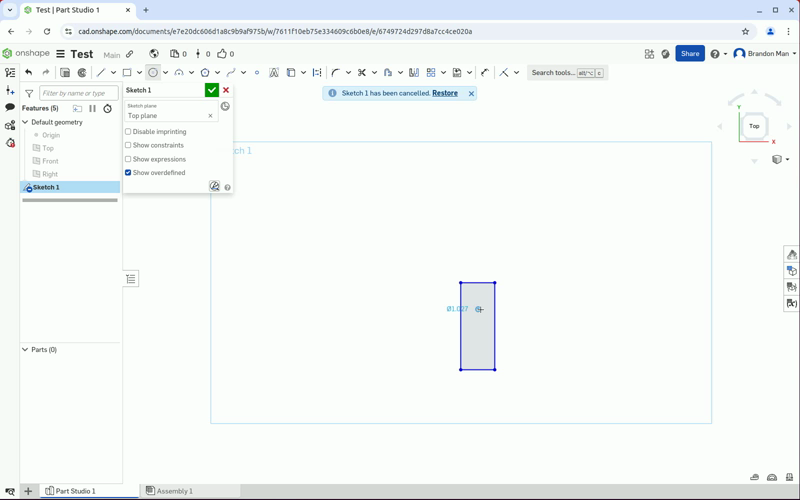
scroll(6)
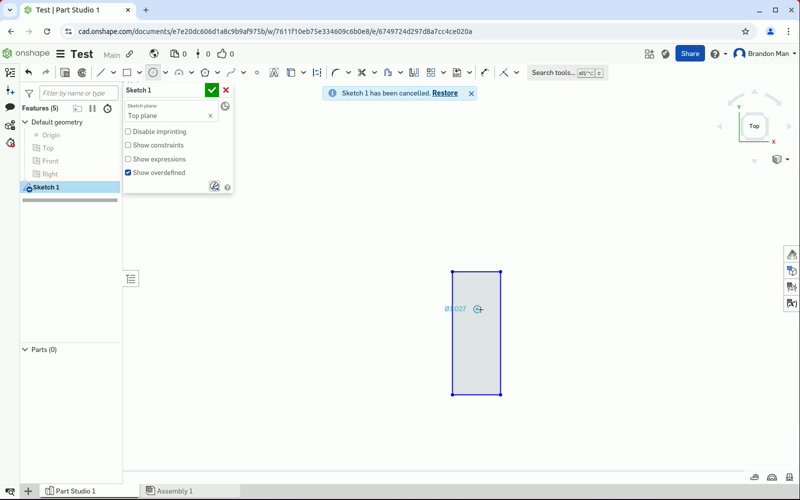
scroll(6)
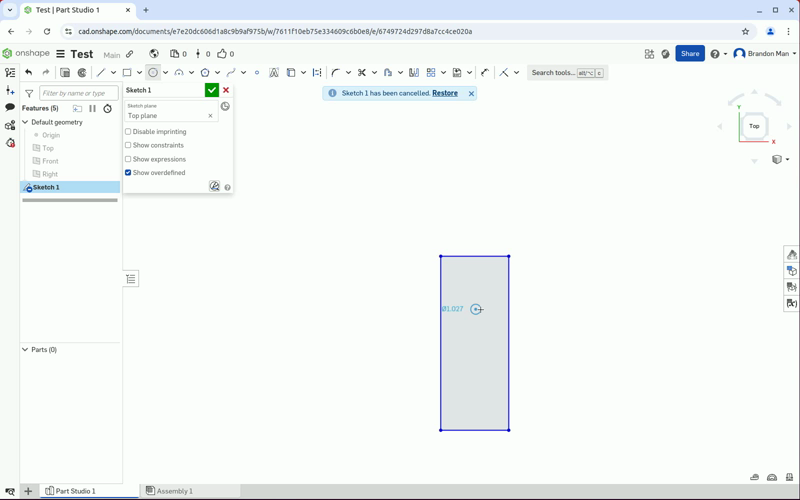
scroll(6)
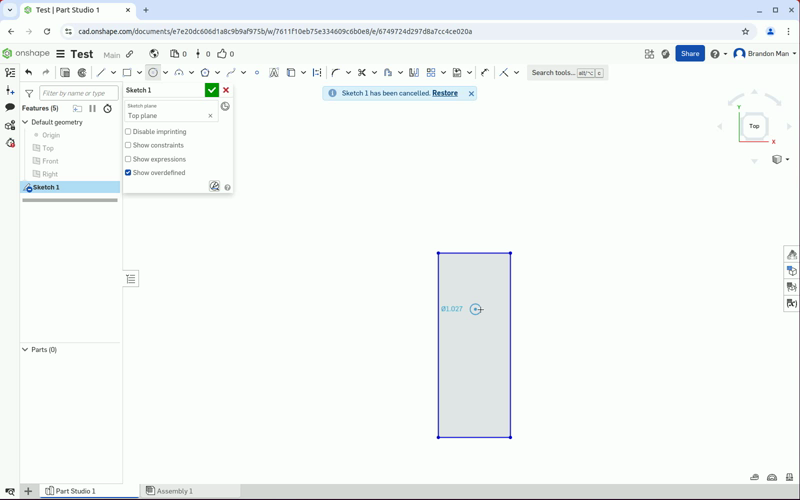
scroll(6)
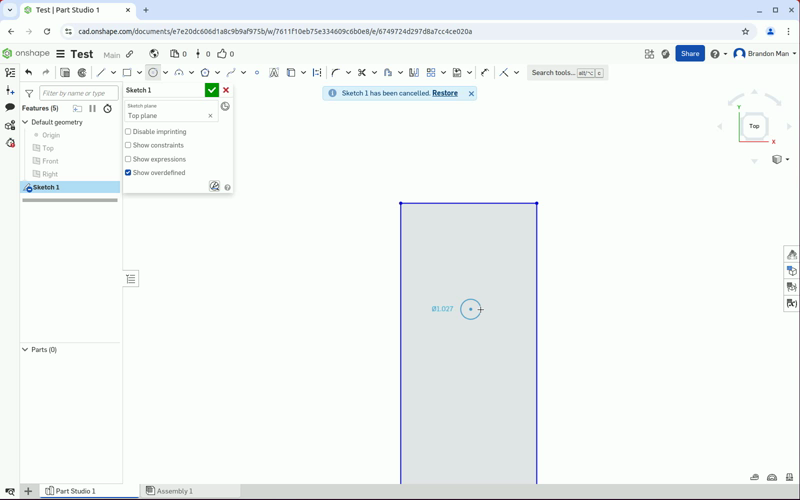
scroll(6)
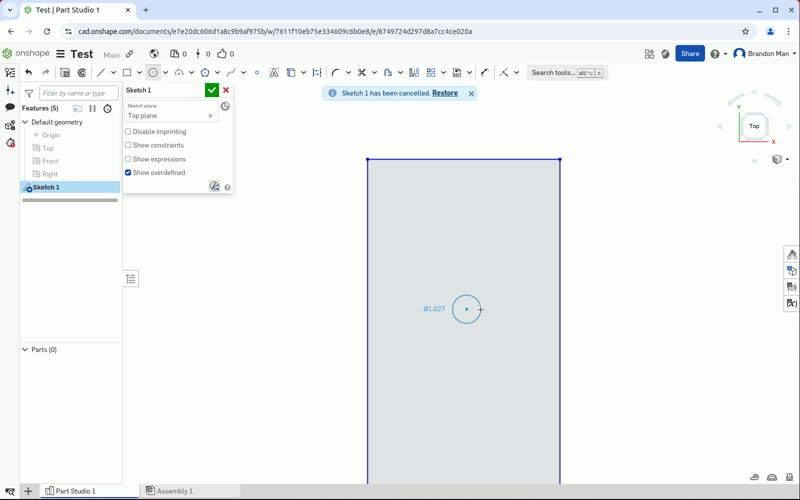
scroll(6)
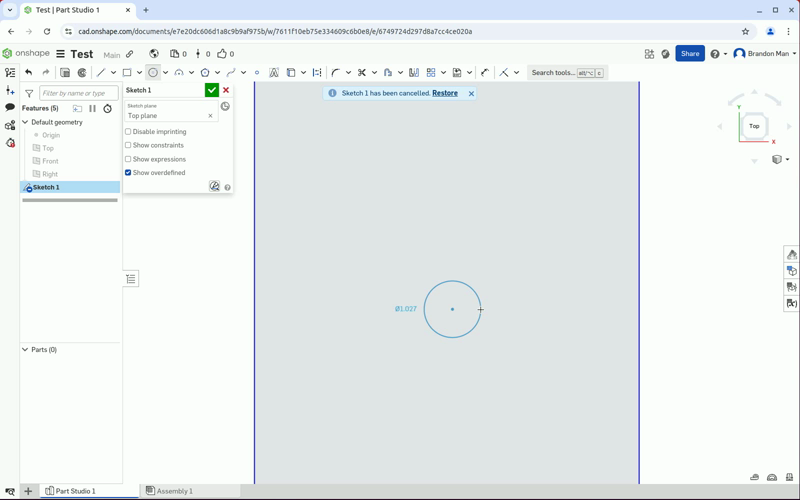
click(480, 309)
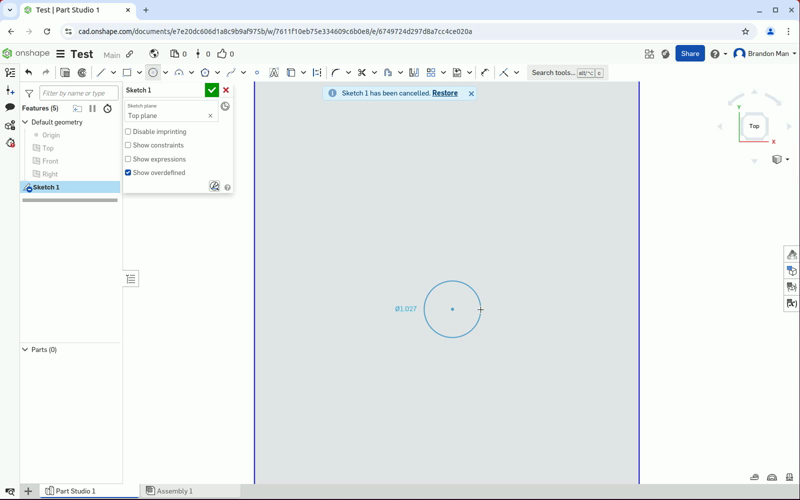
scroll(-6)
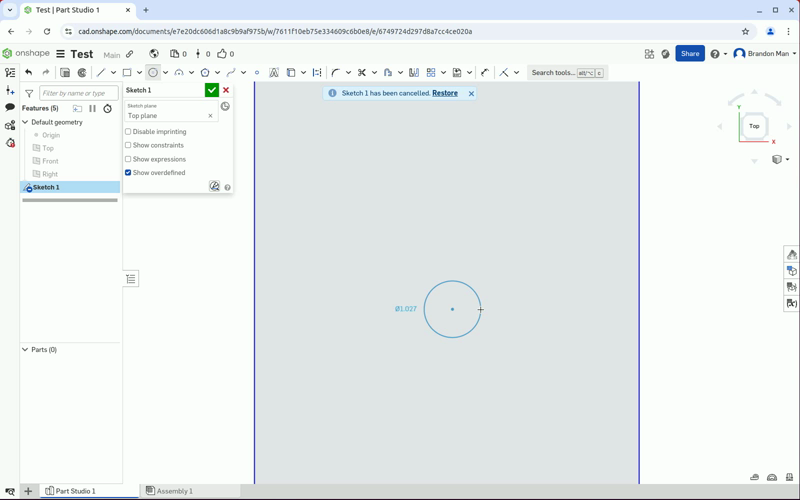
scroll(-6)
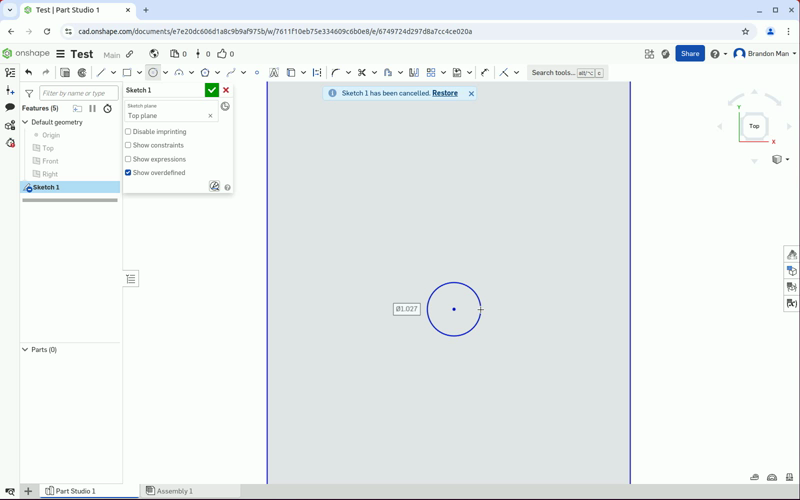
scroll(-6)
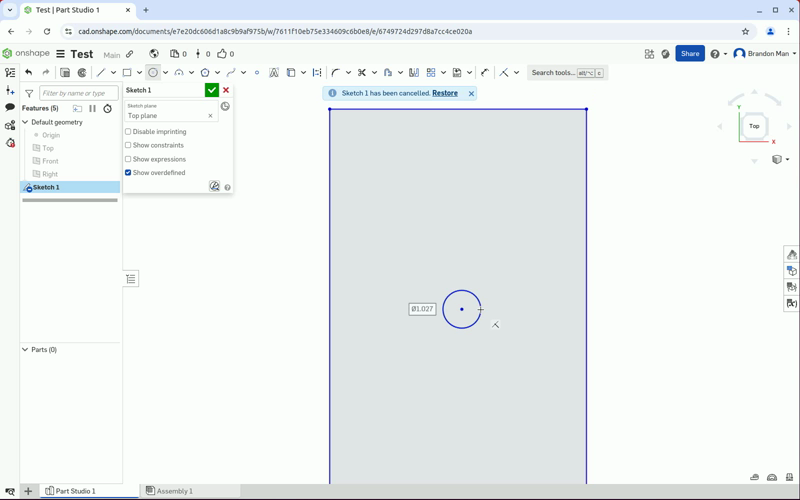
scroll(-6)
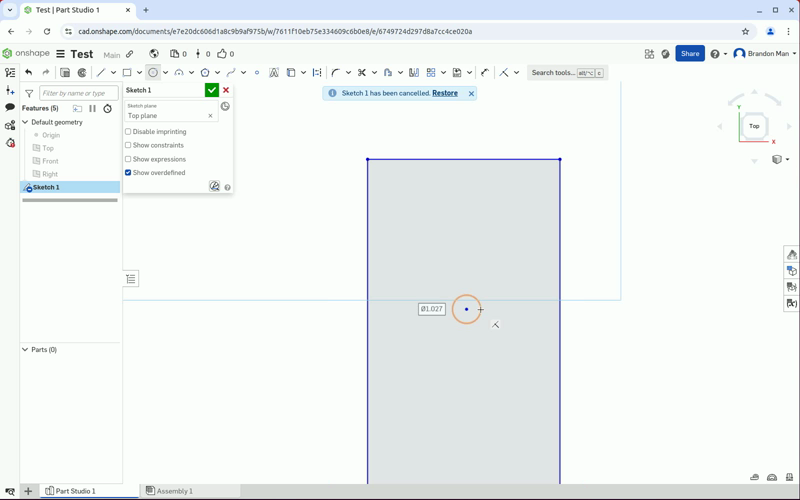
scroll(-6)
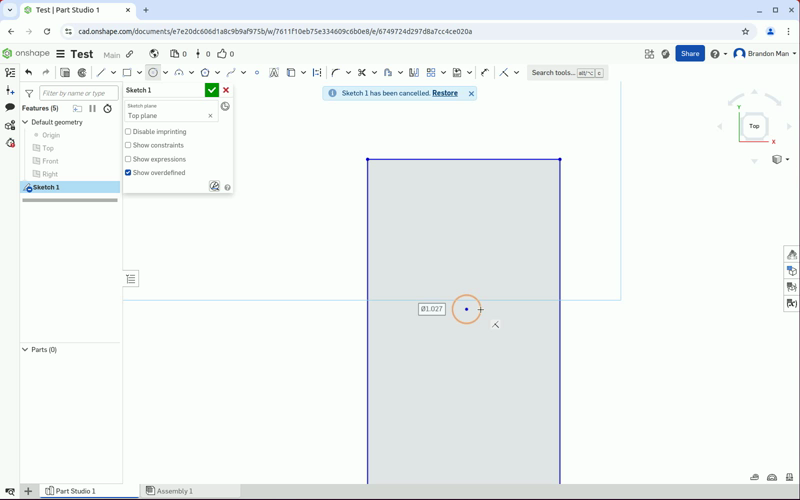
scroll(-6)
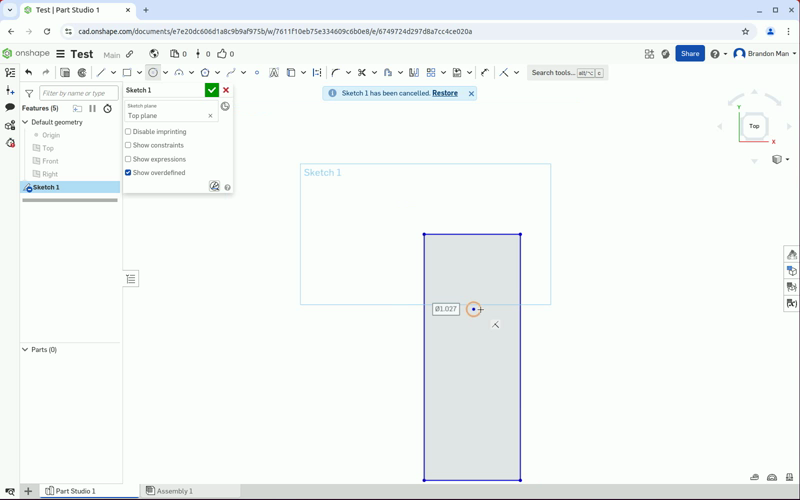
scroll(-6)
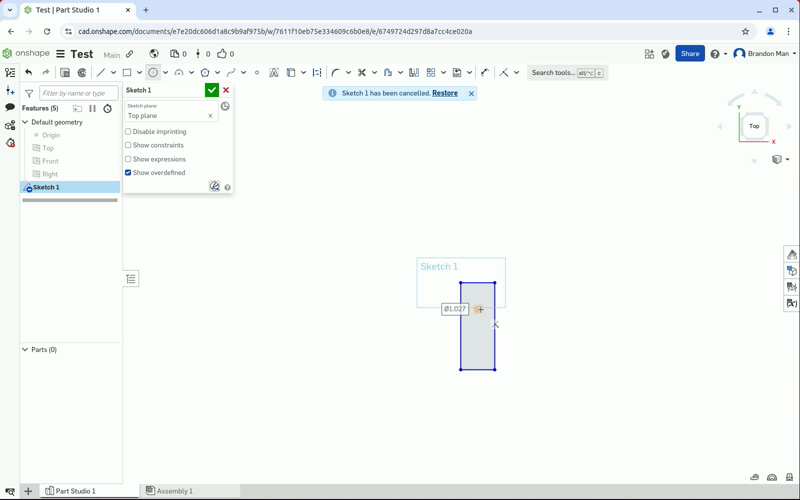
key(esc)
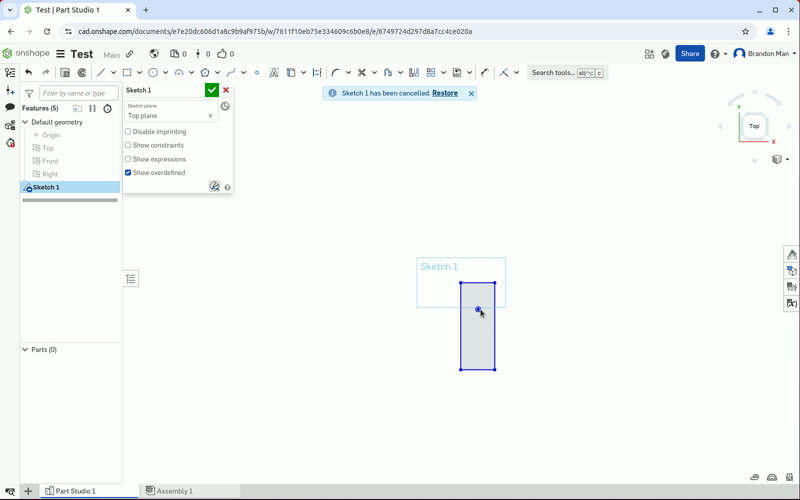
mouse_move(465, 365)
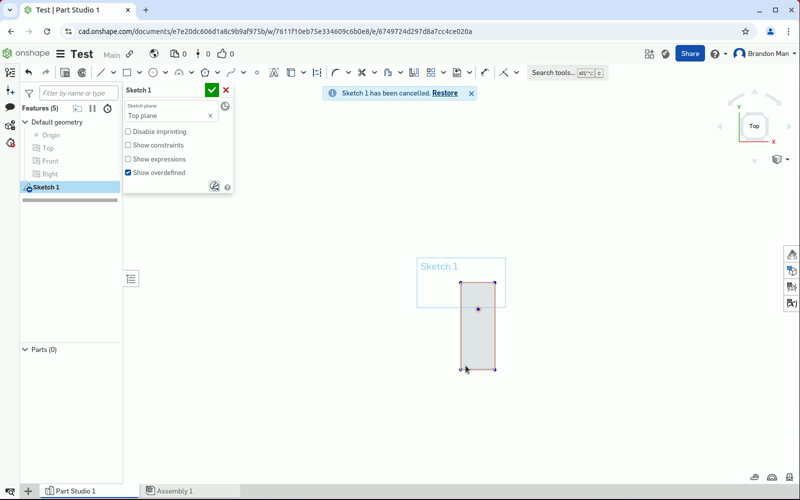
click(465, 365)
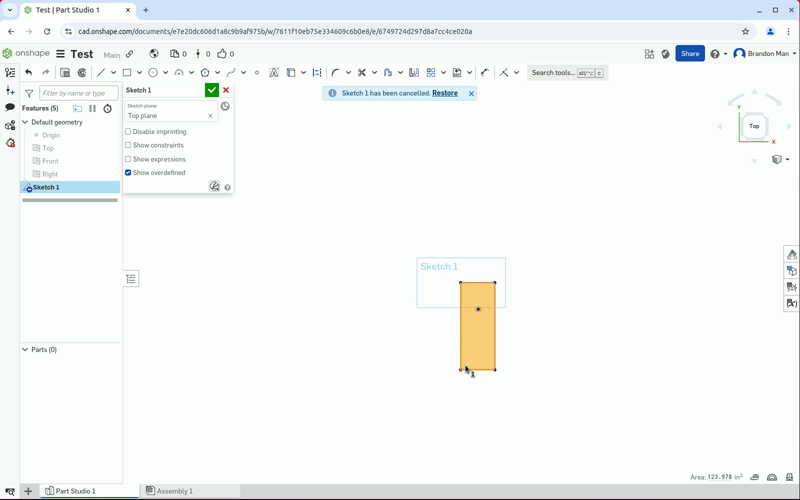
mouse_move(73, 352)
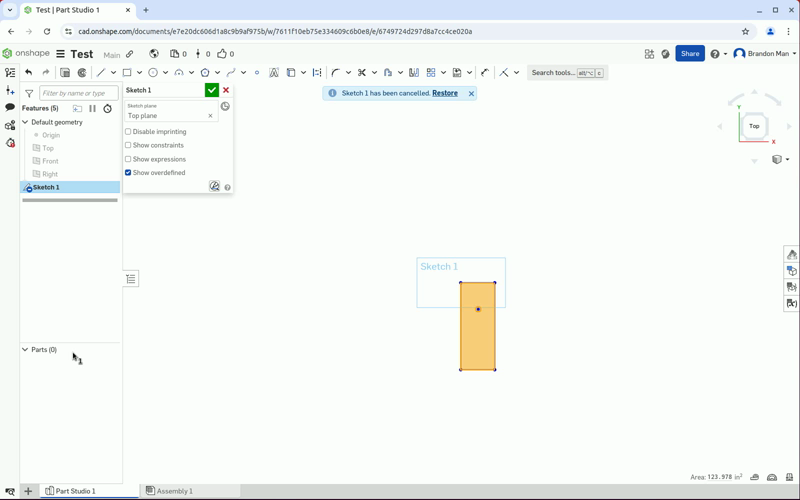
key(shift+y)
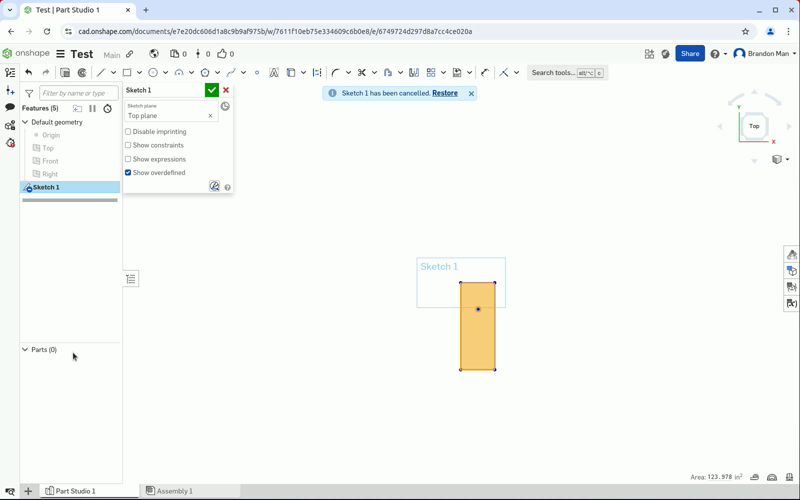
key(shift+e)
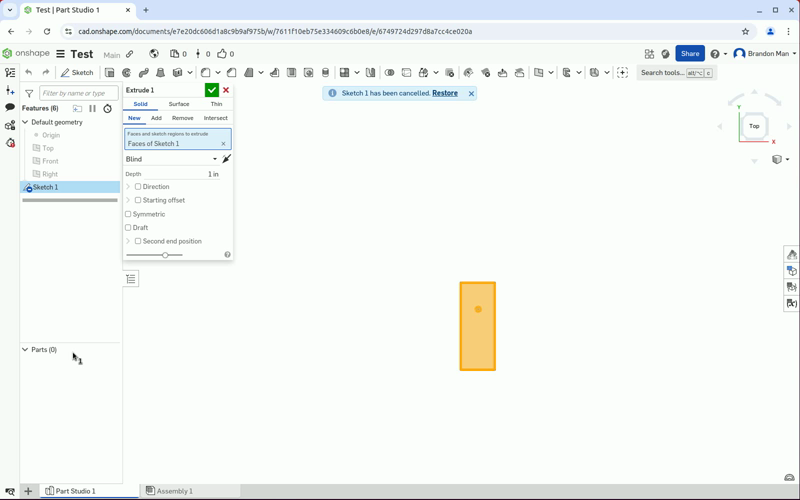
mouse_move(143, 106)
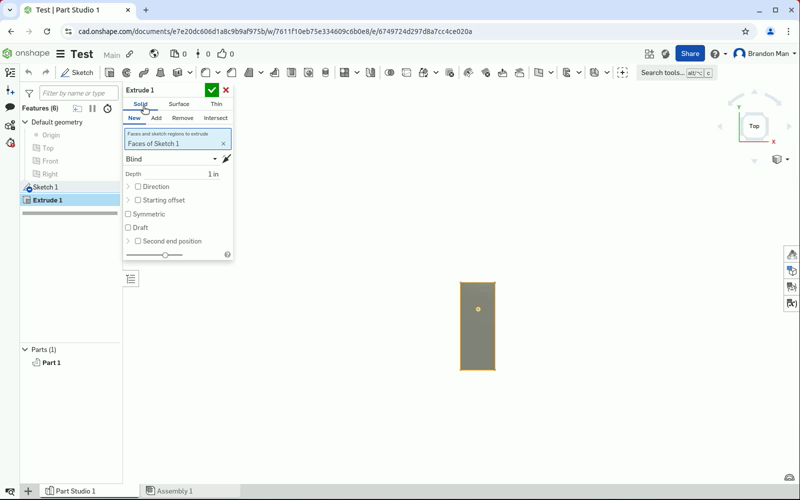
click(143, 106)
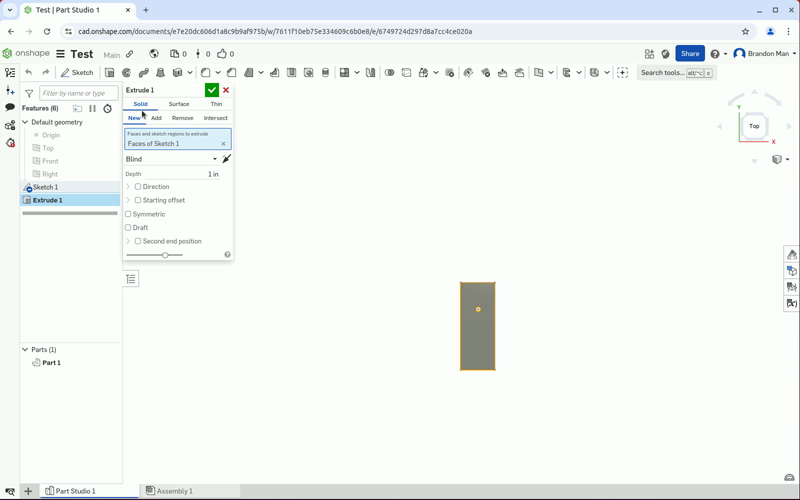
mouse_move(137, 120)
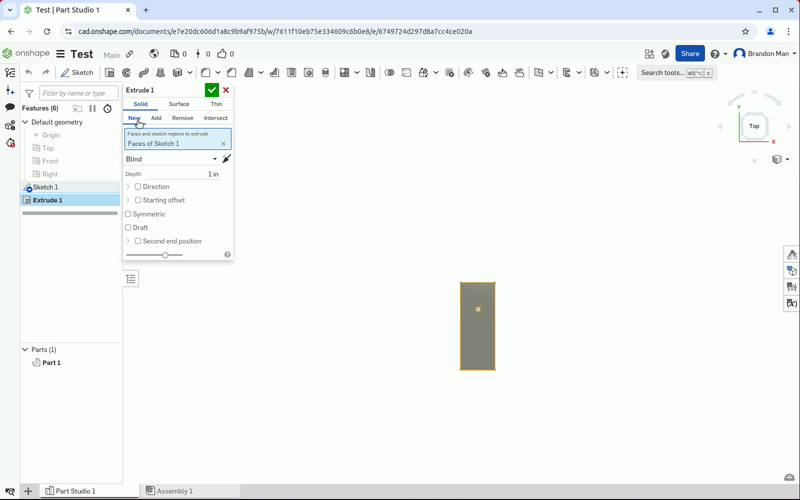
click(137, 120)
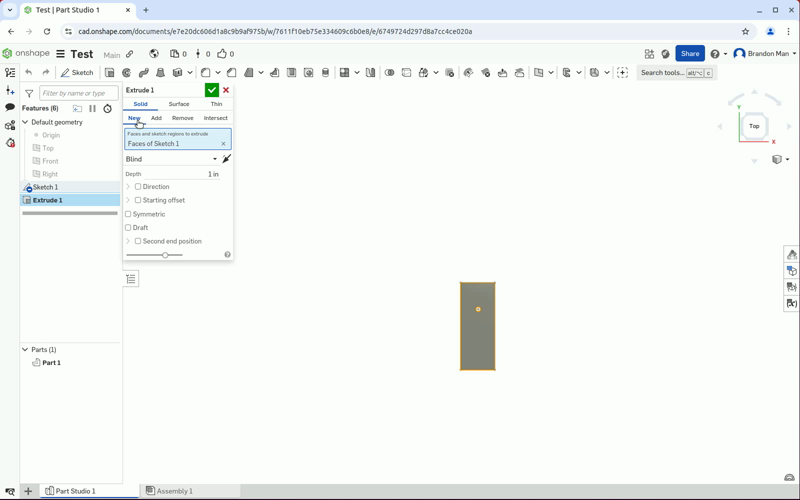
key(tab, 4)
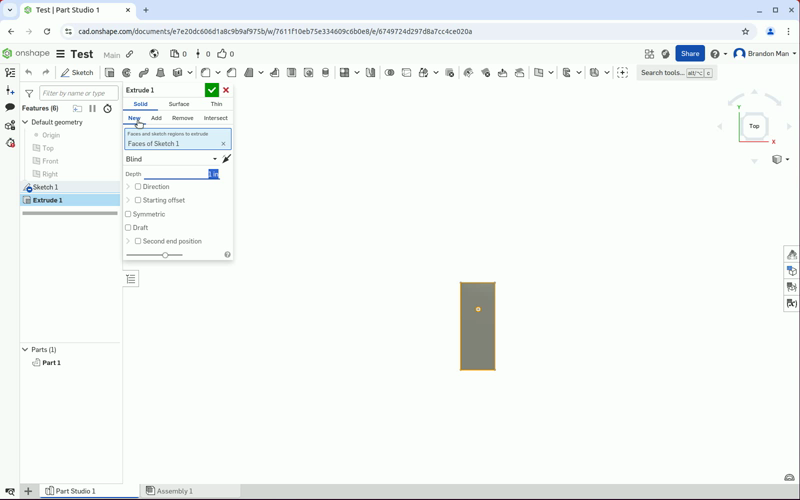
text(1.204)
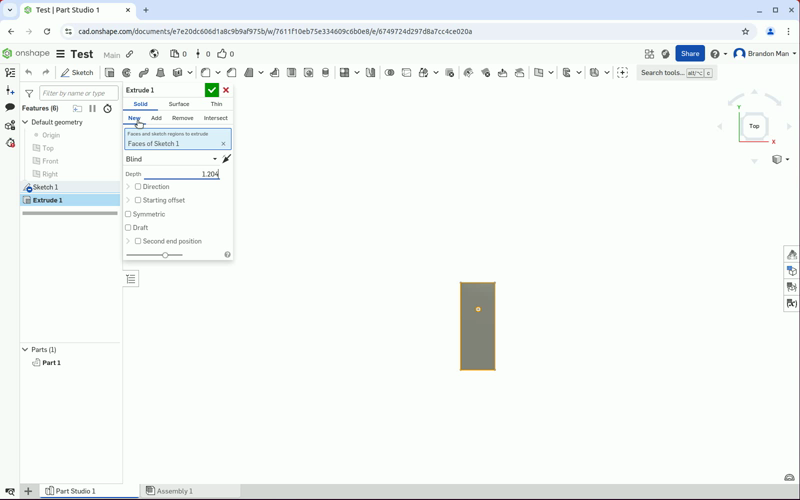
key(enter)
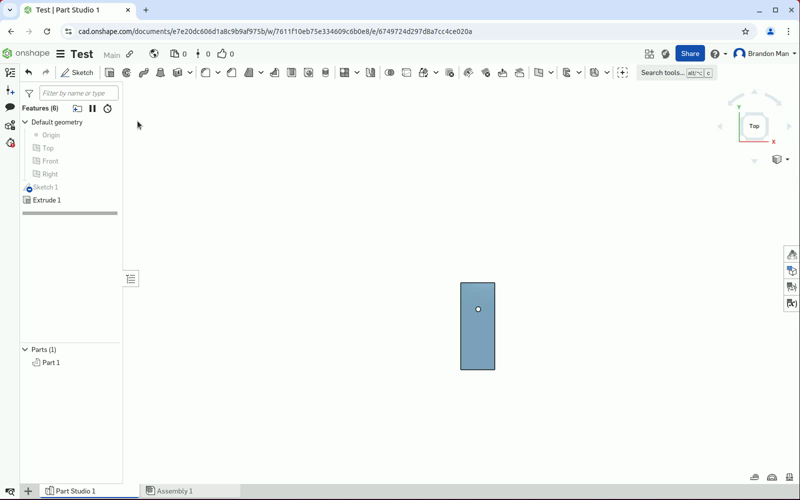
key(shift+h)
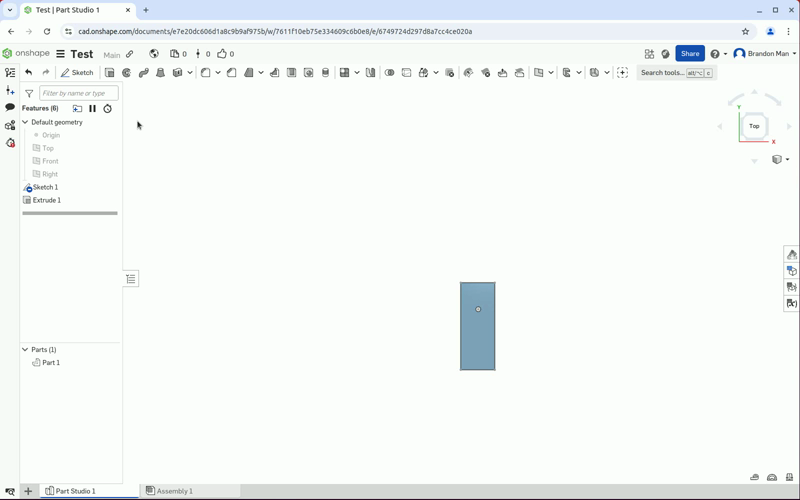
key(shift+h)
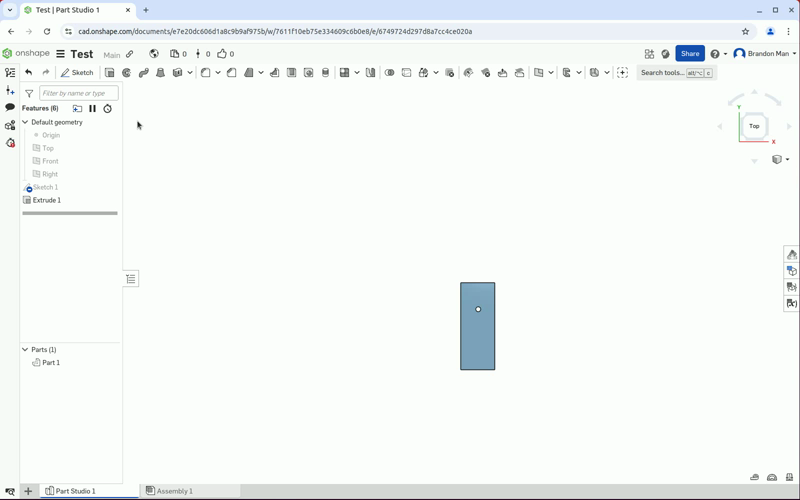
mouse_move(73, 189)
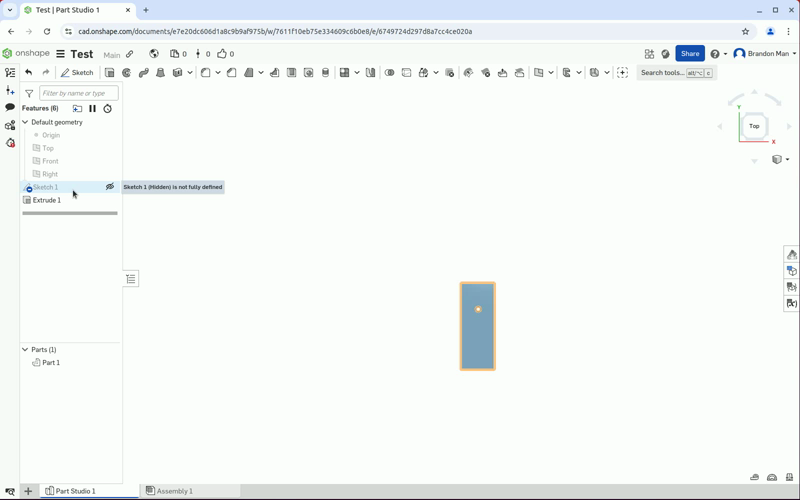
click(73, 189)
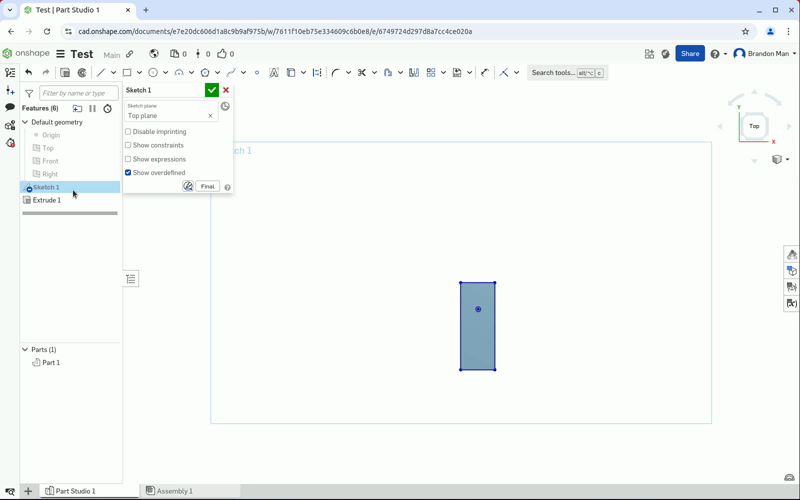
mouse_move(229, 92)
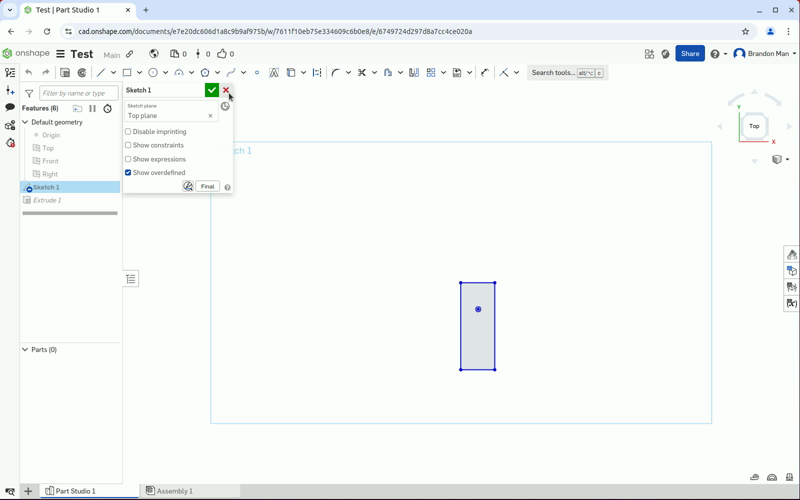
click(229, 92)
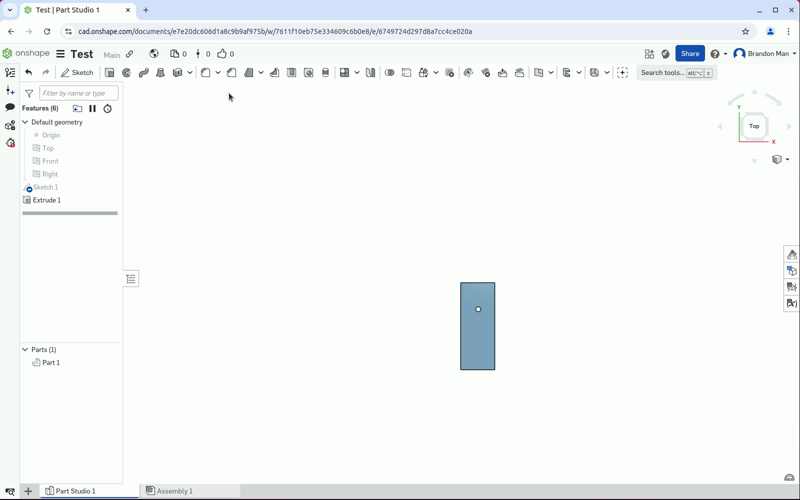
mouse_move(73, 352)
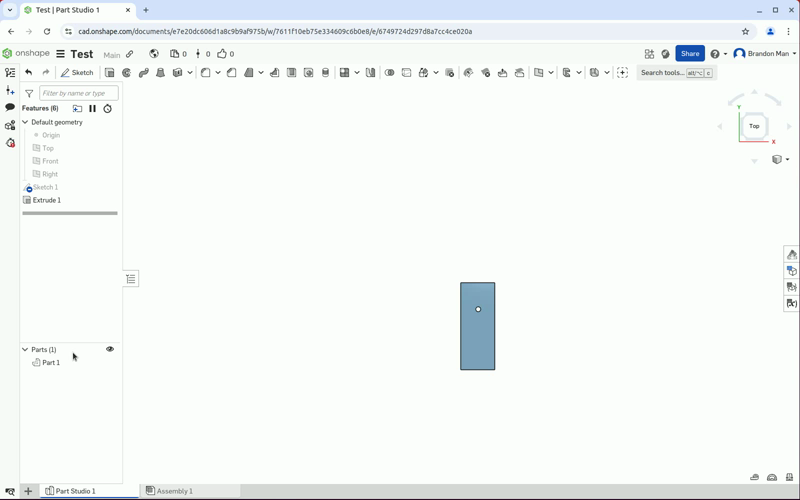
key(y)
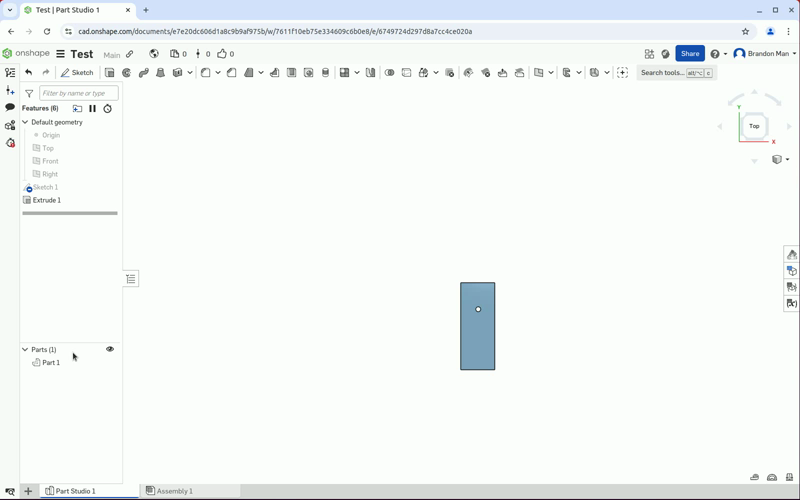
key(shift+p)
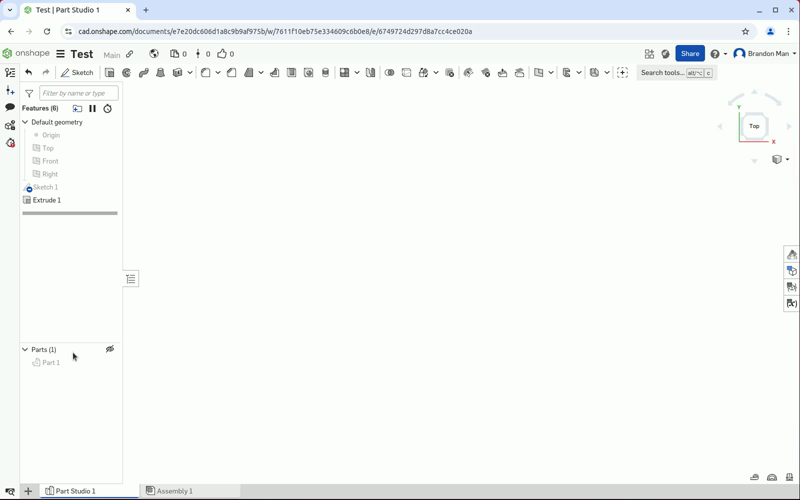
key(space)
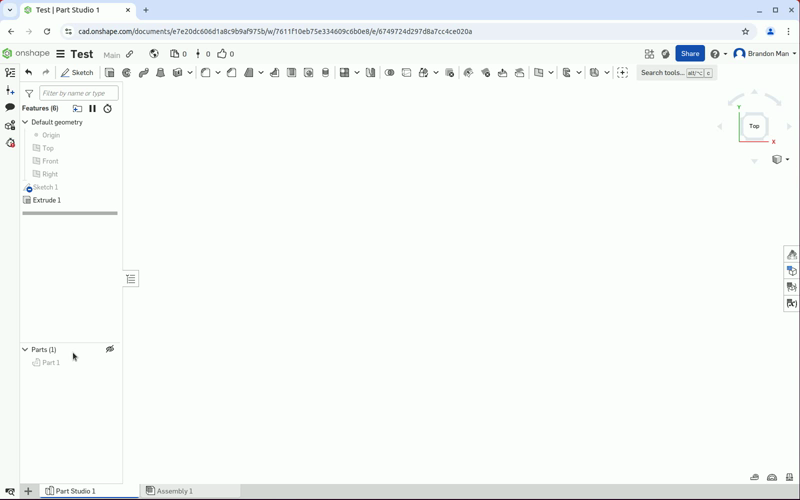
key_down(shift)
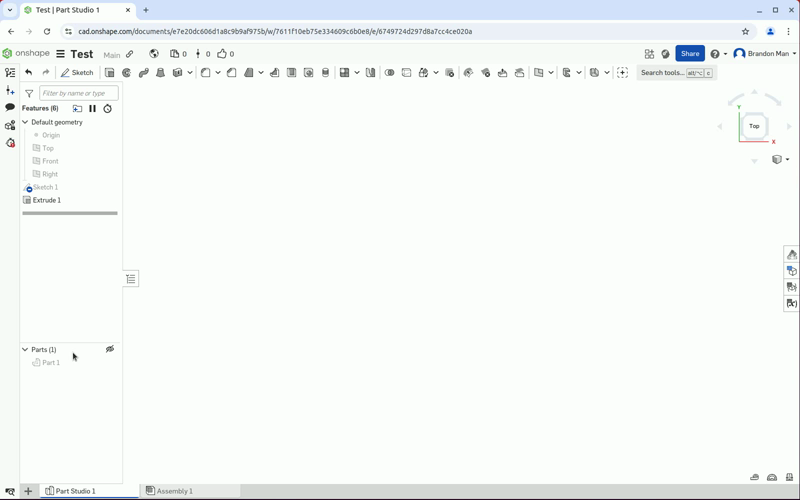
key(up)
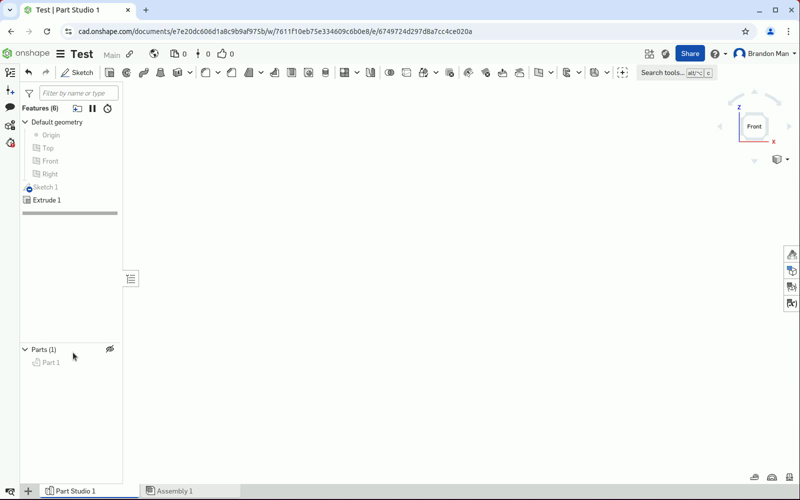
key_up(shift)
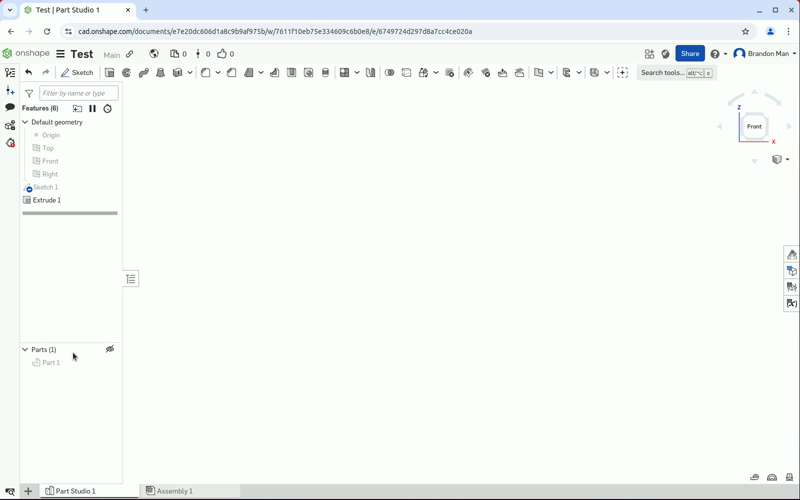
key(space)
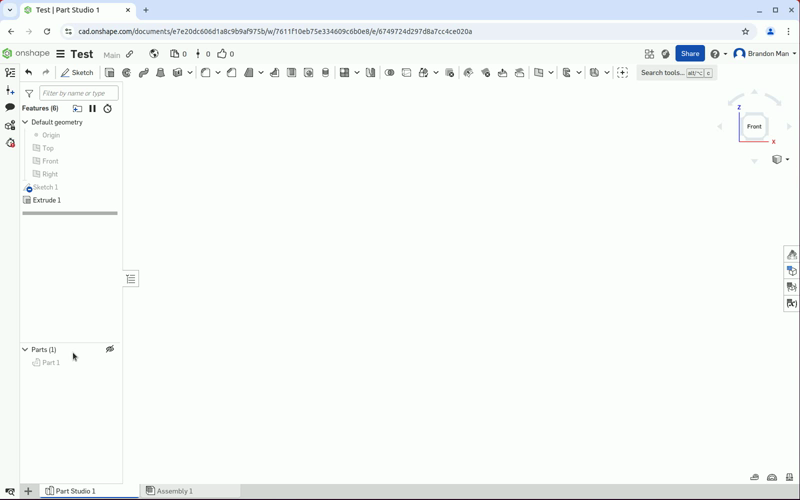
key_down(shift)
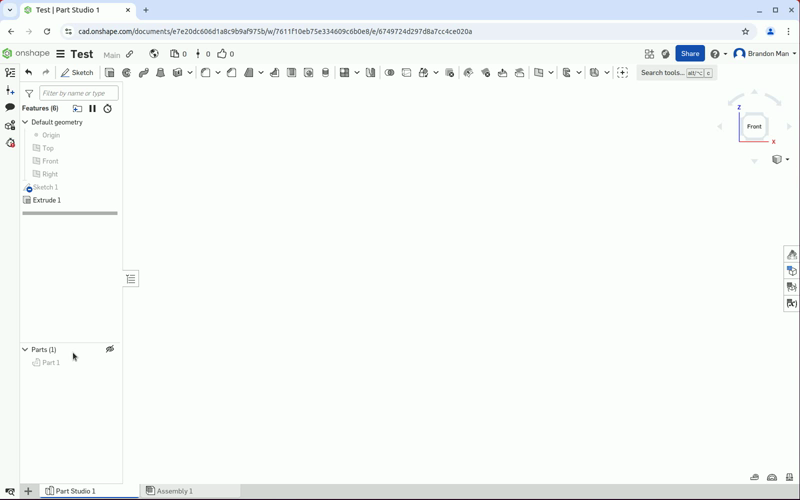
key(left)
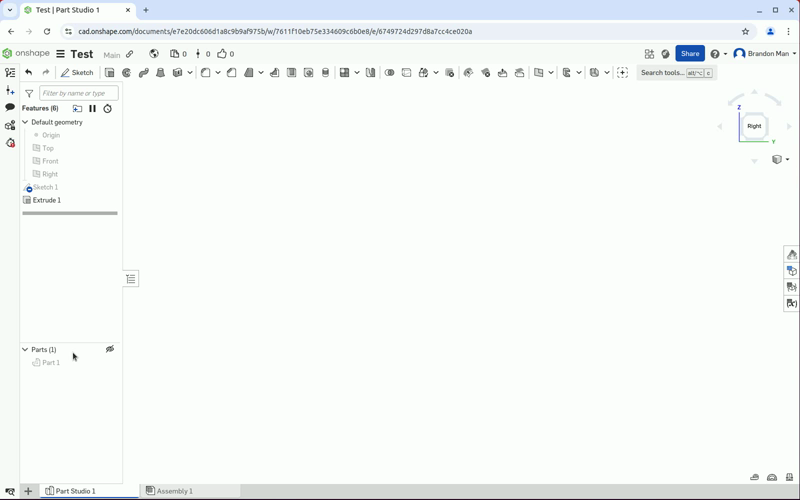
key_up(shift)
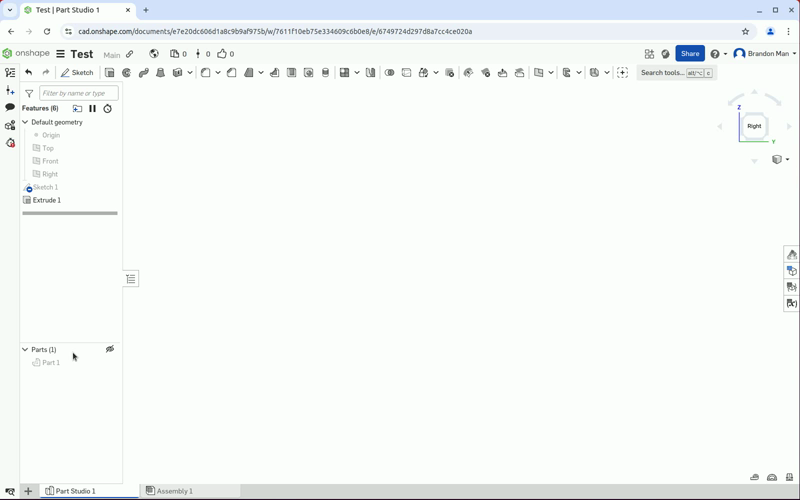
mouse_move(73, 352)
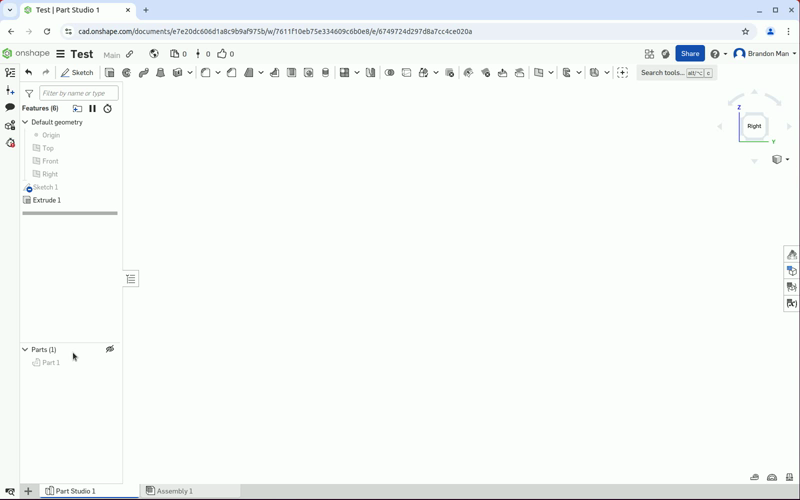
key(shift+y)
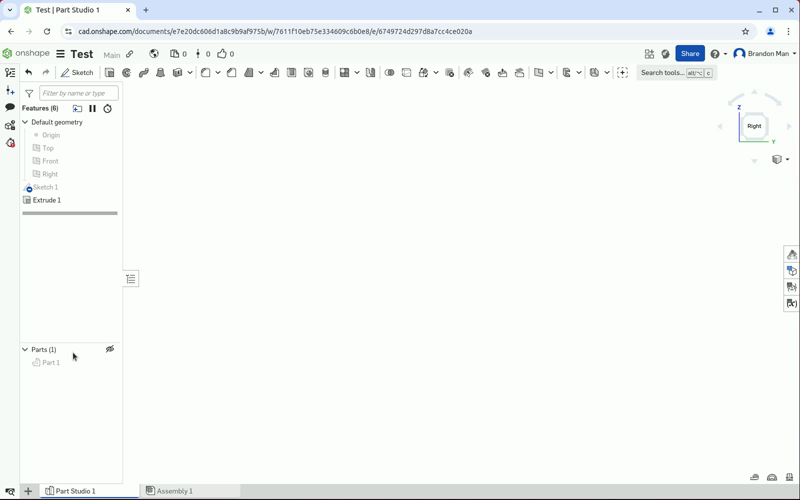
key(shift+s)
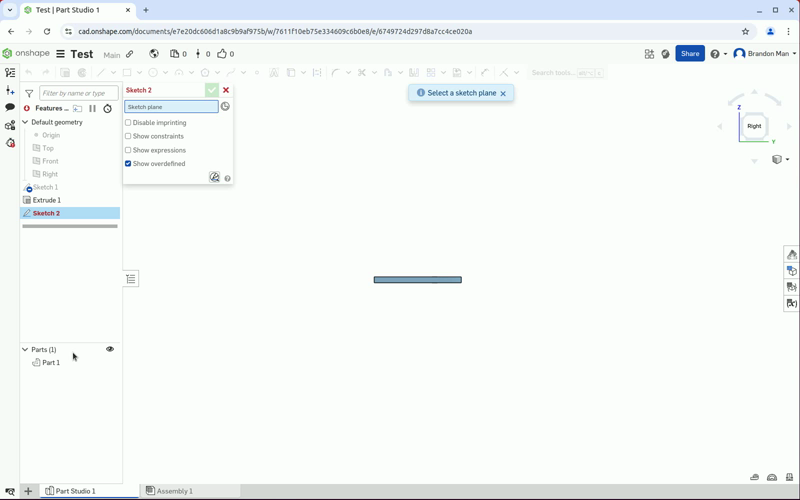
mouse_move(73, 176)
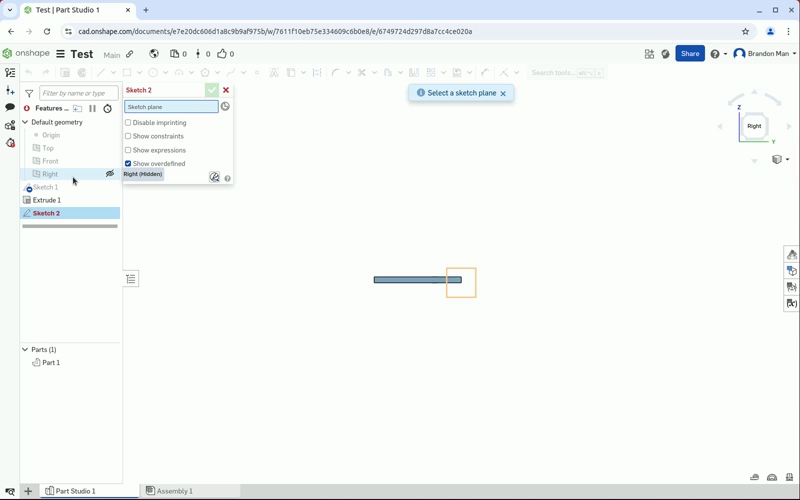
click(73, 176)
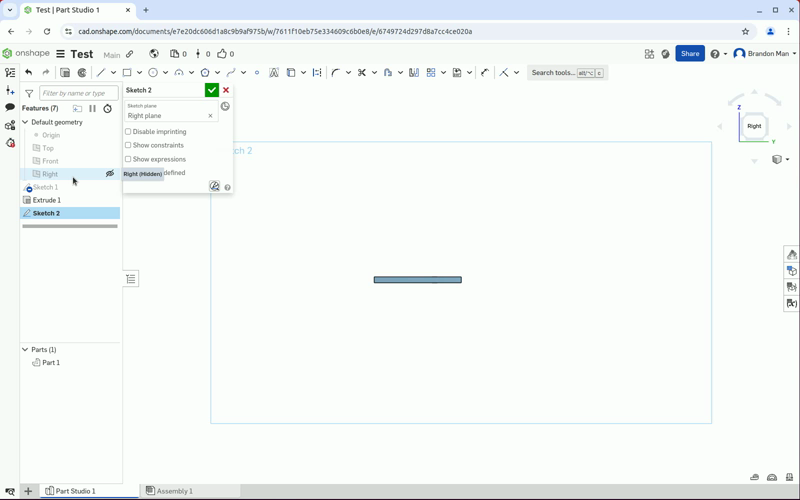
mouse_move(73, 352)
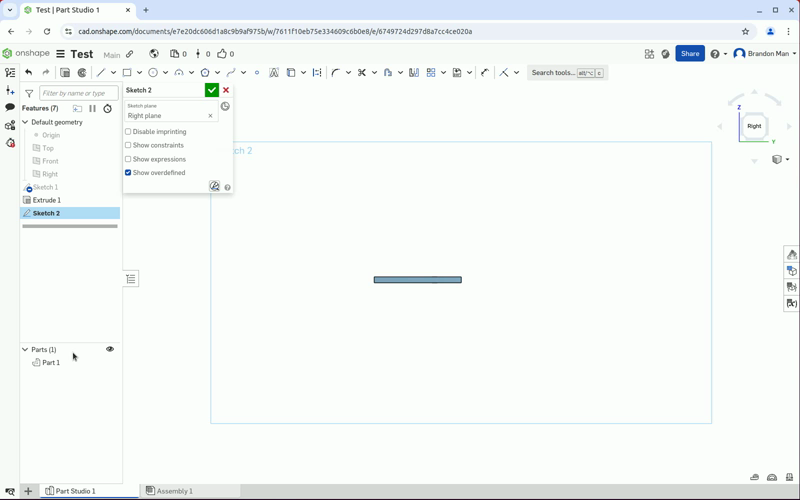
key(y)
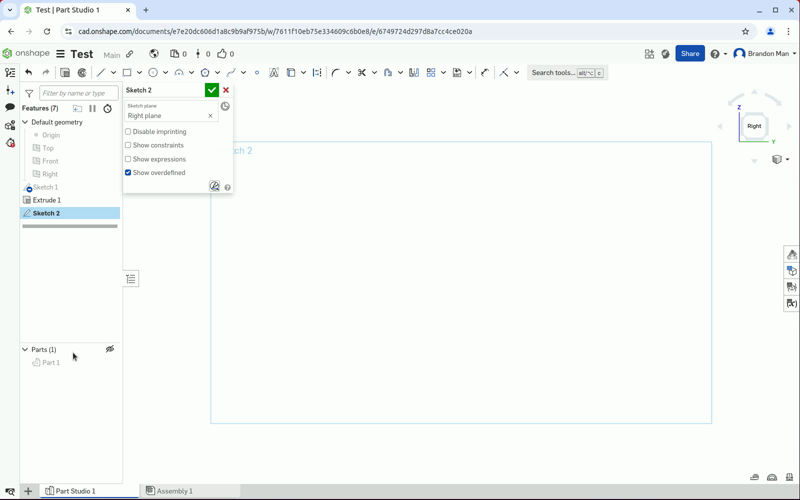
key(l)
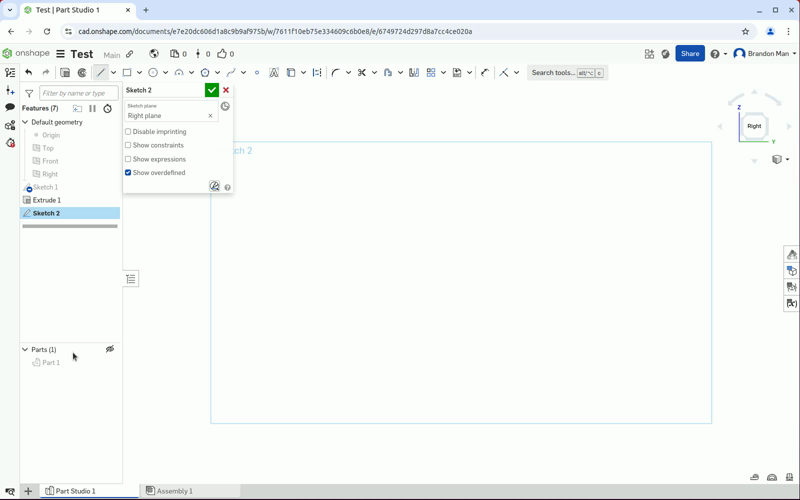
key_down(shift)
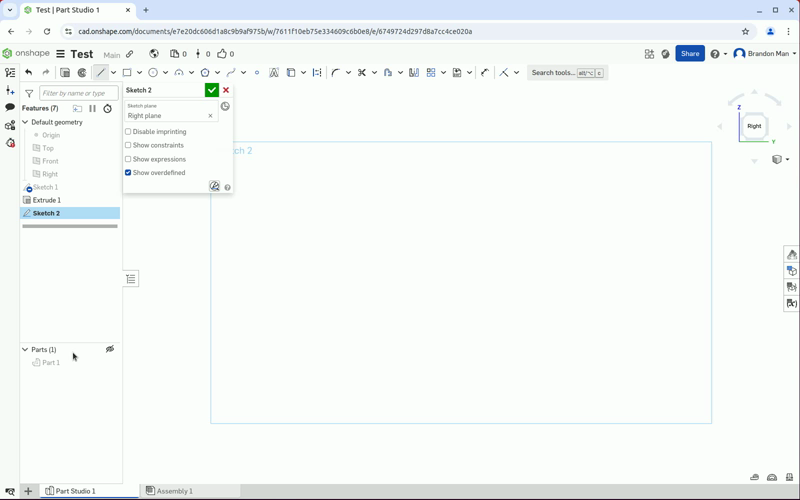
mouse_move(460, 395)
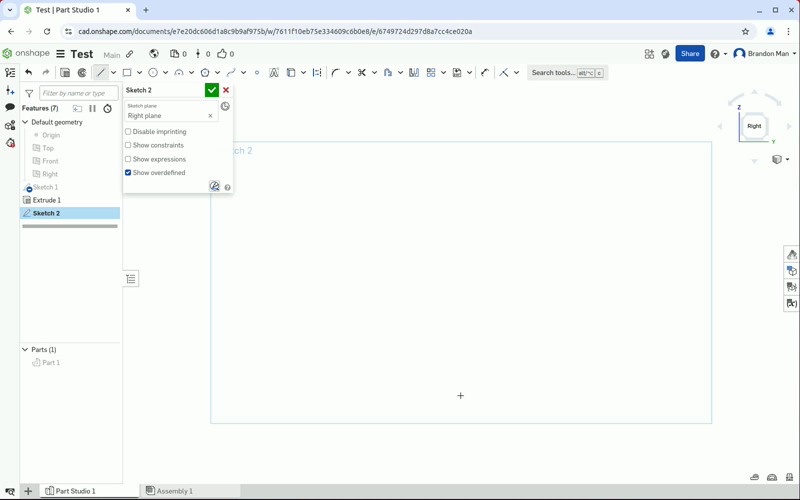
click(460, 395)
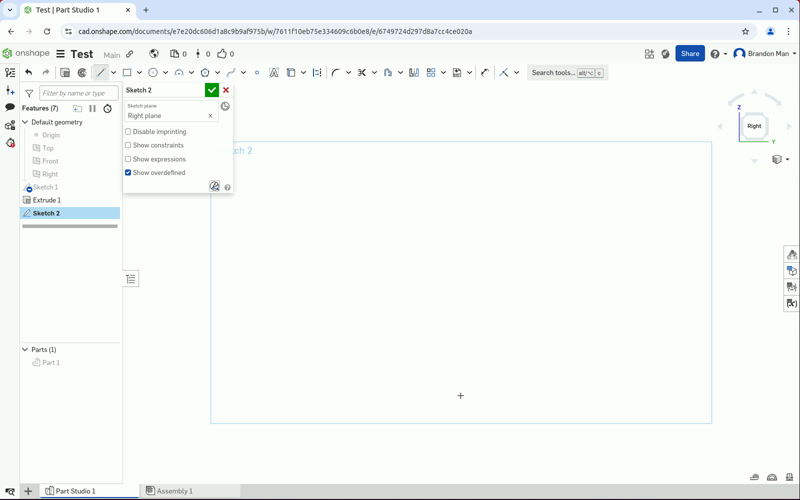
key_up(shift)
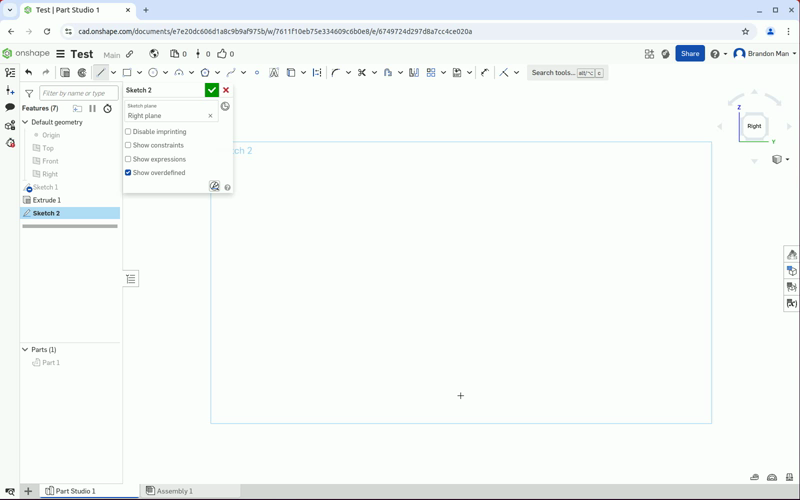
key_down(shift)
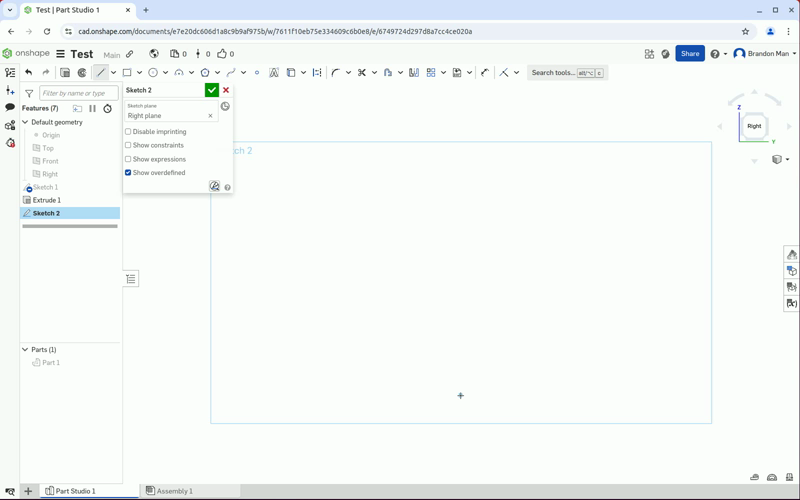
mouse_move(547, 395)
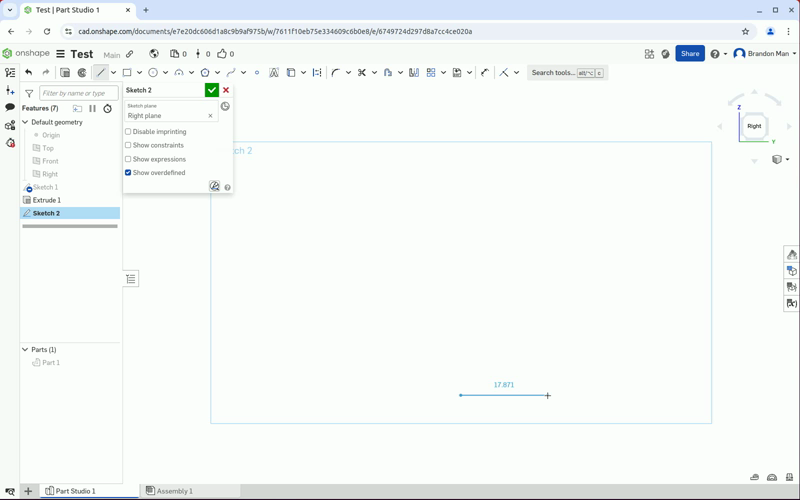
click(547, 395)
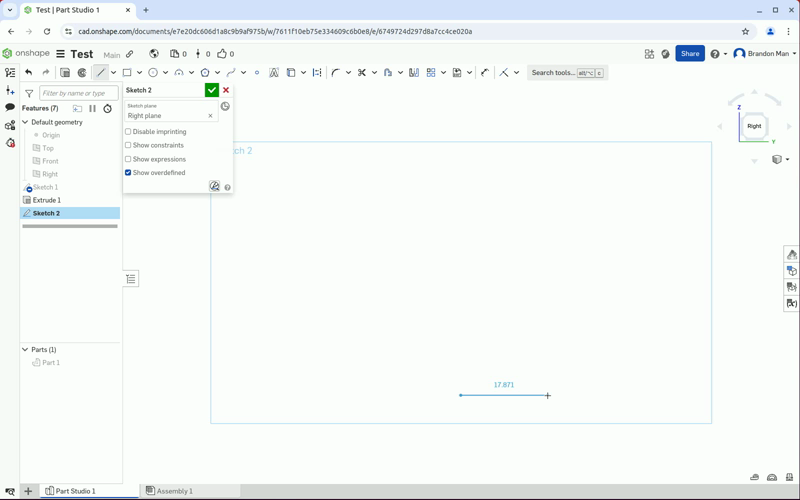
key_up(shift)
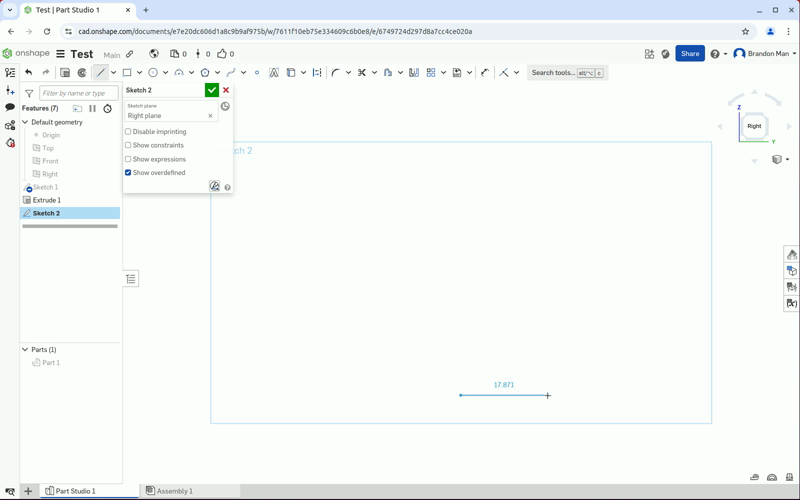
key_down(shift)
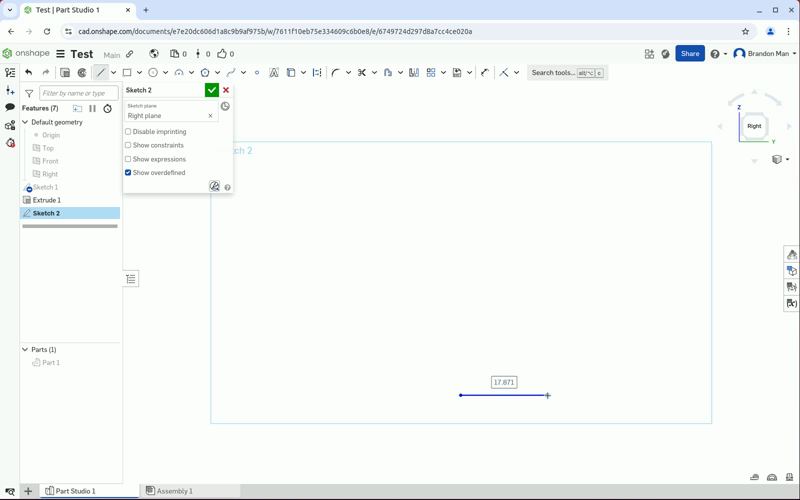
mouse_move(577, 395)
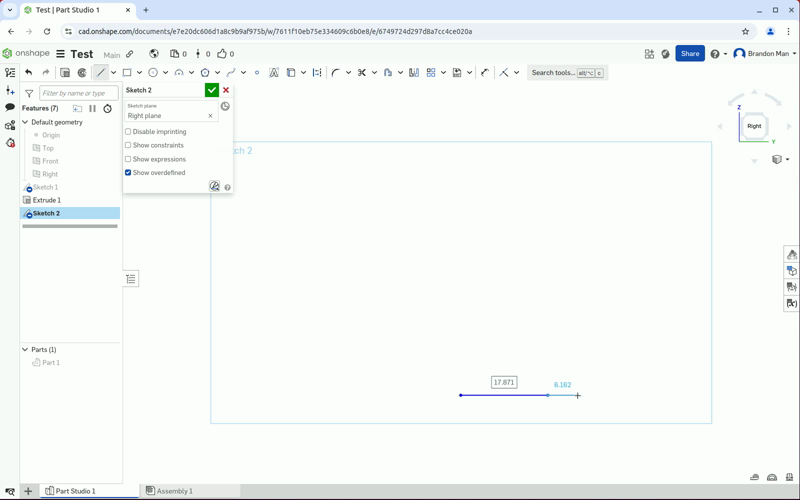
mouse_move(547, 338)
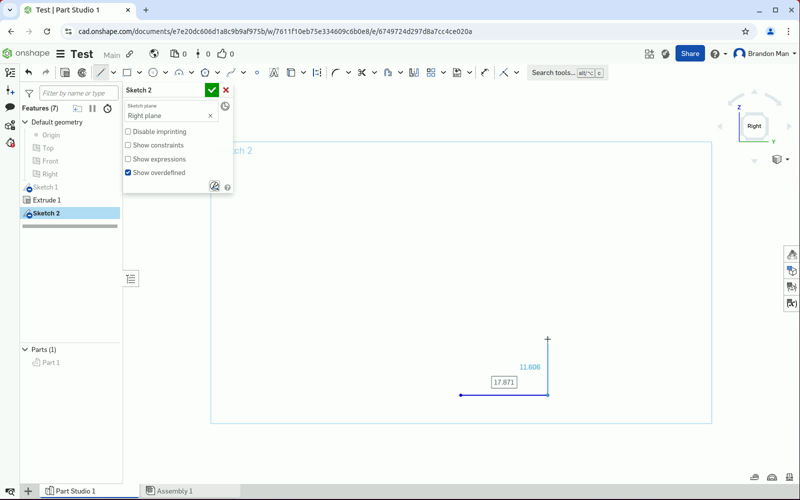
click(547, 338)
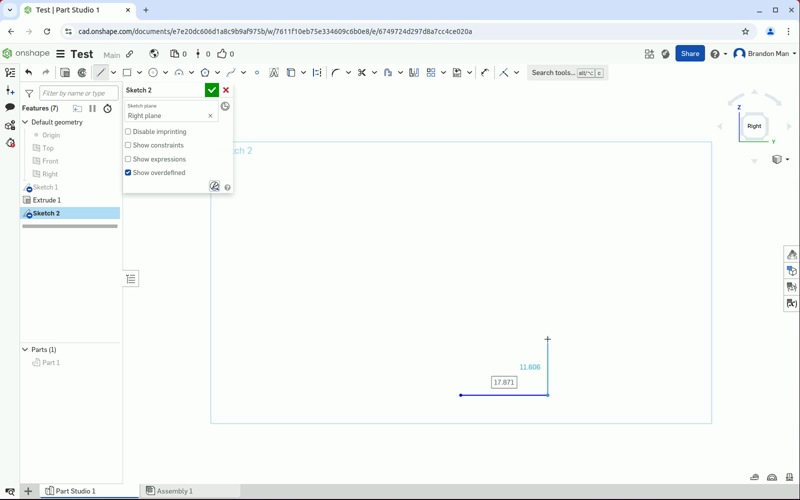
key_up(shift)
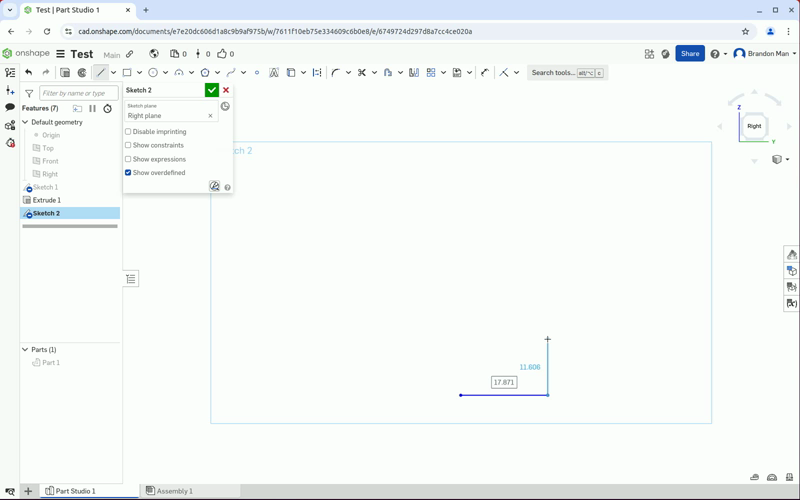
key_down(shift)
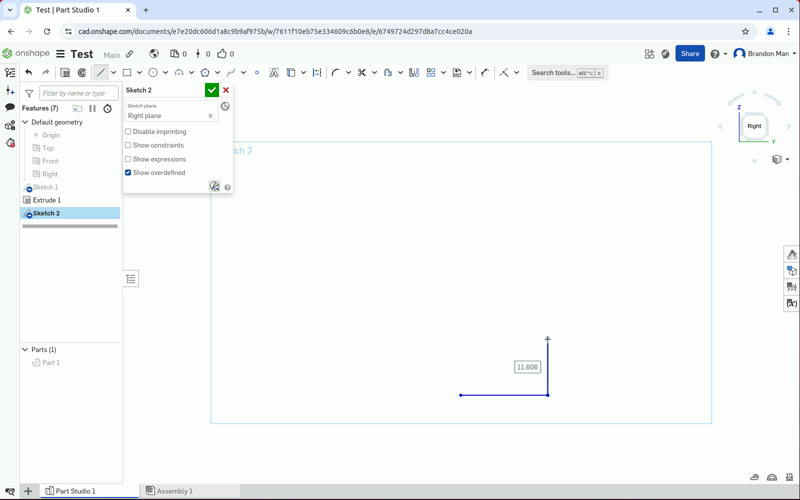
mouse_move(460, 338)
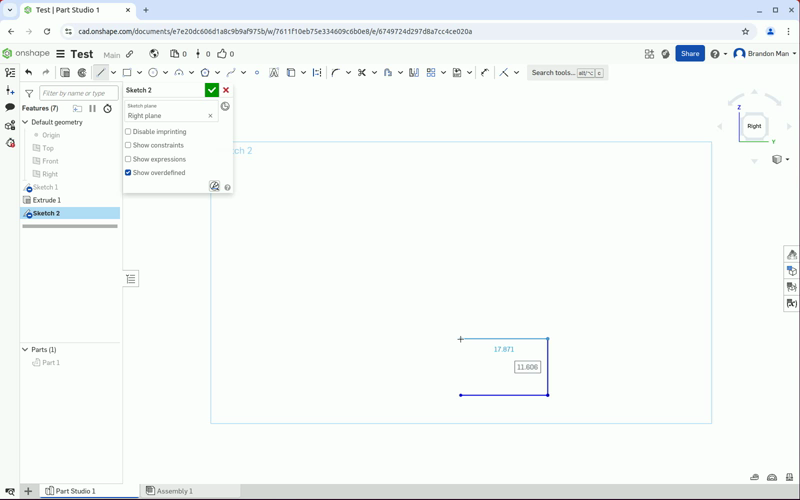
click(460, 338)
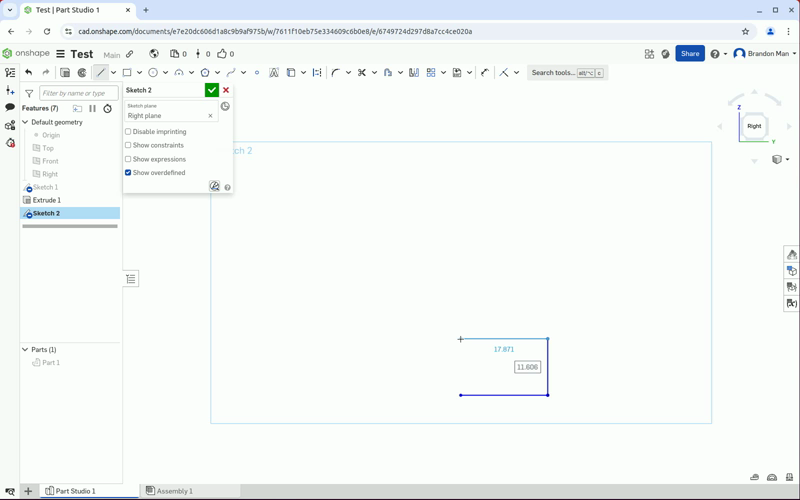
key_up(shift)
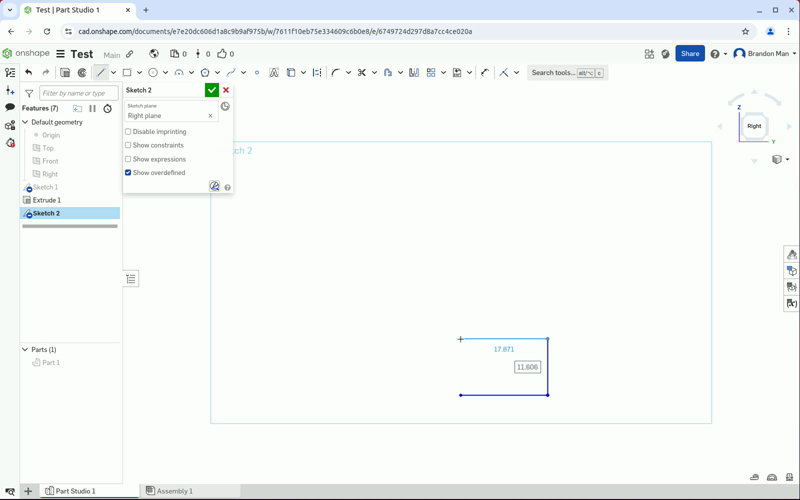
mouse_move(490, 338)
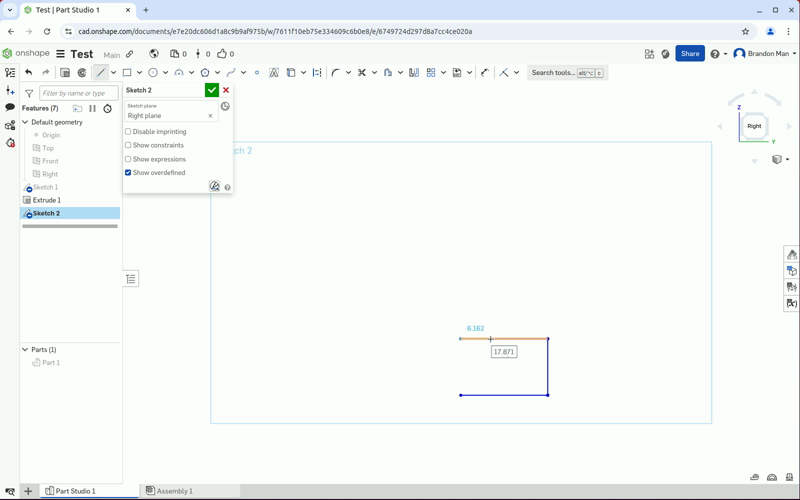
key_down(shift)
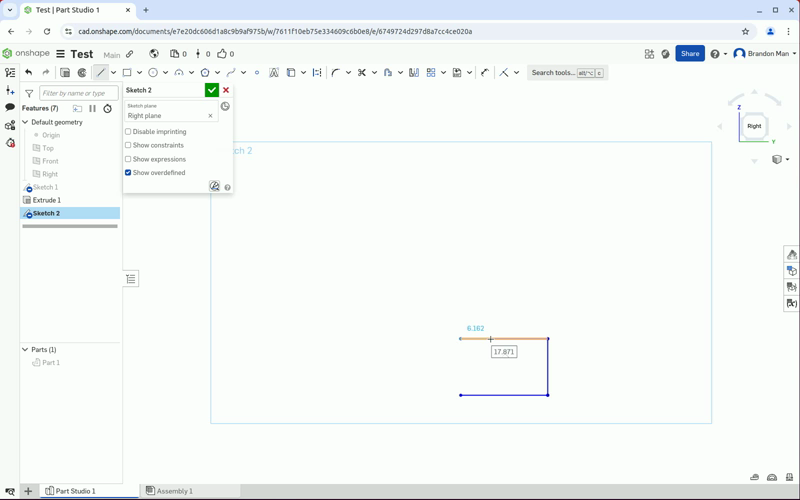
mouse_move(460, 395)
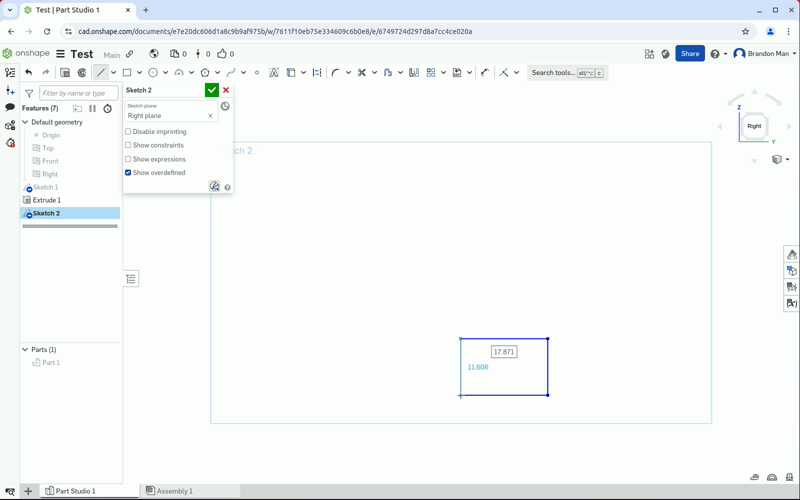
key_up(shift)
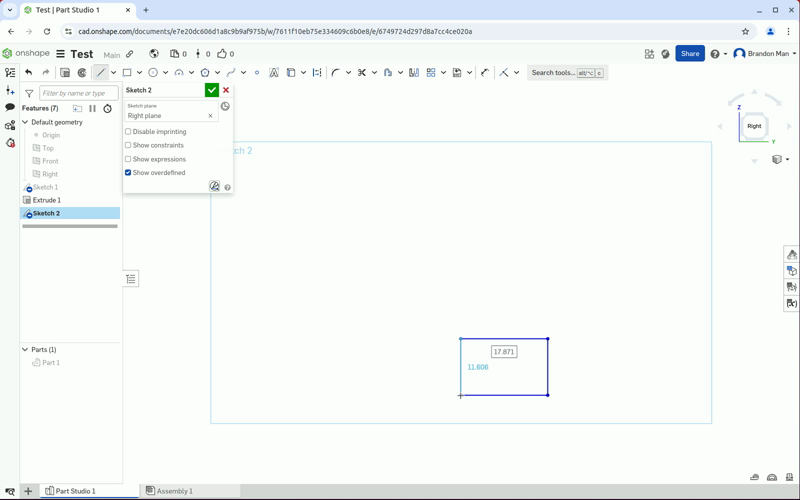
click(460, 395)
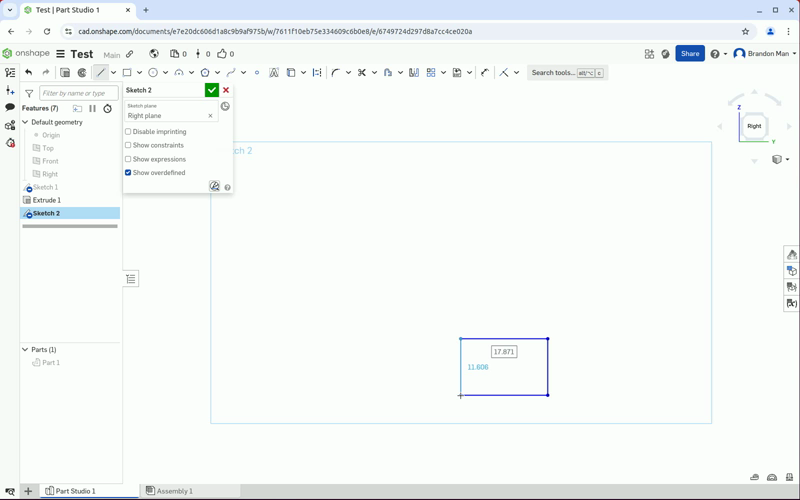
key(esc)
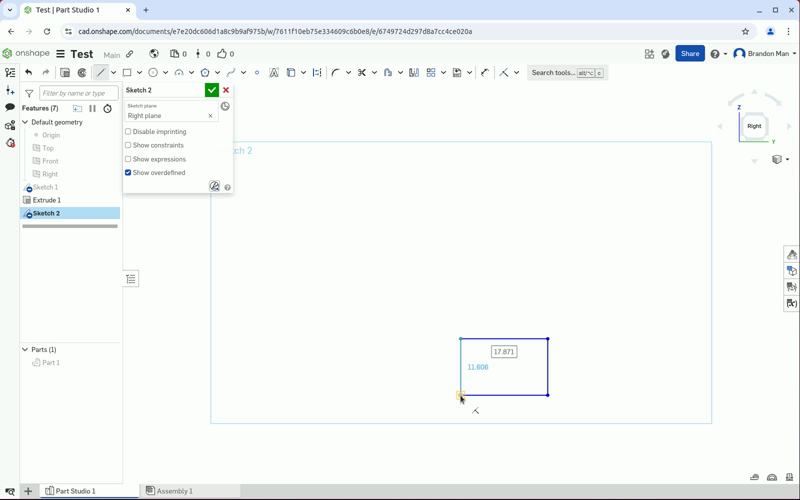
mouse_move(538, 357)
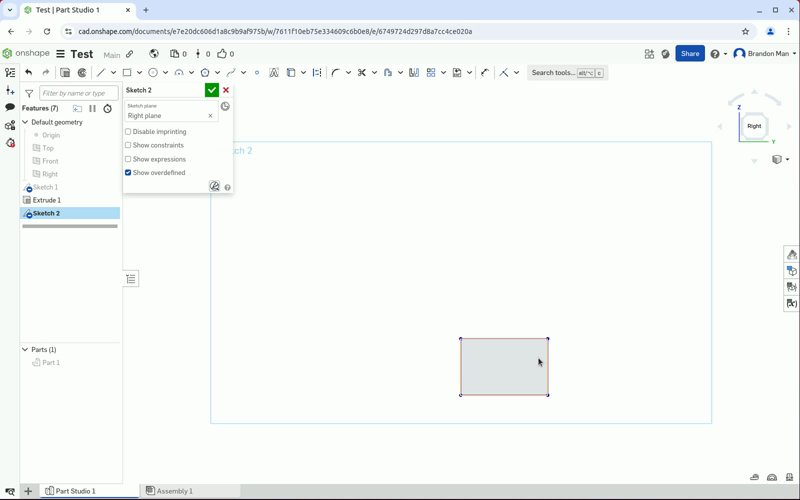
click(538, 357)
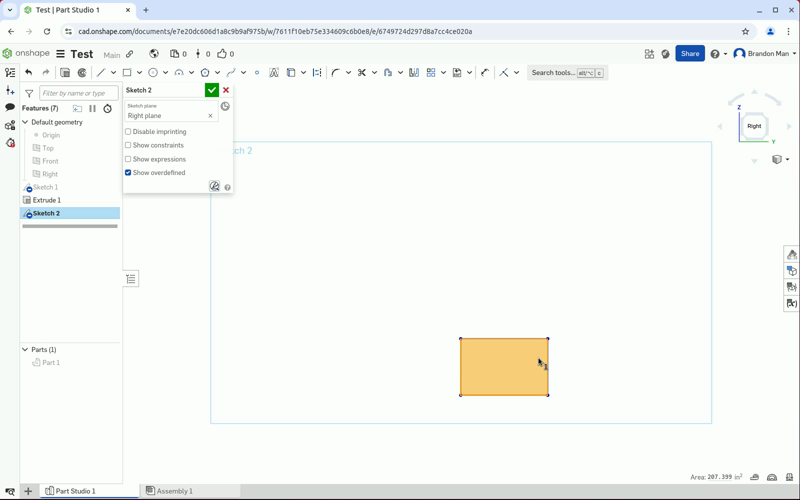
mouse_move(73, 352)
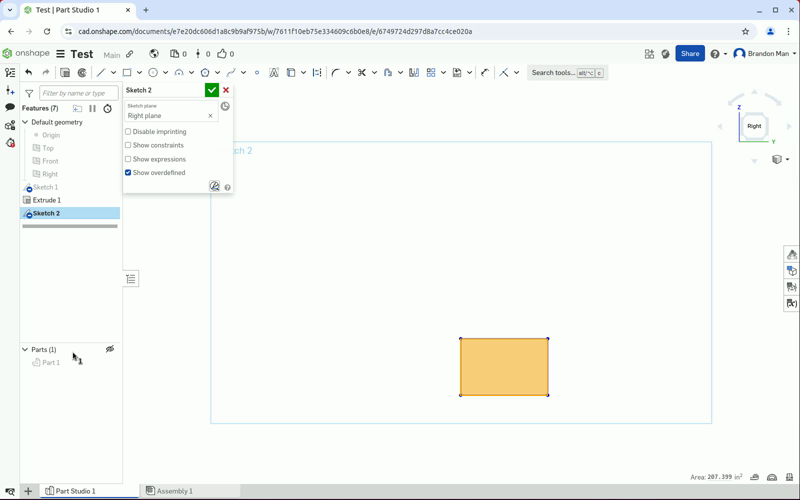
key(shift+y)
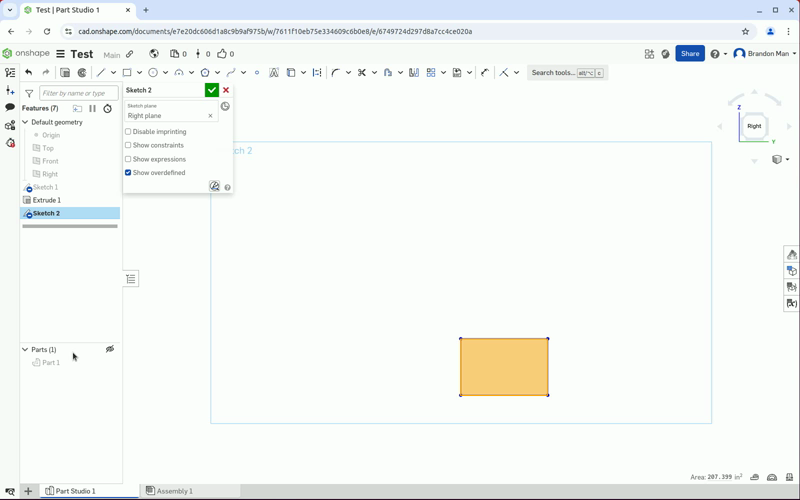
key(shift+e)
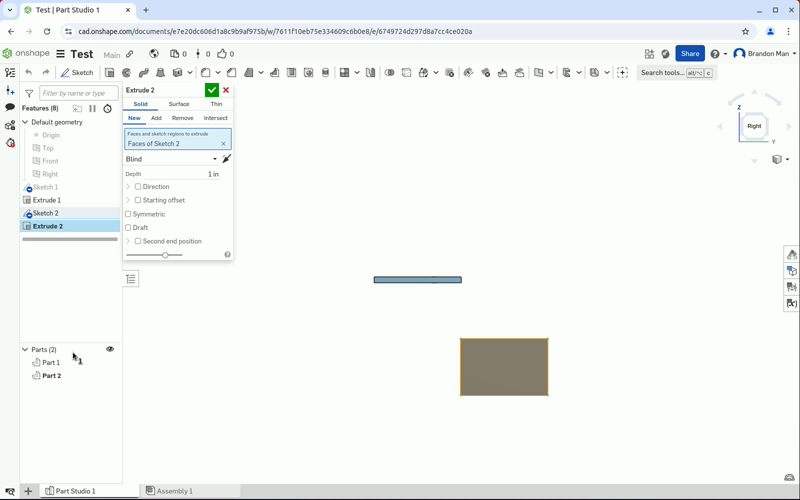
mouse_move(143, 106)
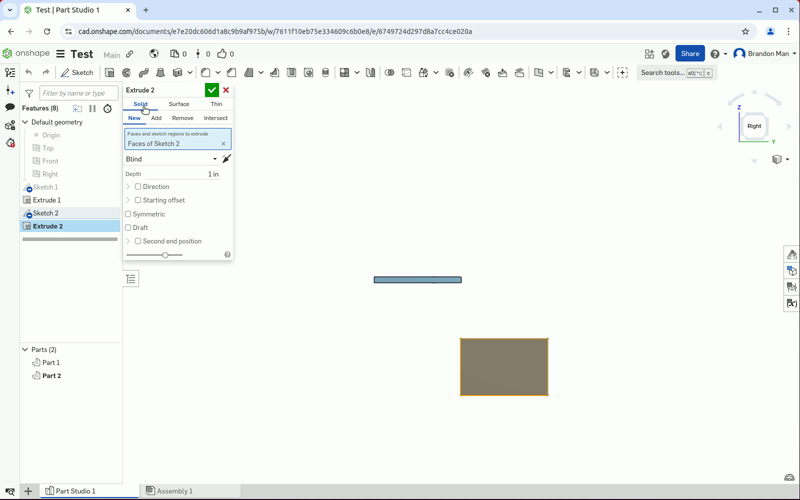
click(143, 106)
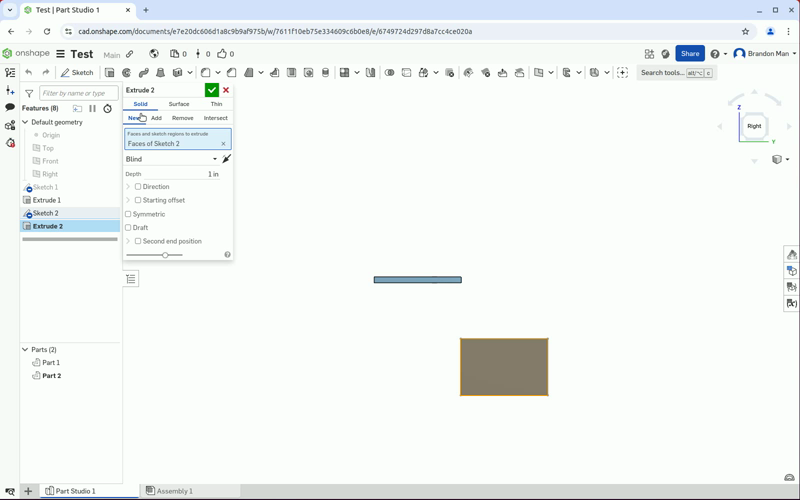
mouse_move(137, 120)
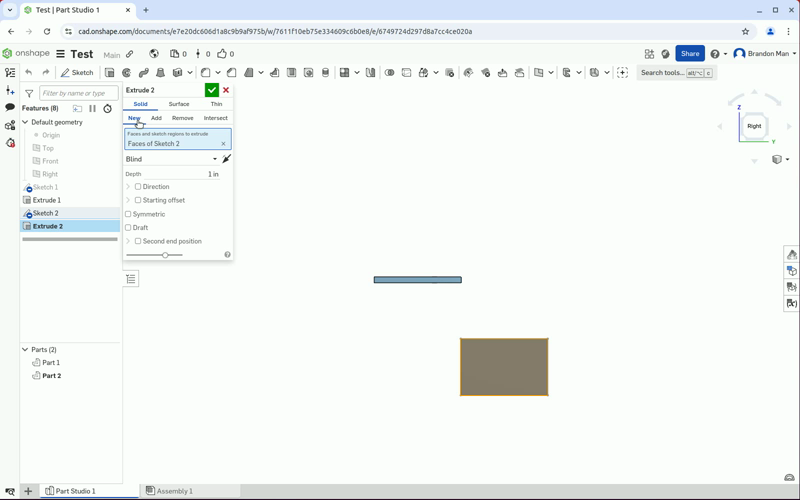
click(137, 120)
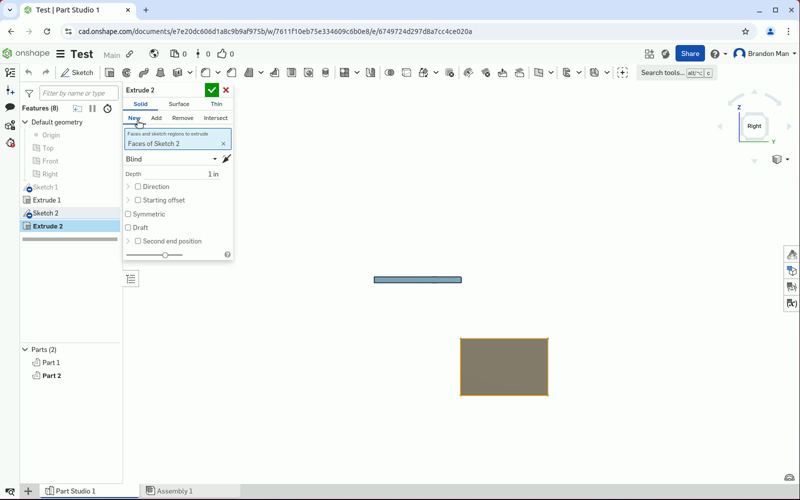
key(tab, 4)
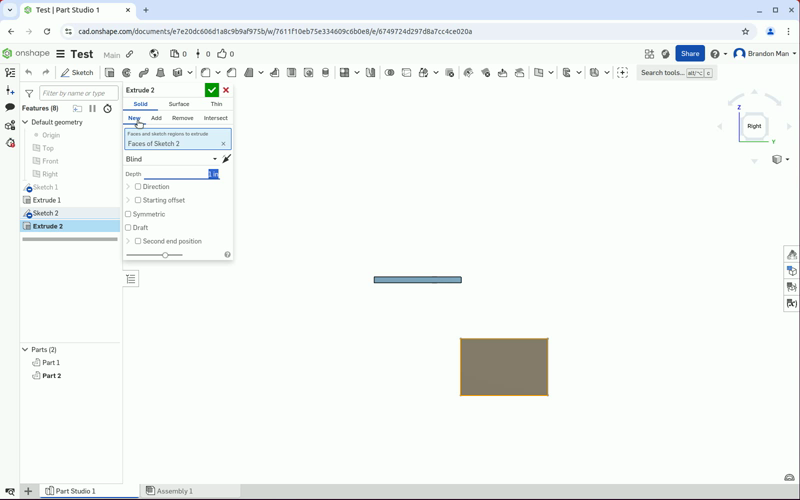
text(1.204)
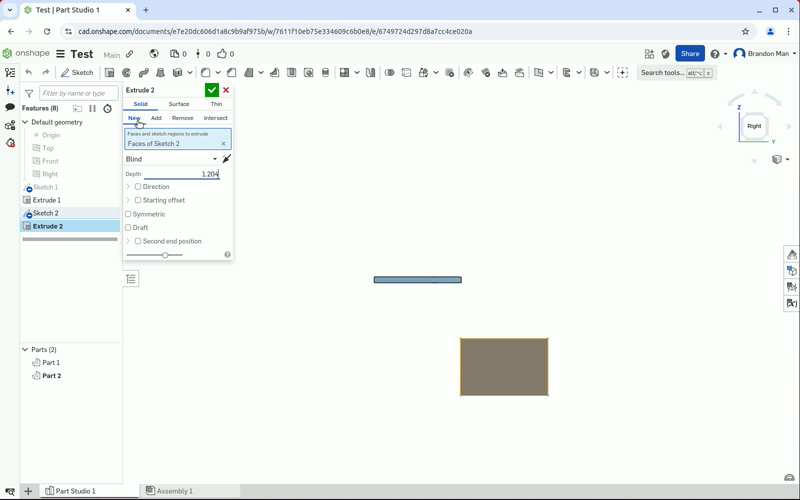
key(enter)
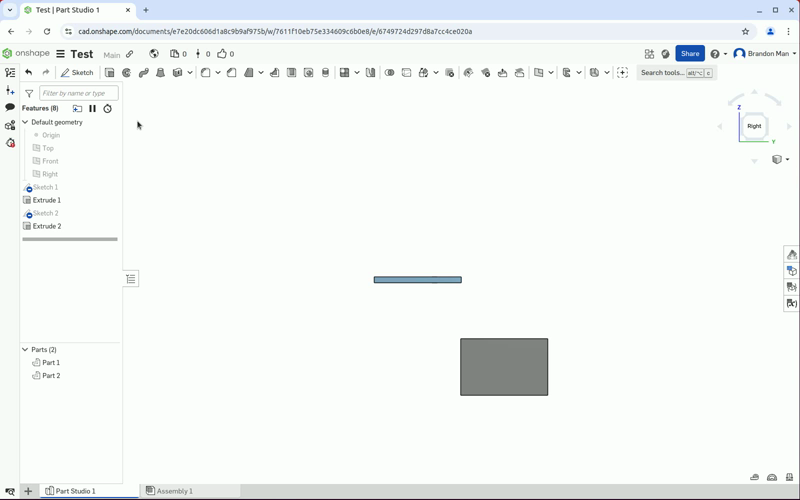
key(shift+h)
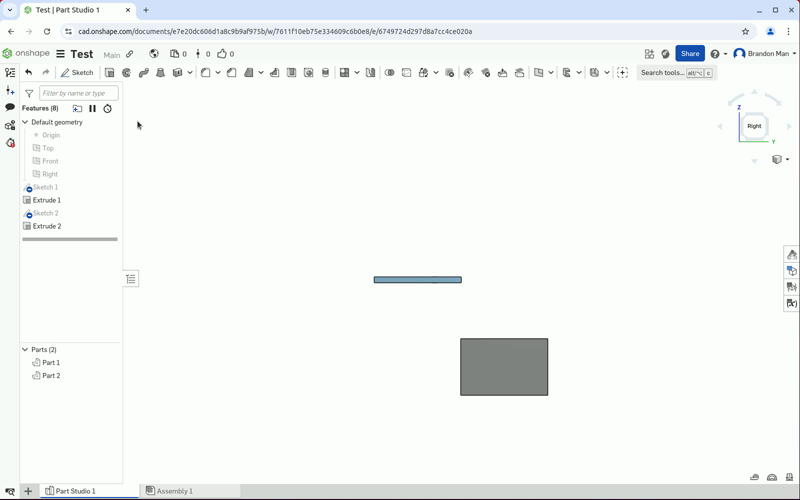
key(shift+h)
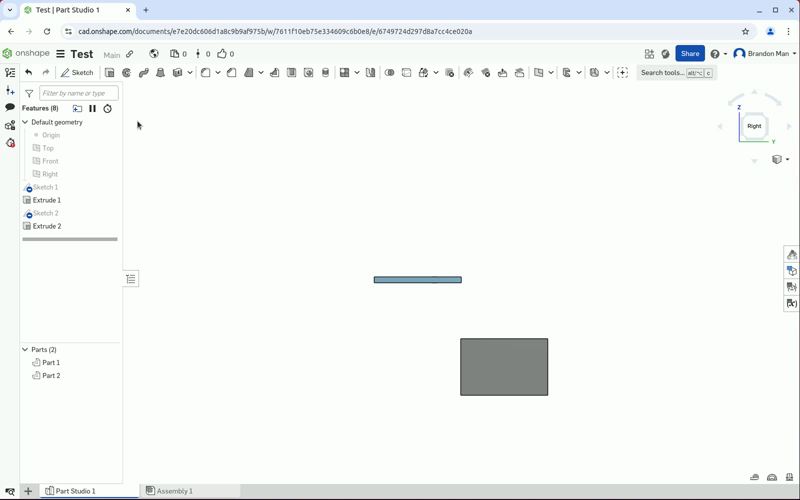
mouse_move(73, 189)
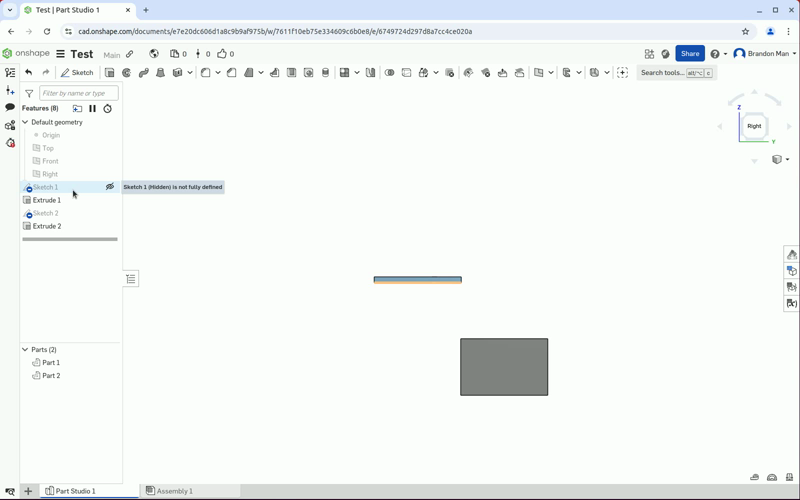
click(73, 189)
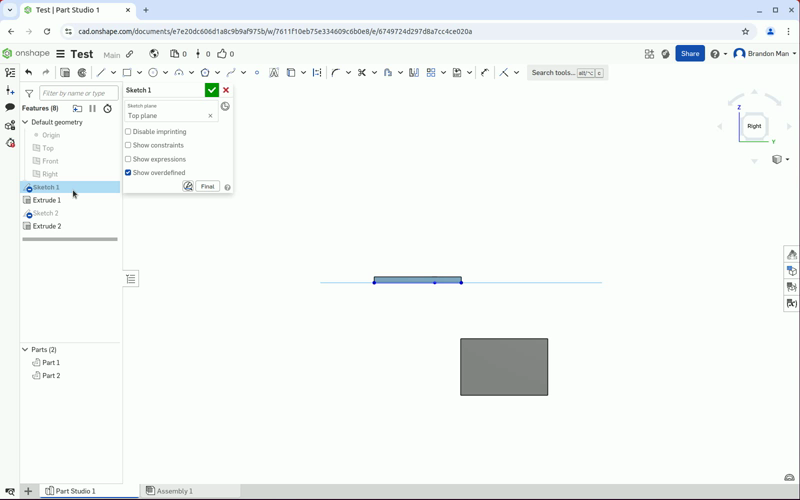
mouse_move(229, 92)
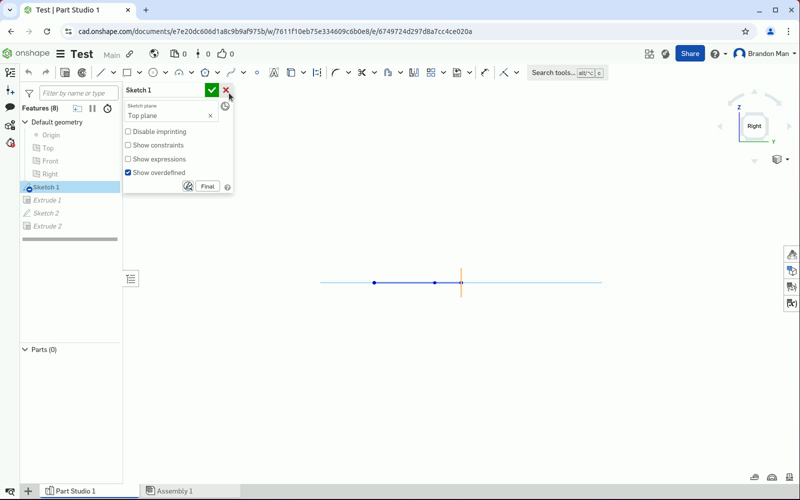
click(229, 92)
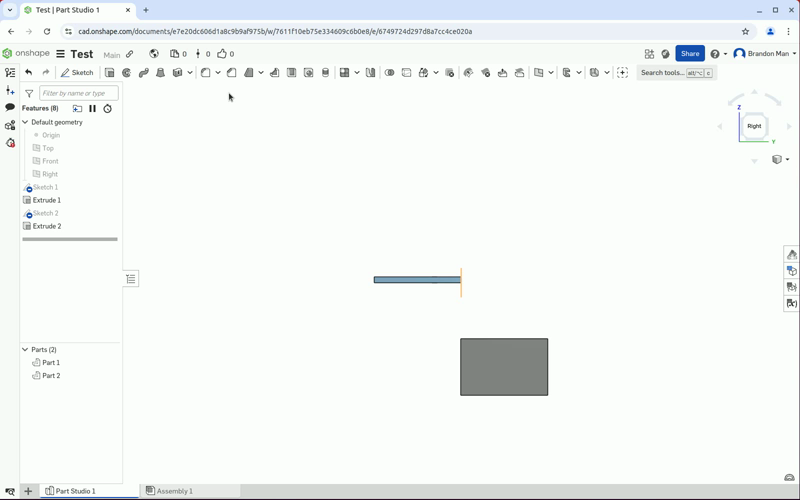
mouse_move(73, 352)
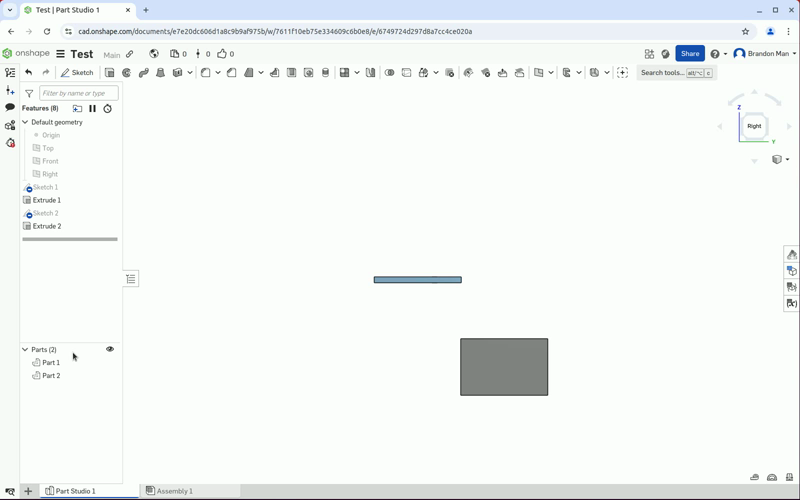
key(y)
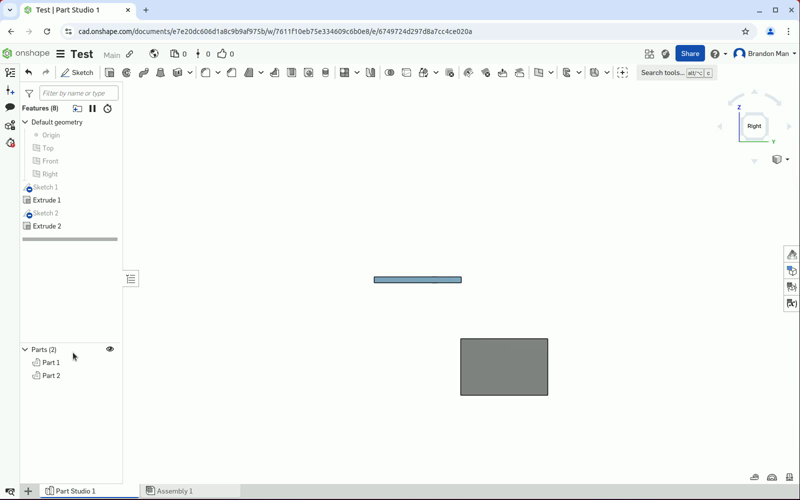
key(shift+p)
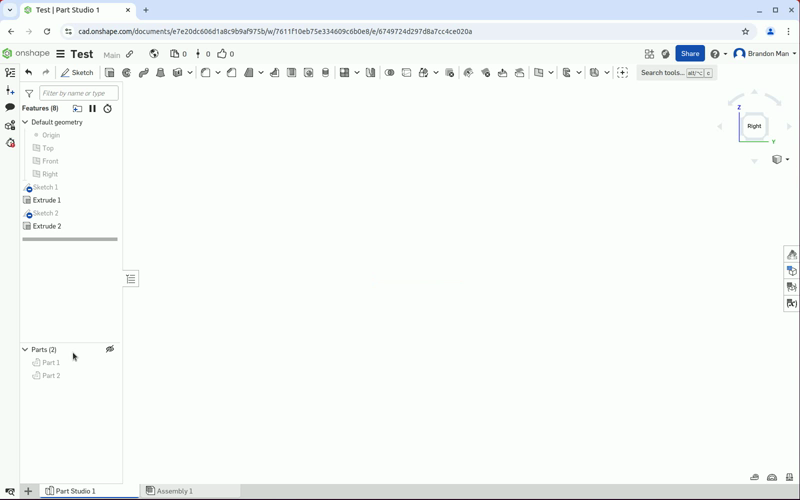
key(space)
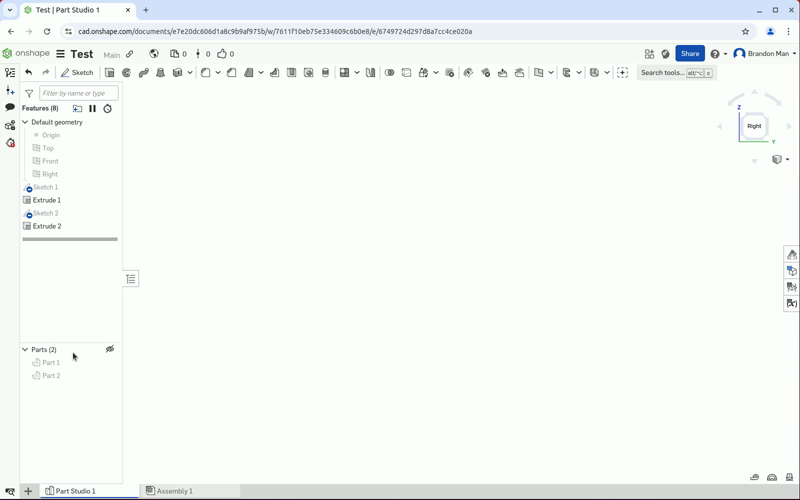
key_down(shift)
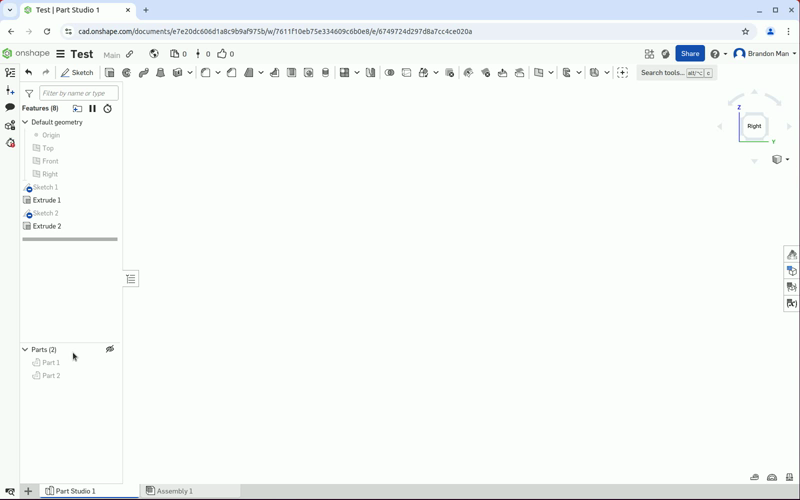
key(right)
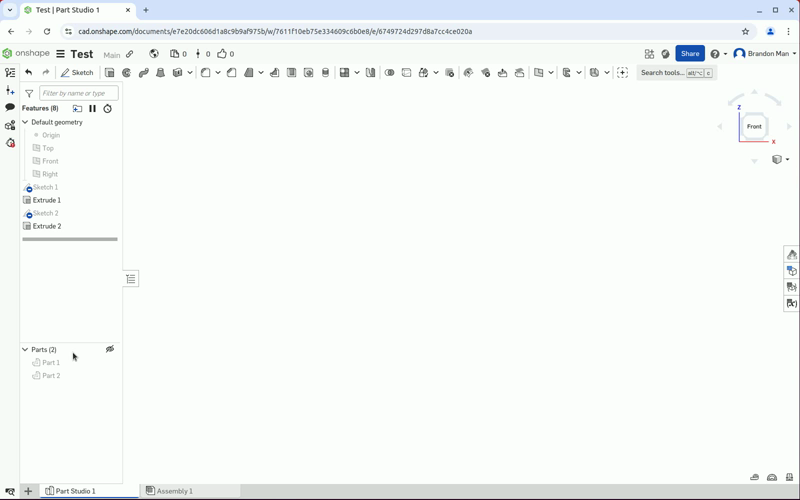
key_up(shift)
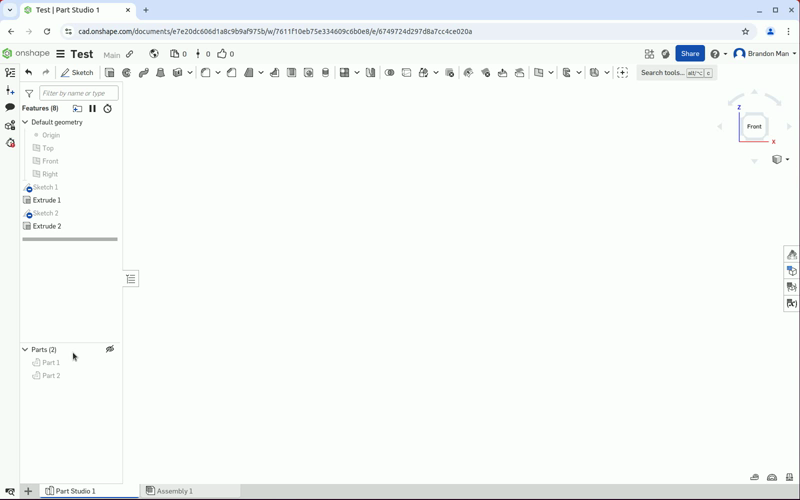
mouse_move(73, 352)
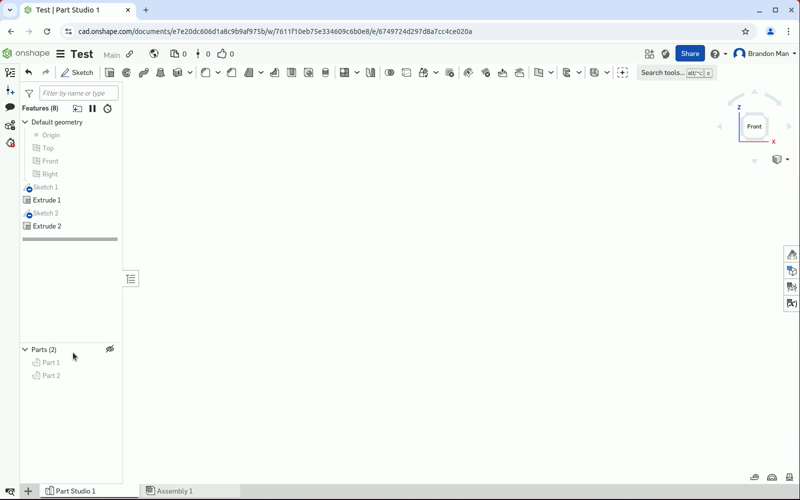
key(shift+y)
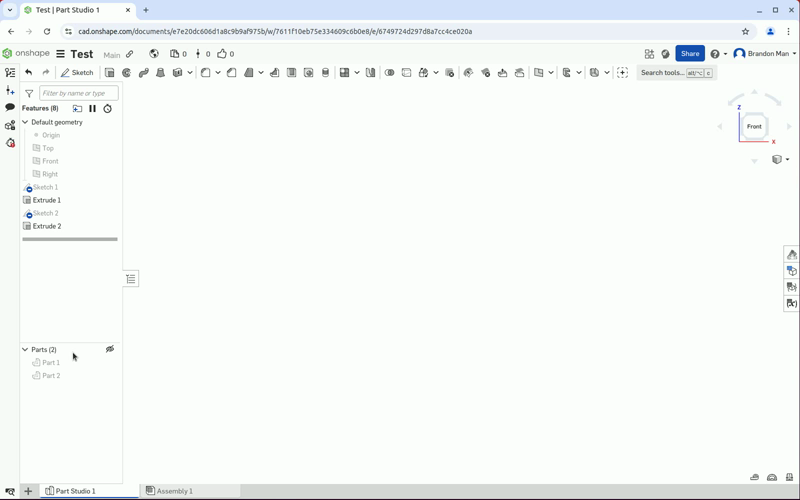
key(shift+s)
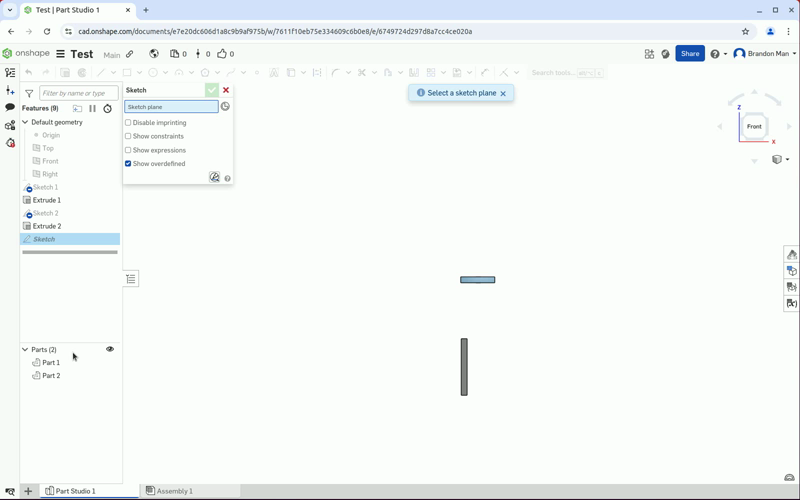
mouse_move(73, 163)
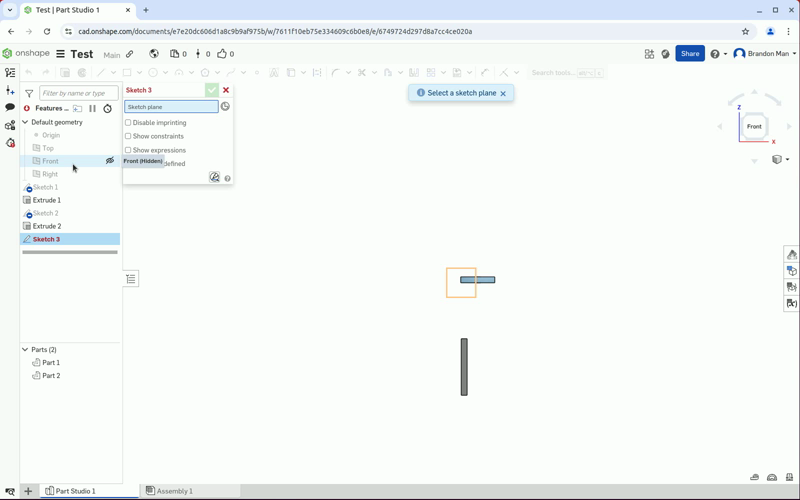
click(73, 163)
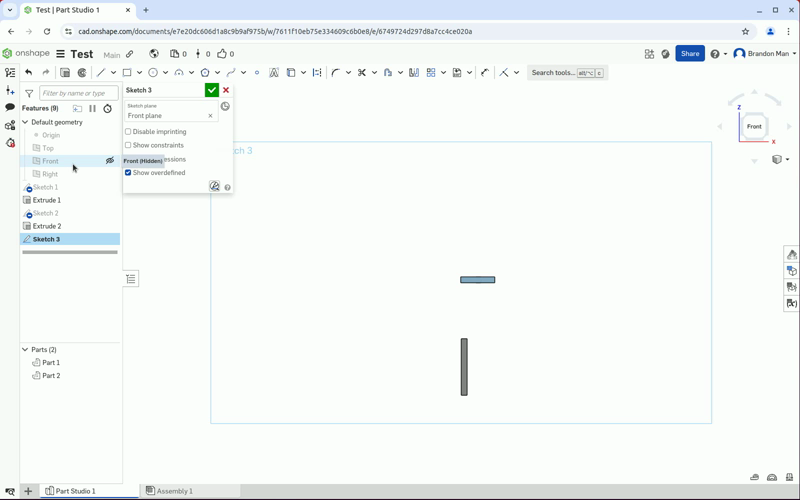
mouse_move(73, 352)
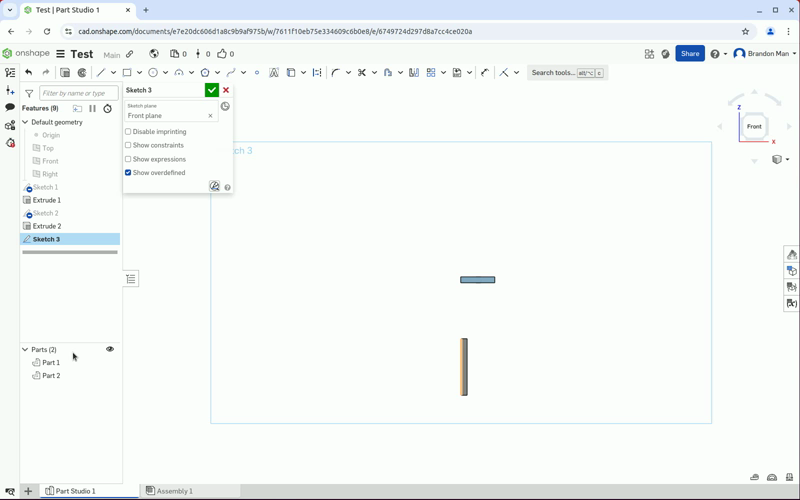
key(y)
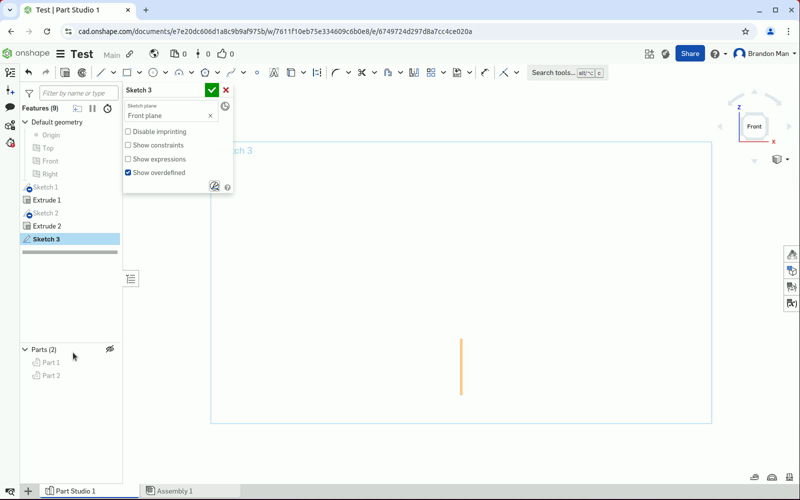
key(l)
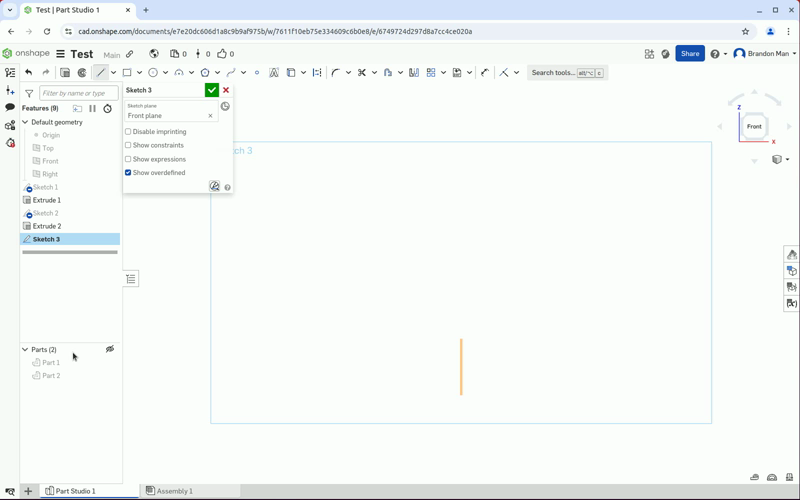
key_down(shift)
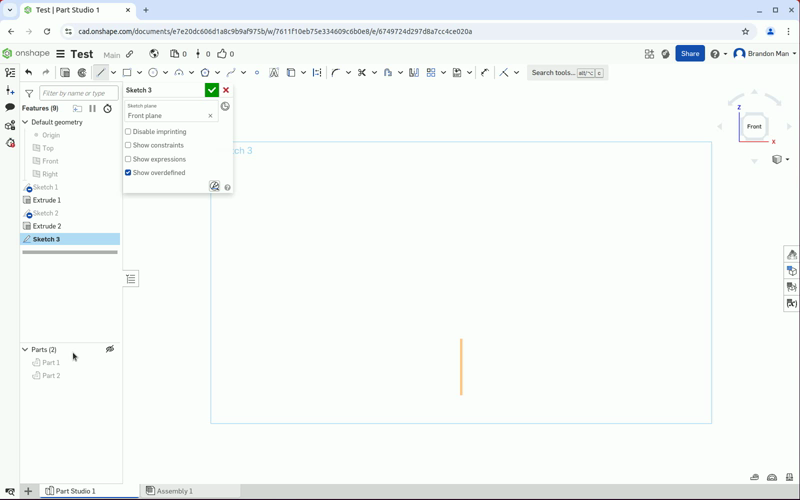
mouse_move(397, 307)
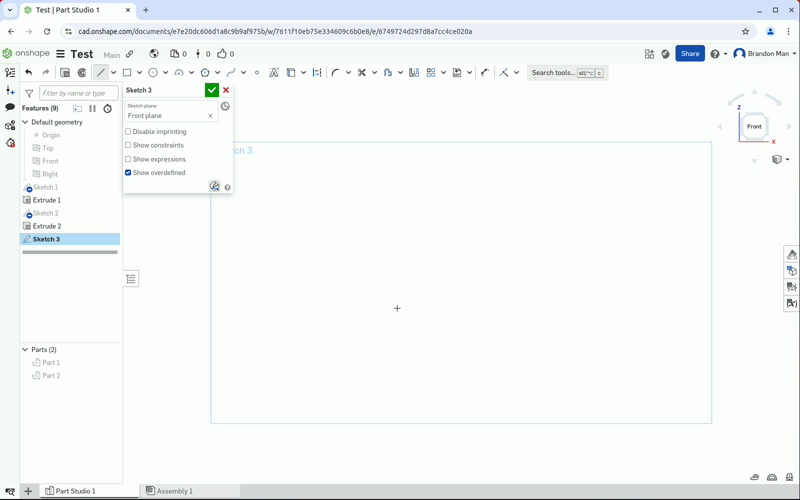
click(397, 307)
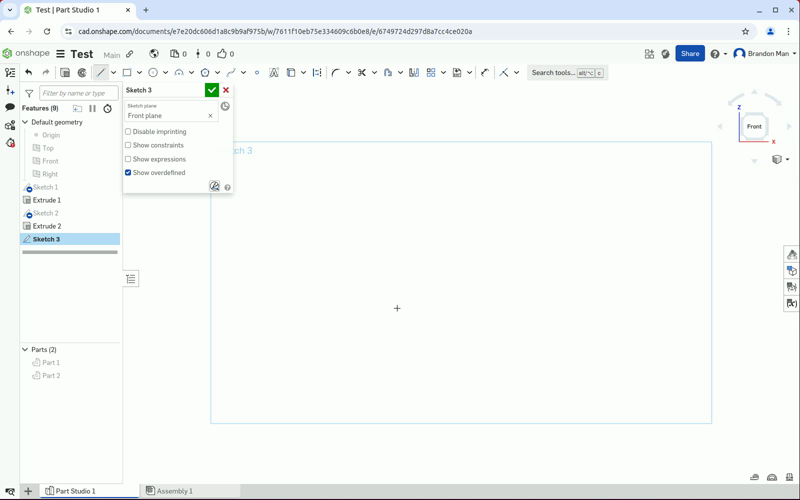
key_up(shift)
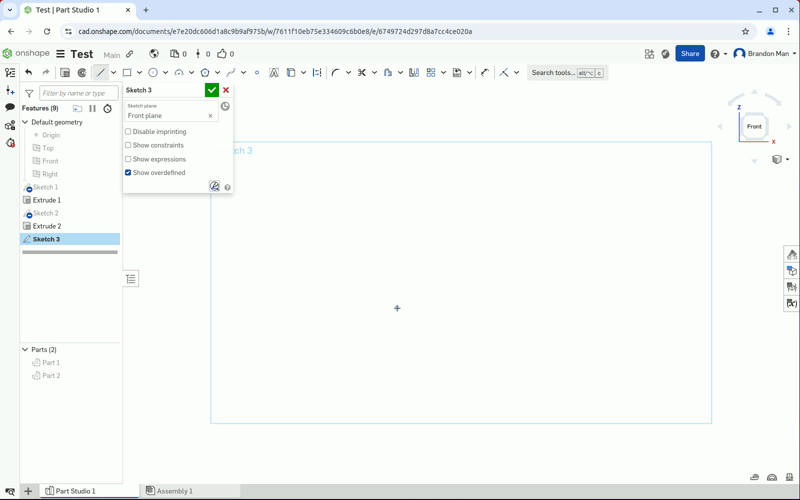
key_down(shift)
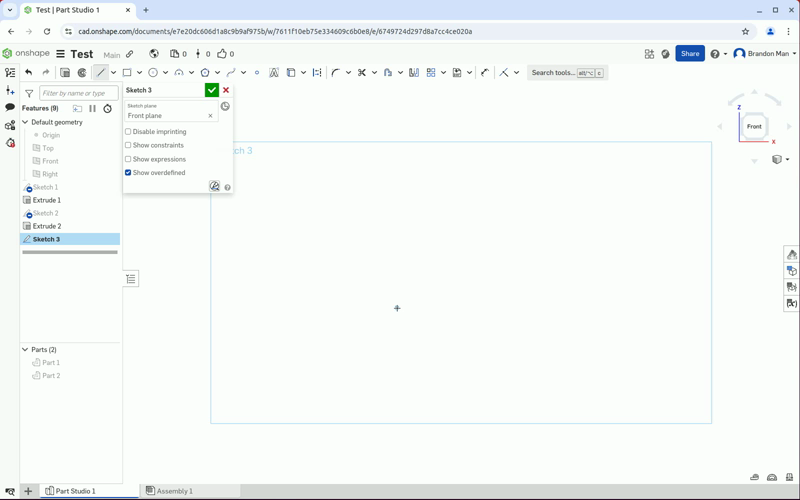
mouse_move(427, 307)
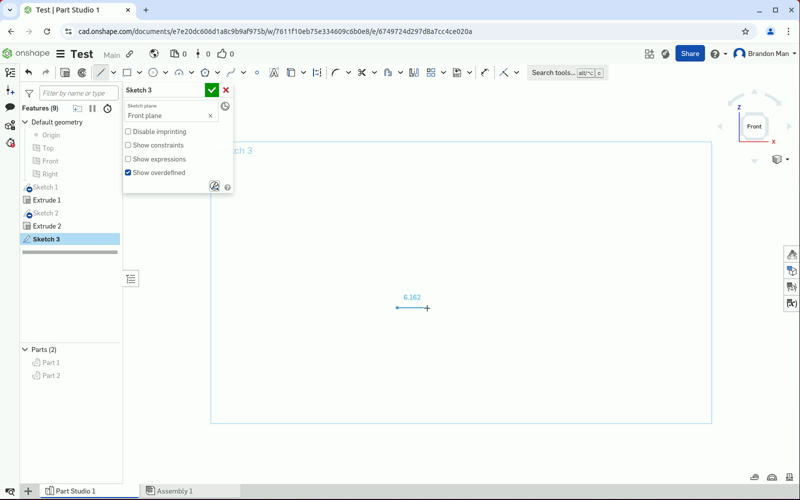
mouse_move(437, 307)
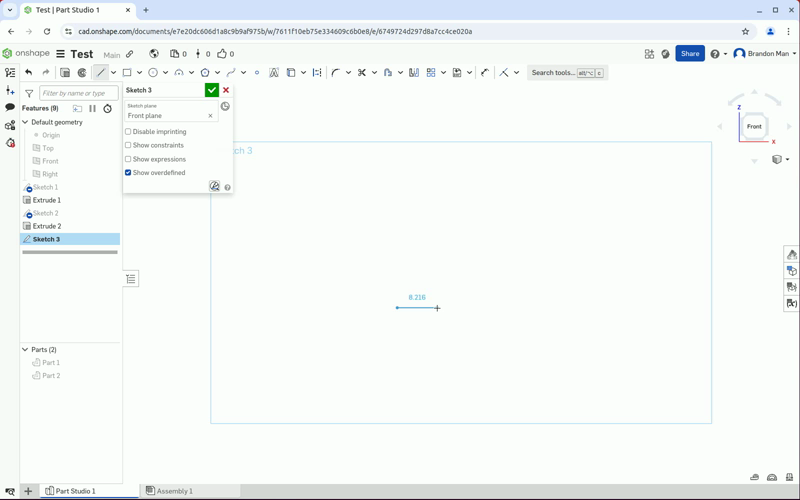
click(437, 307)
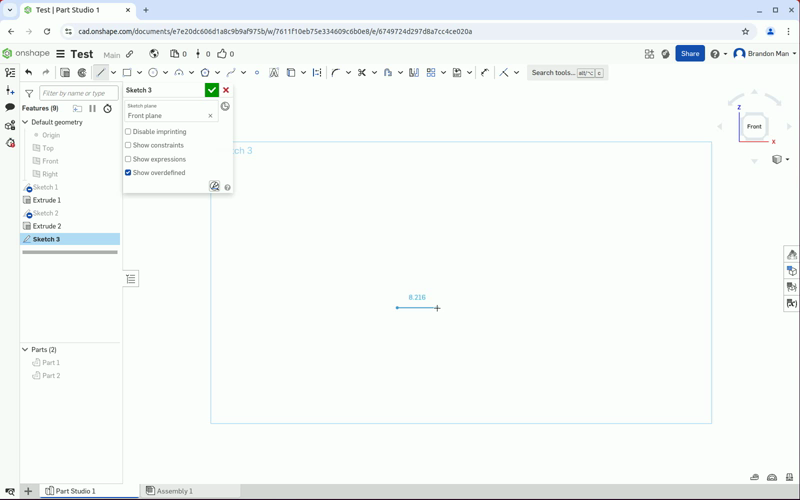
key_up(shift)
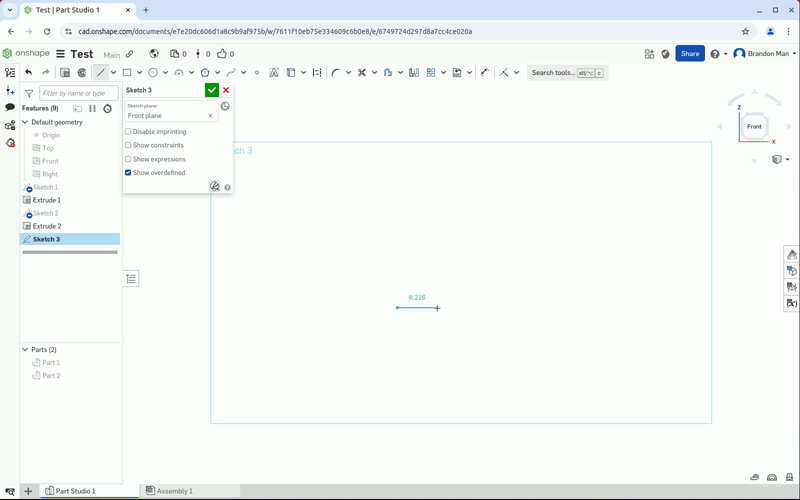
key_down(shift)
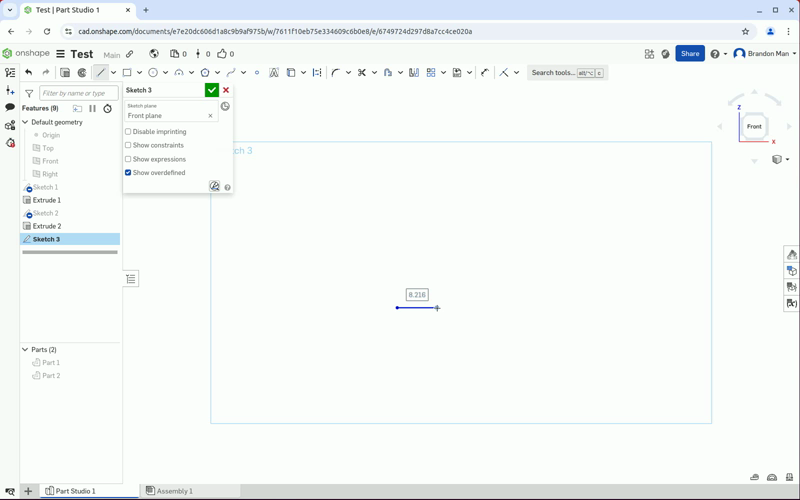
mouse_move(467, 307)
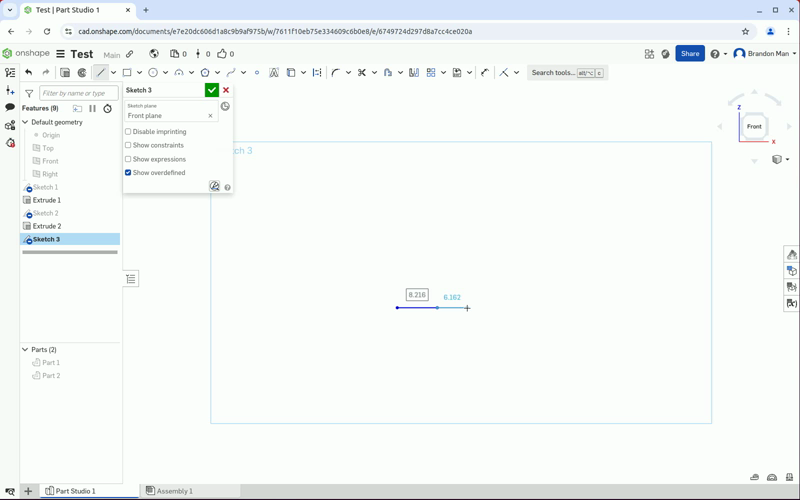
mouse_move(437, 250)
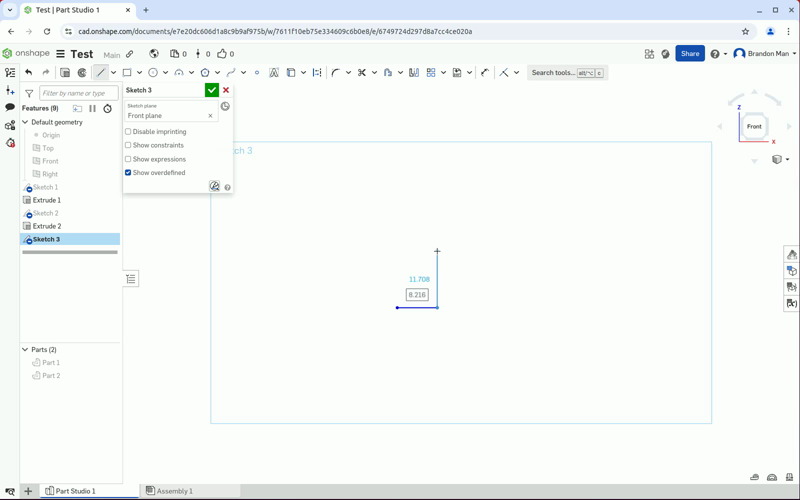
click(437, 250)
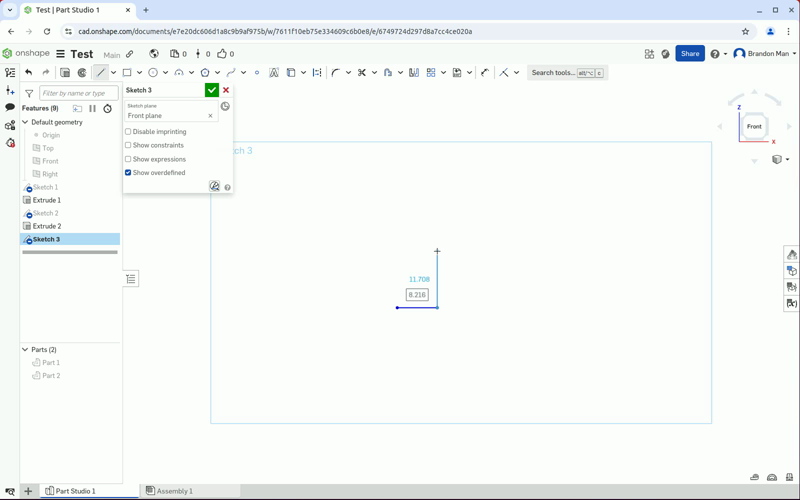
key_up(shift)
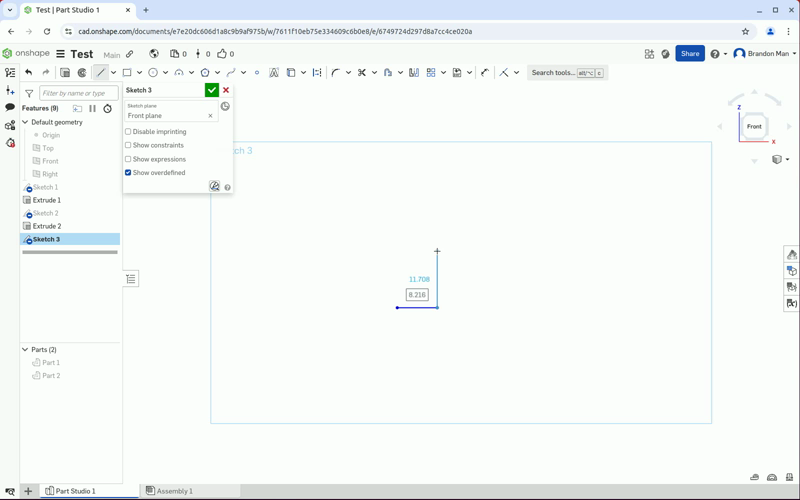
key_down(shift)
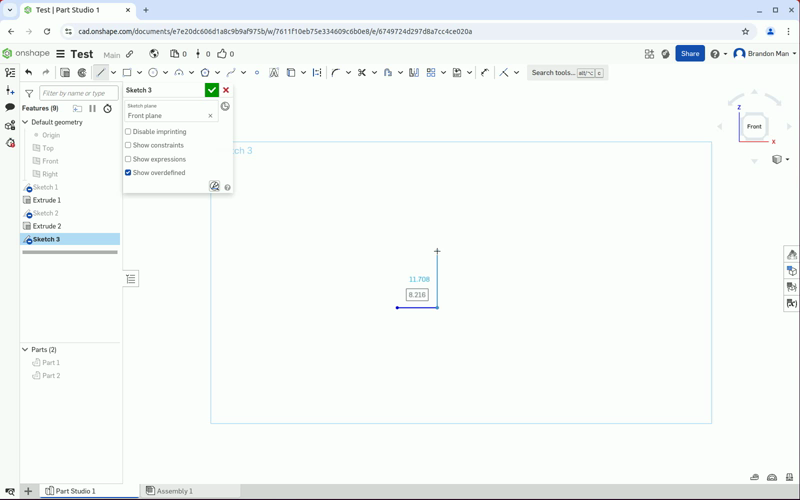
mouse_move(467, 250)
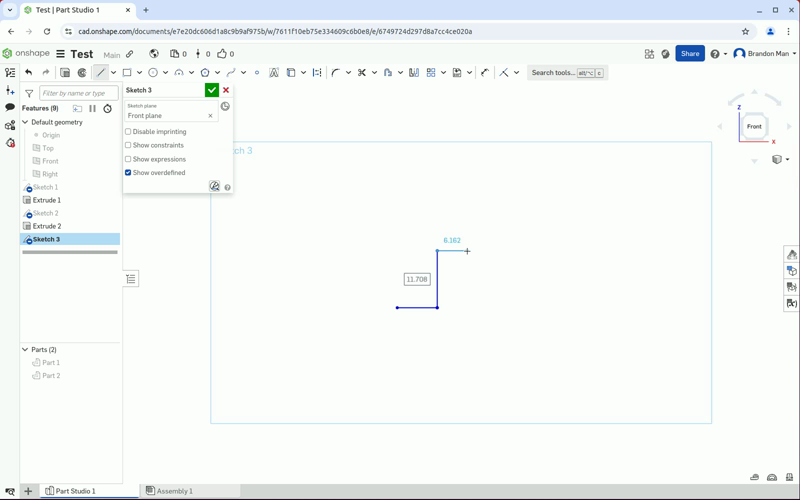
mouse_move(397, 250)
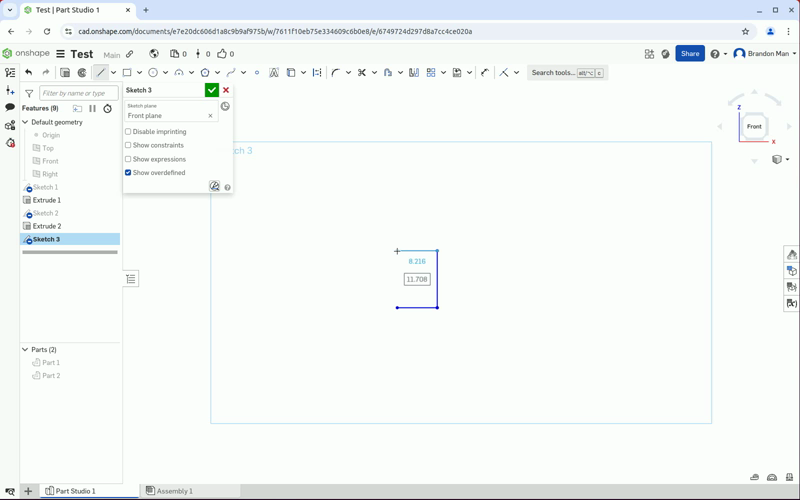
click(397, 250)
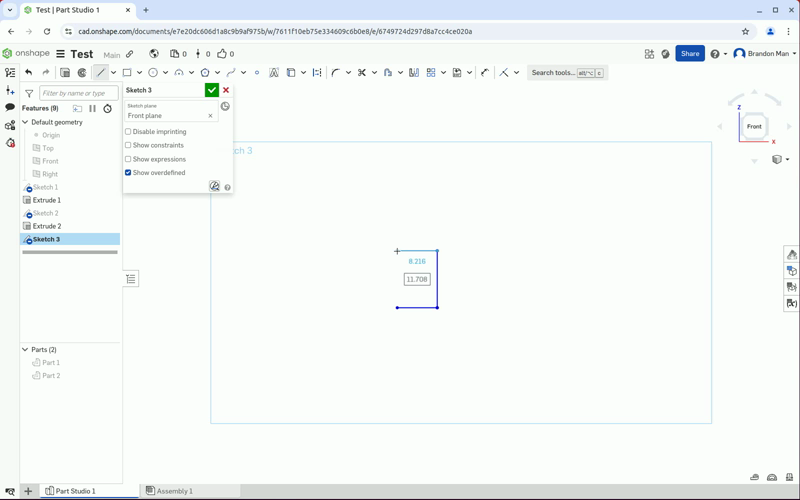
key_up(shift)
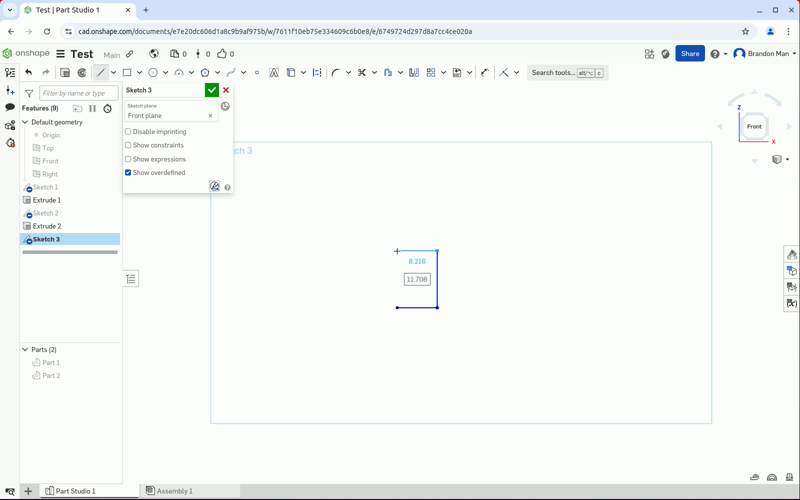
mouse_move(427, 250)
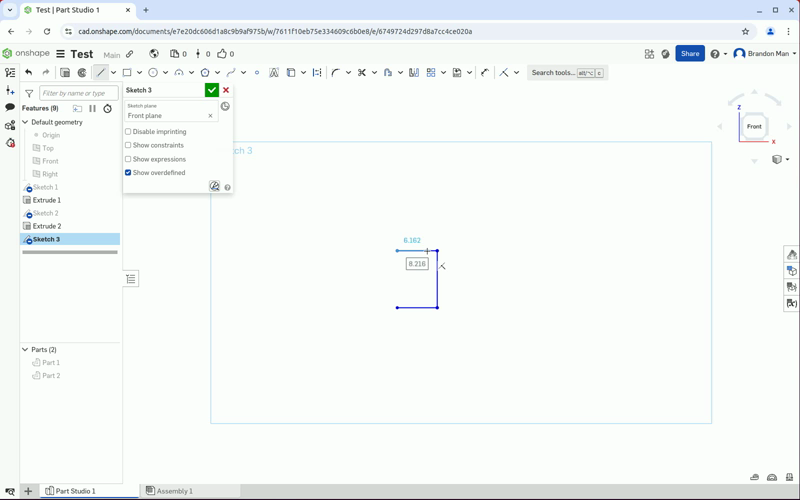
key_down(shift)
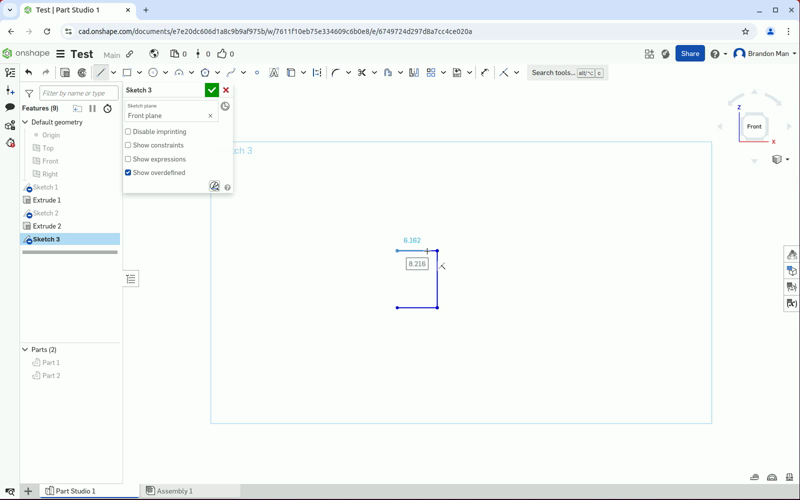
mouse_move(397, 307)
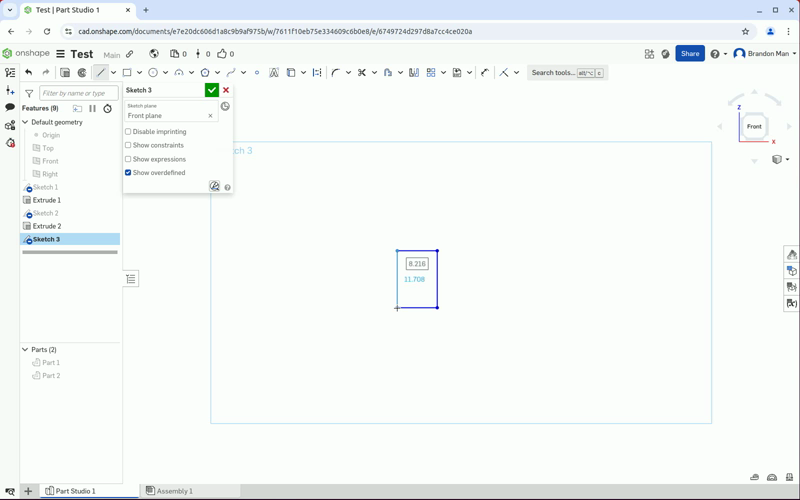
key_up(shift)
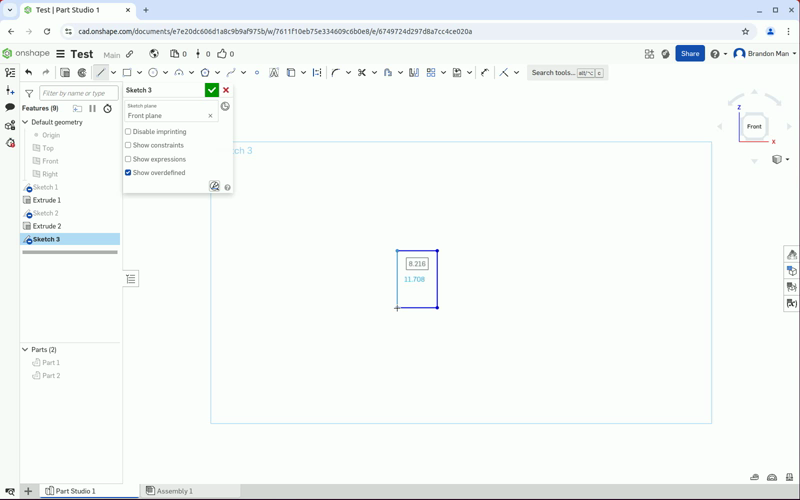
click(397, 307)
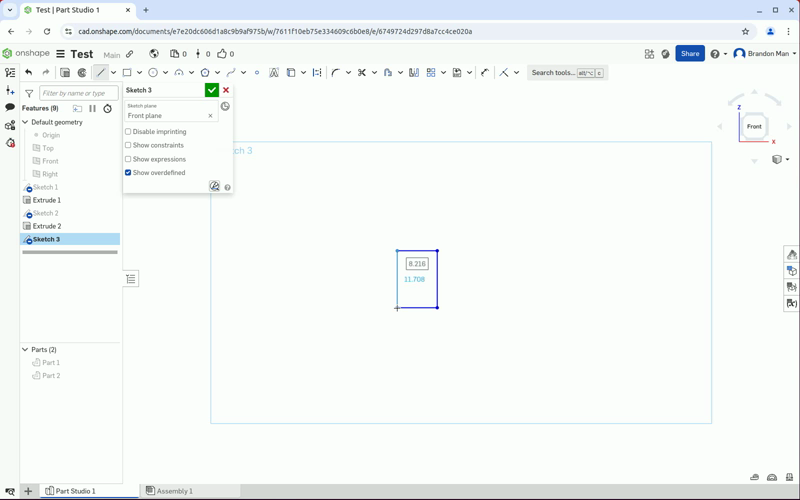
key(esc)
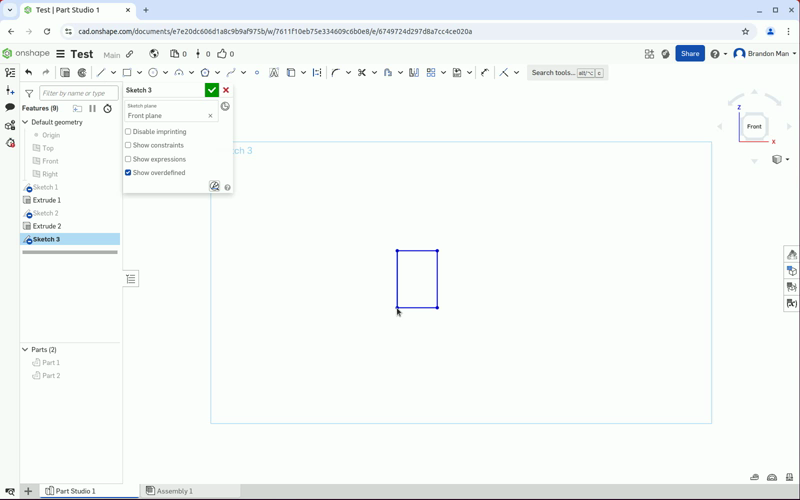
mouse_move(432, 295)
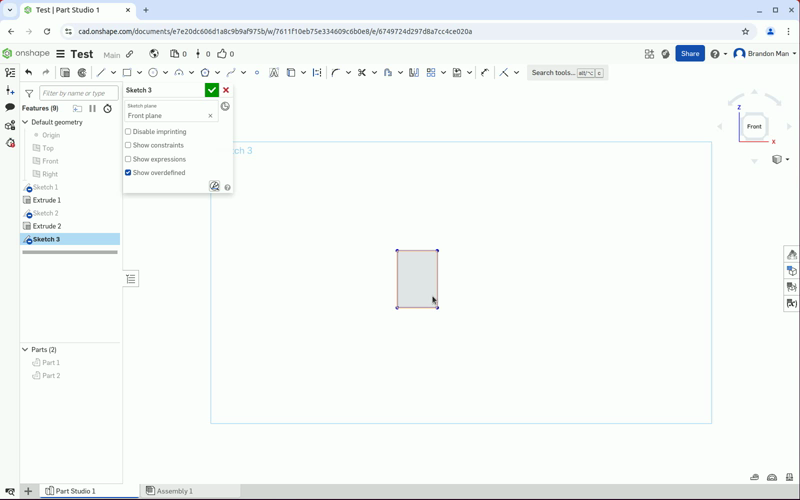
click(432, 295)
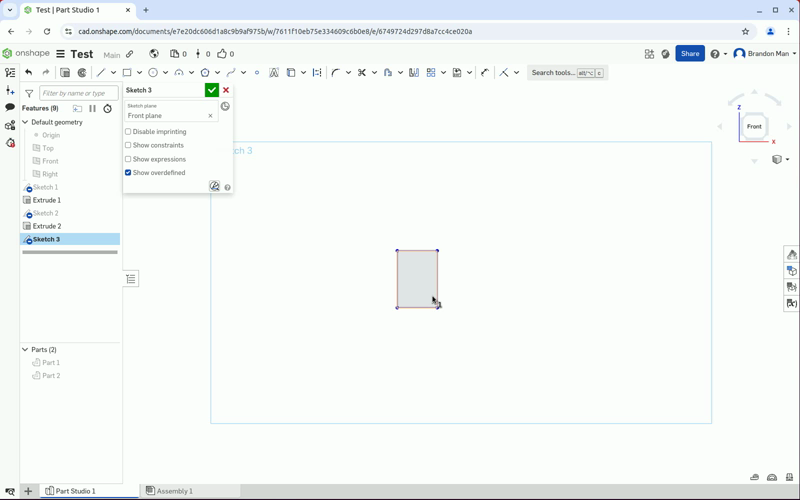
mouse_move(73, 352)
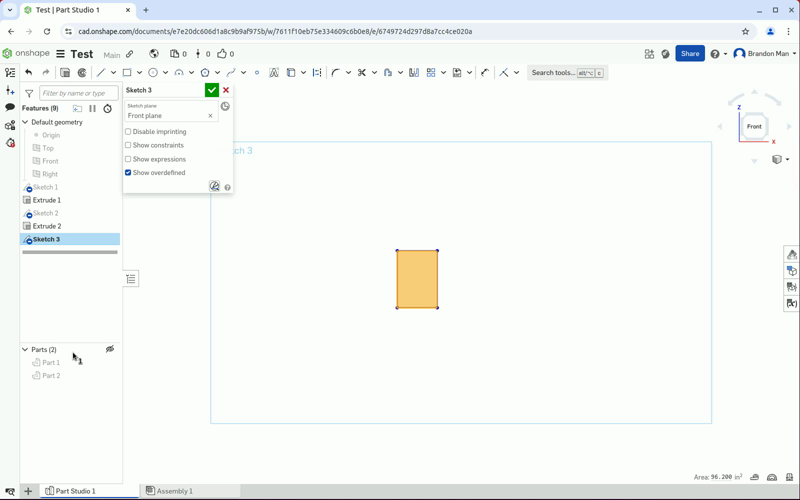
key(shift+y)
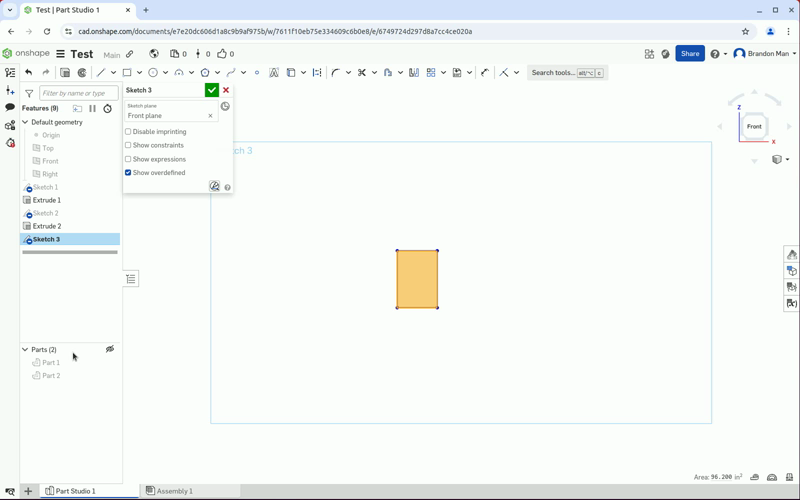
key(shift+e)
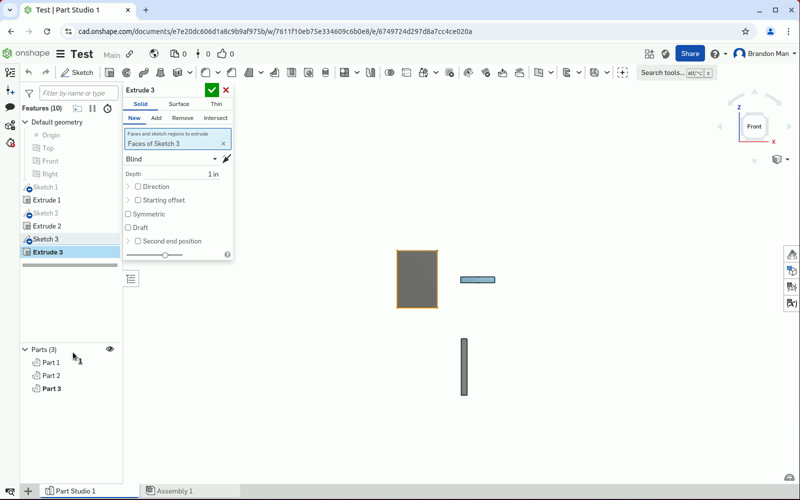
mouse_move(143, 106)
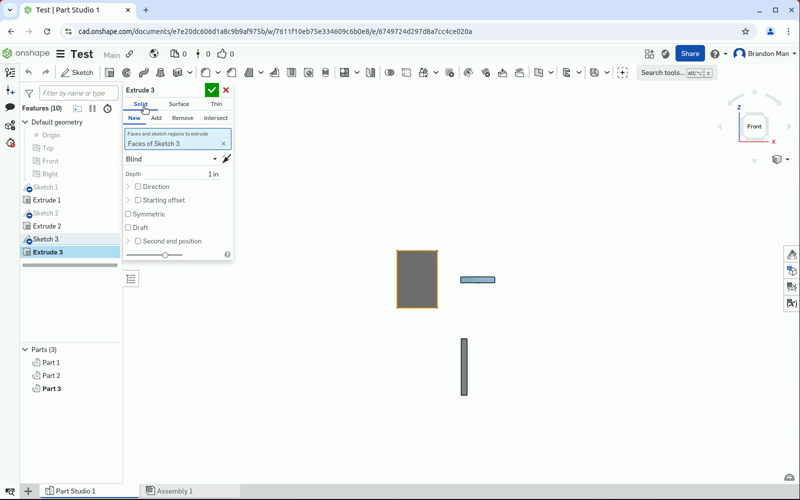
click(143, 106)
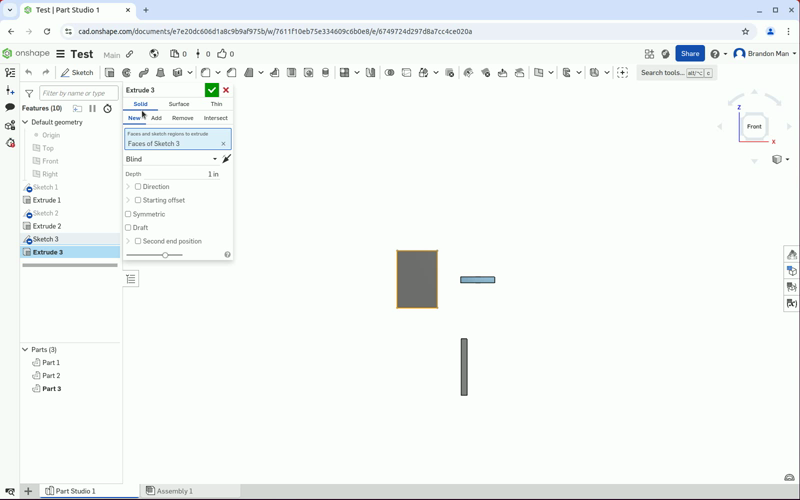
mouse_move(137, 120)
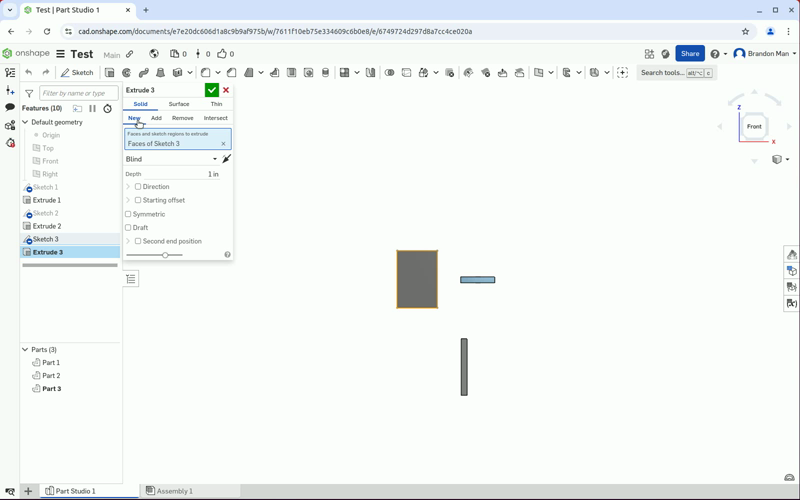
click(137, 120)
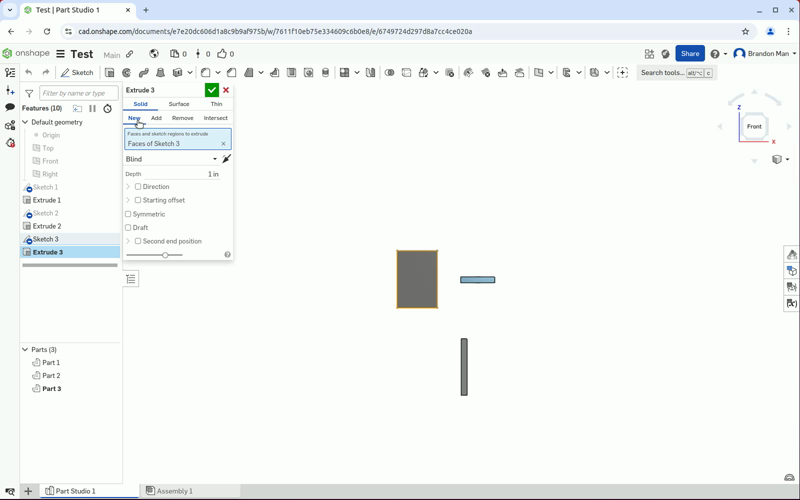
key(tab, 4)
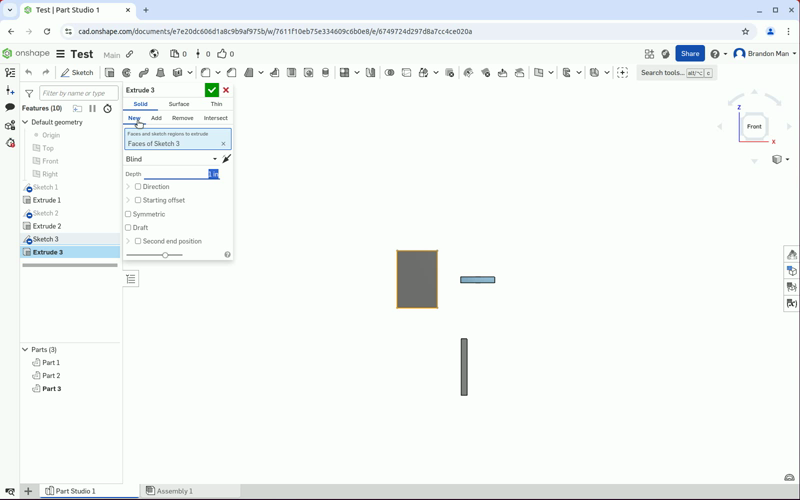
text(1.204)
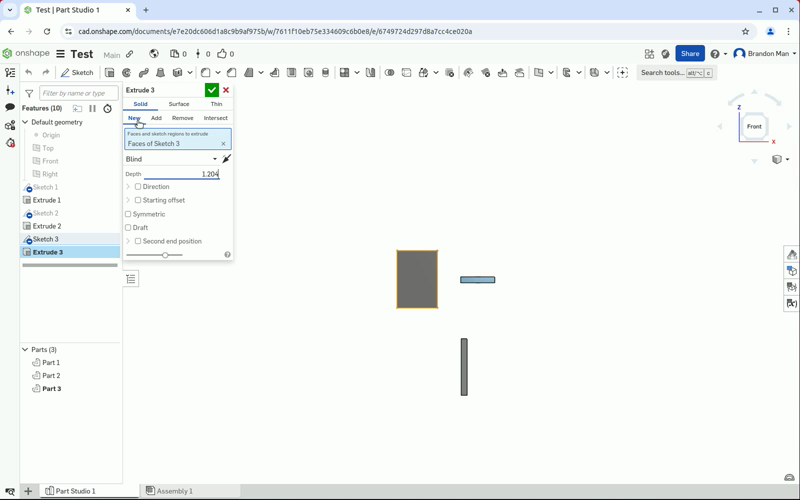
key(enter)
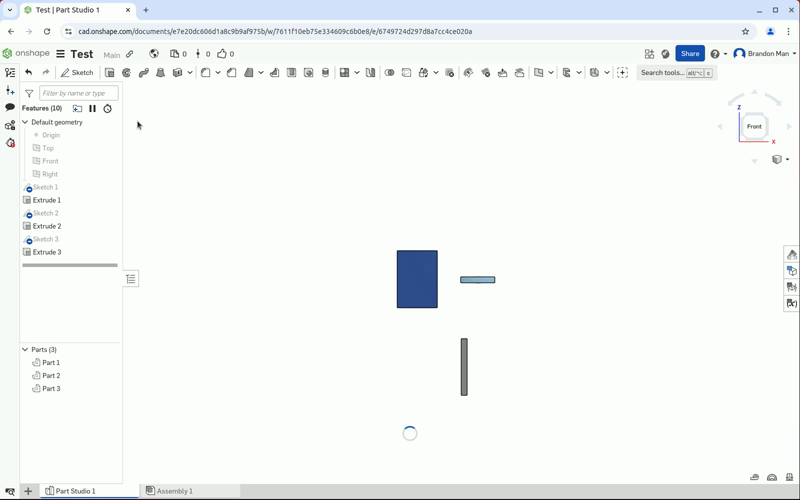
key(shift+h)
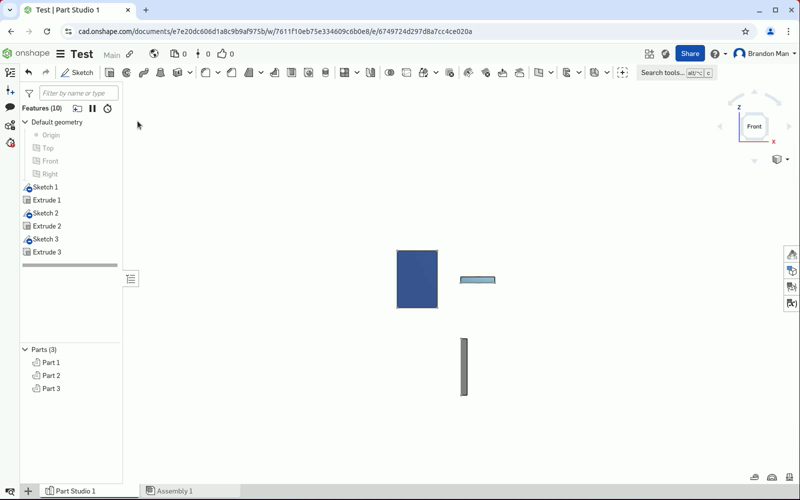
key(shift+h)
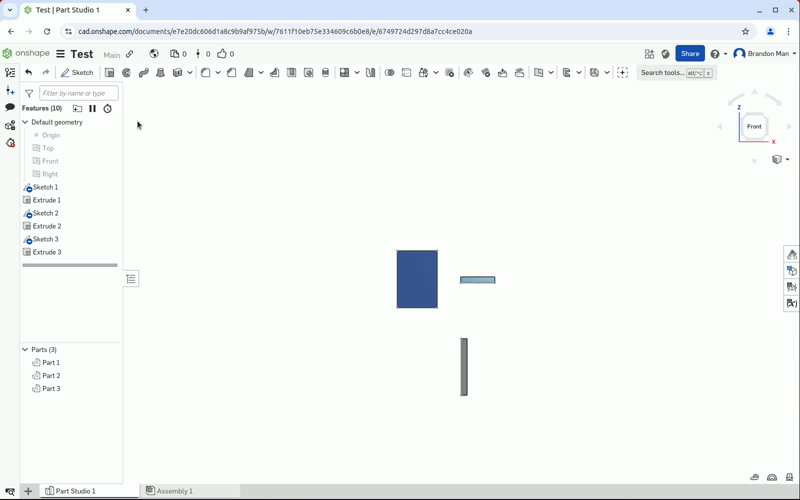
key(shift+7)
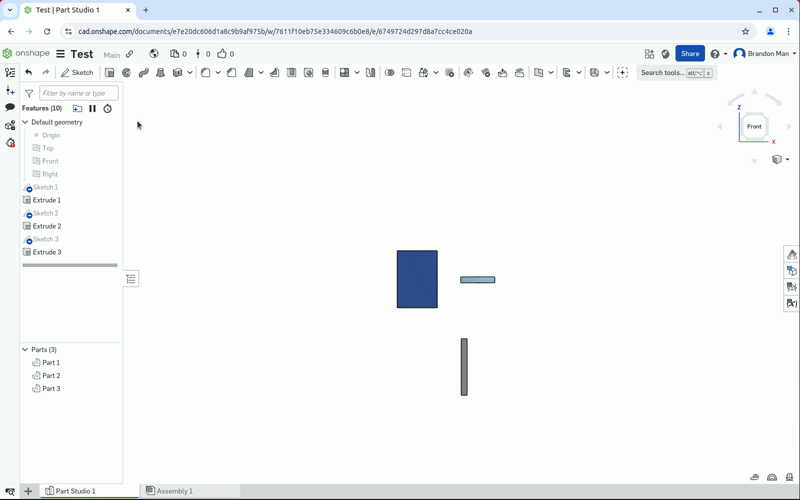
key(left, 2)
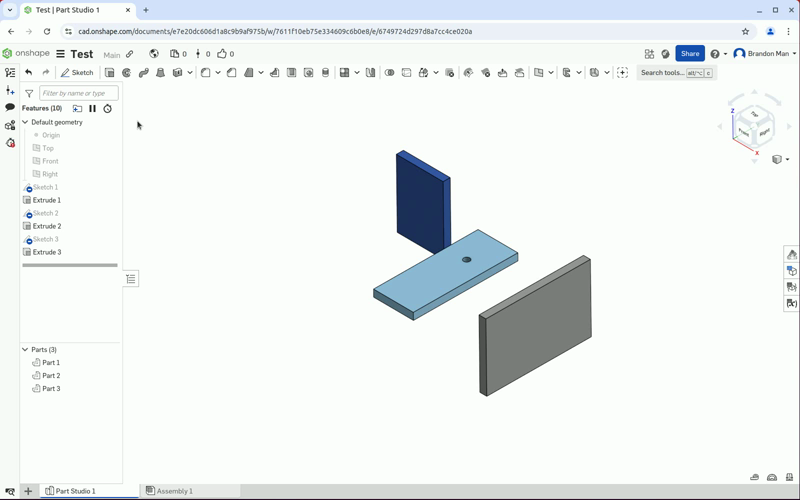
key(down, 2)
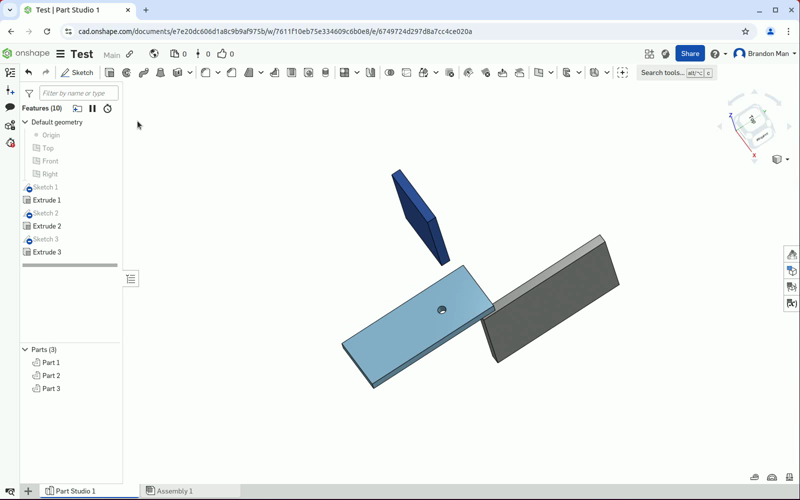
key(up, 2)
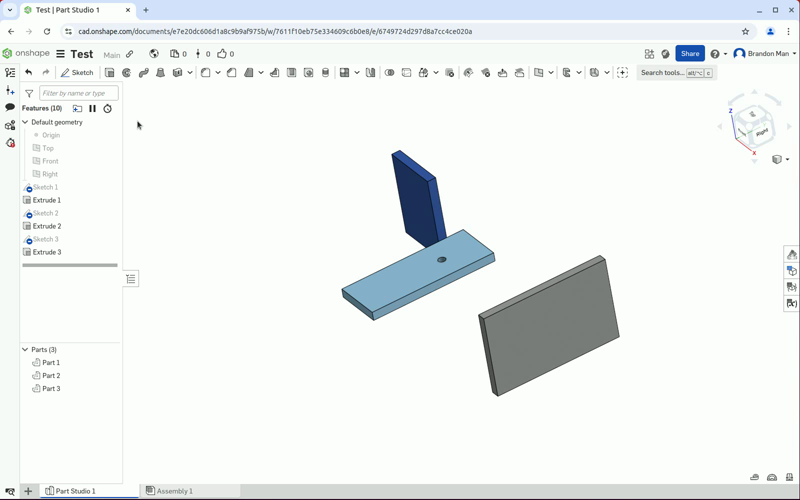
key(right, 2)
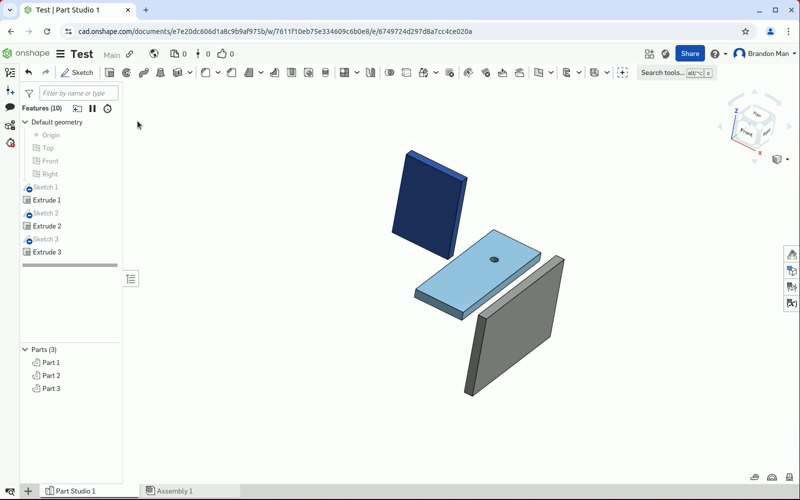
mouse_move(73, 189)
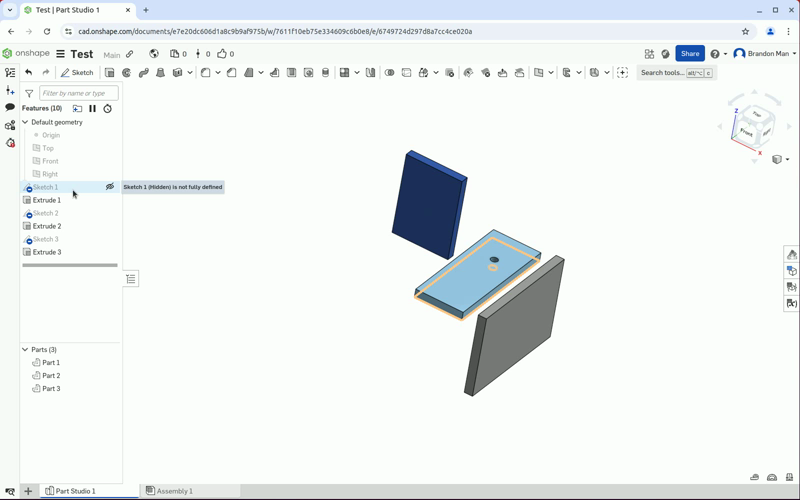
click(73, 189)